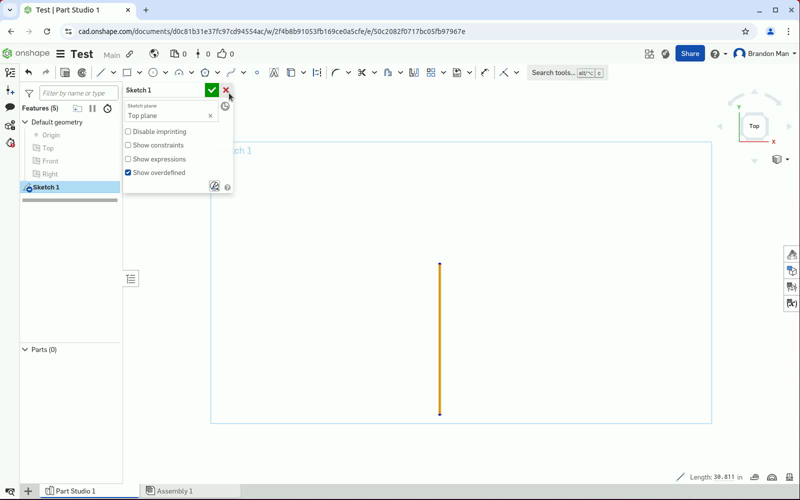
key(shift+h)
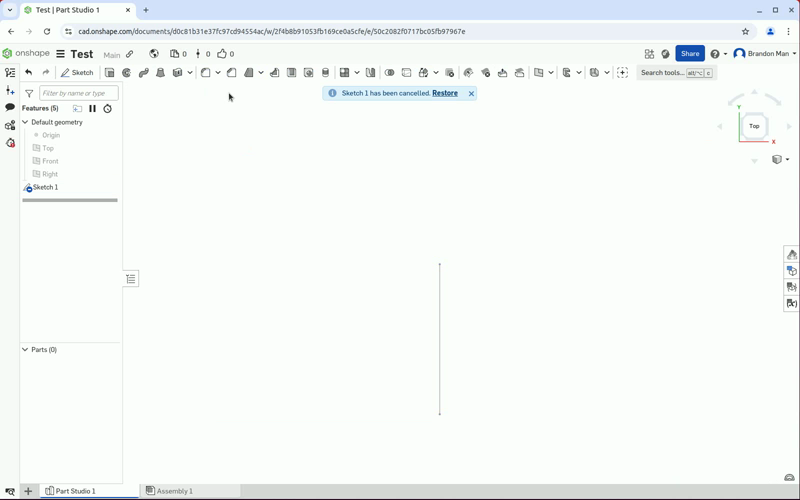
key(shift+s)
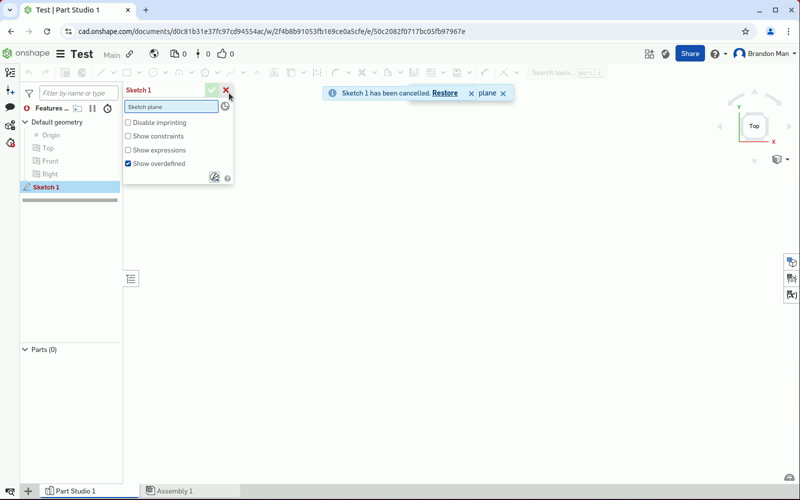
mouse_move(73, 150)
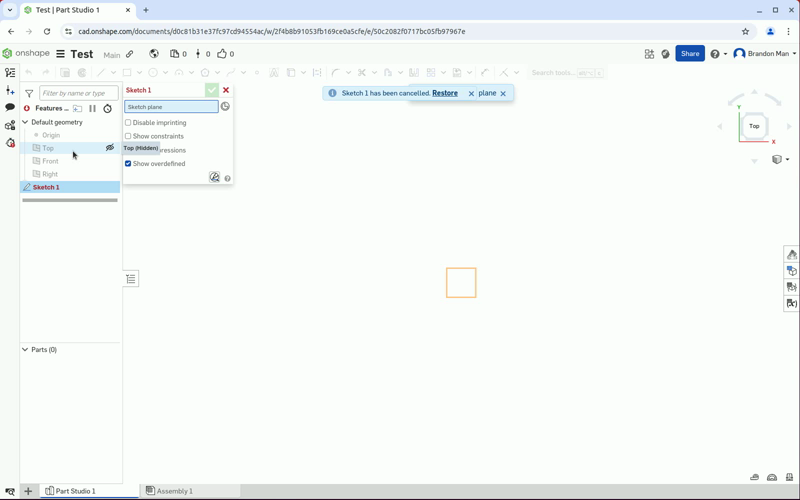
click(73, 150)
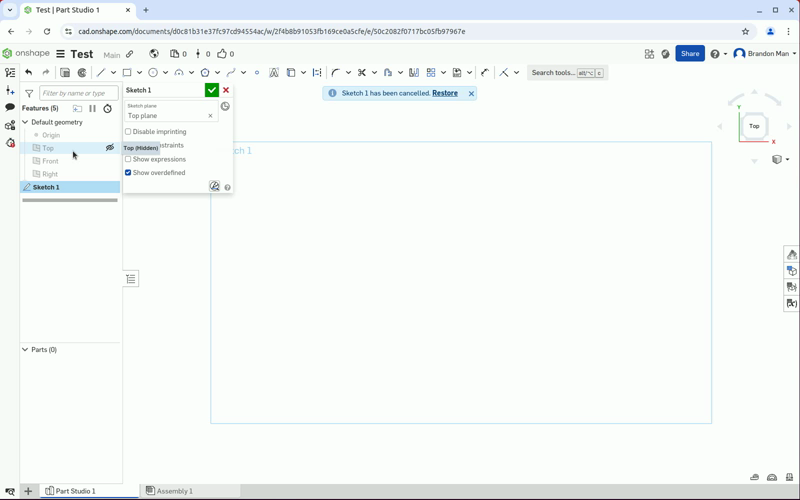
mouse_move(73, 352)
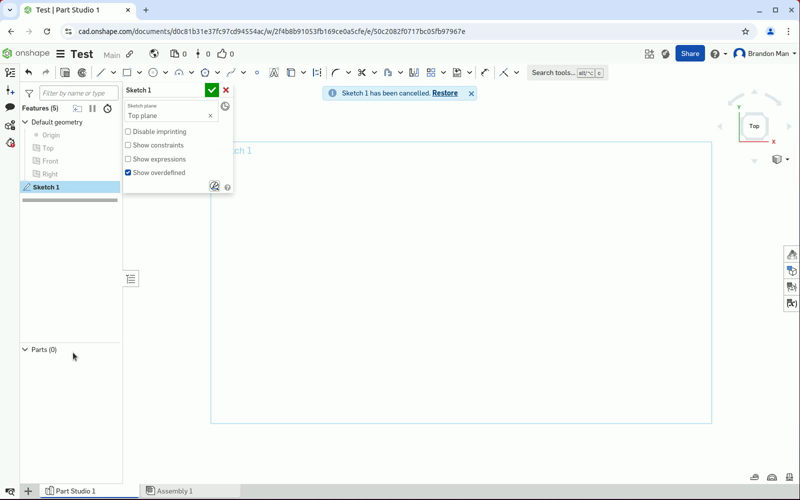
key(y)
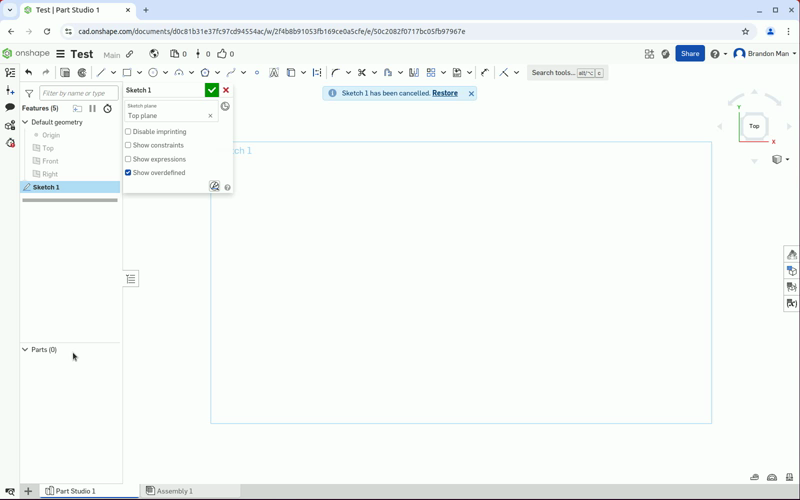
key(c)
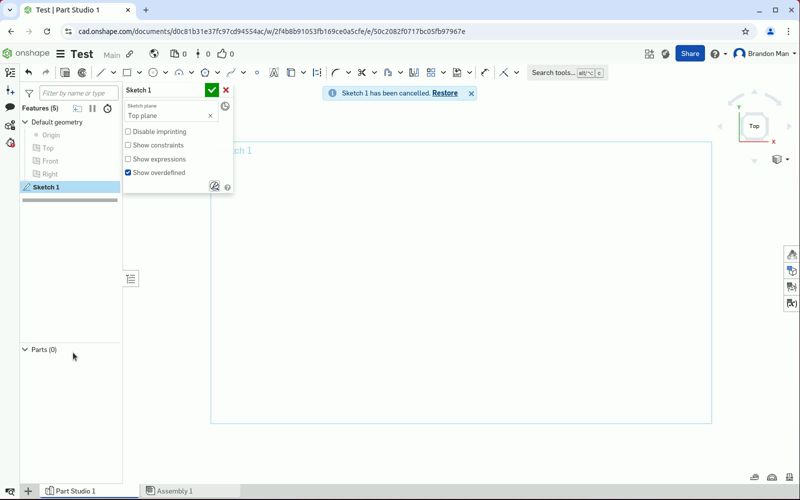
key_down(shift)
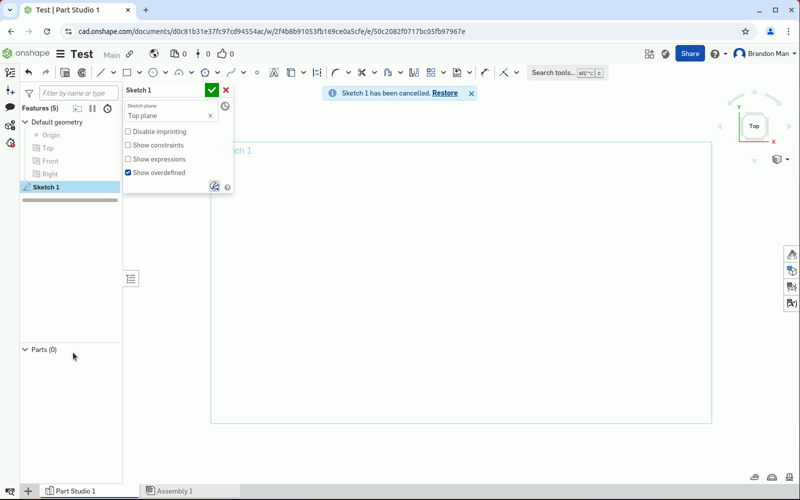
mouse_move(461, 282)
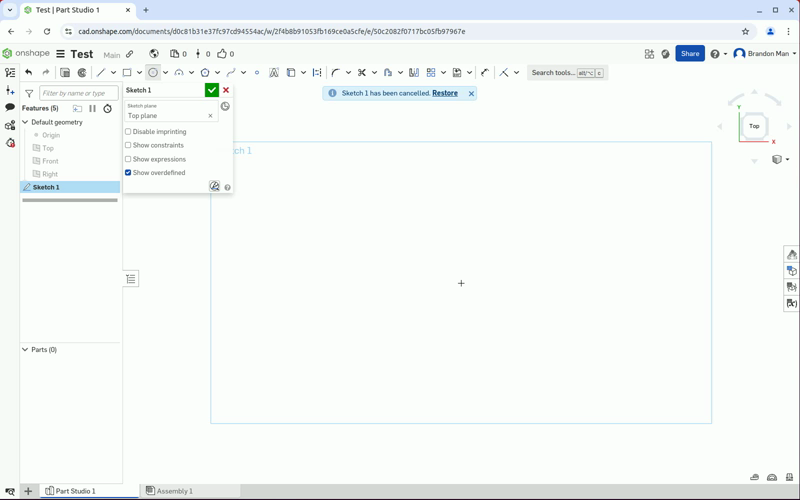
click(461, 282)
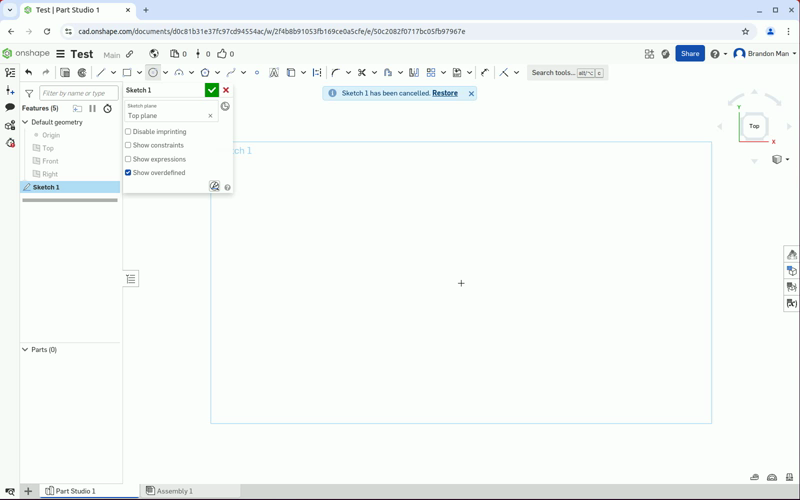
key_up(shift)
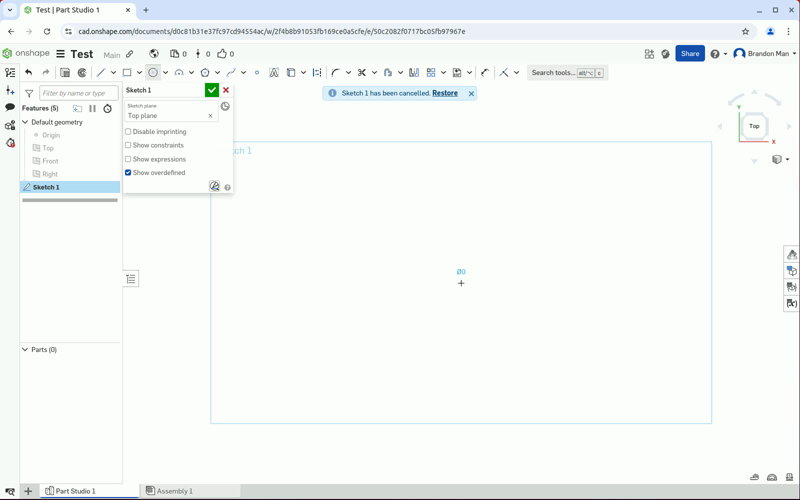
mouse_move(463, 282)
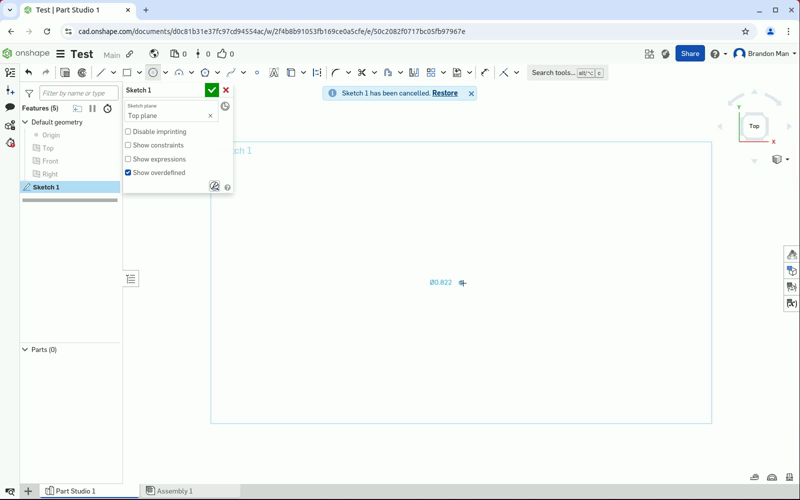
scroll(6)
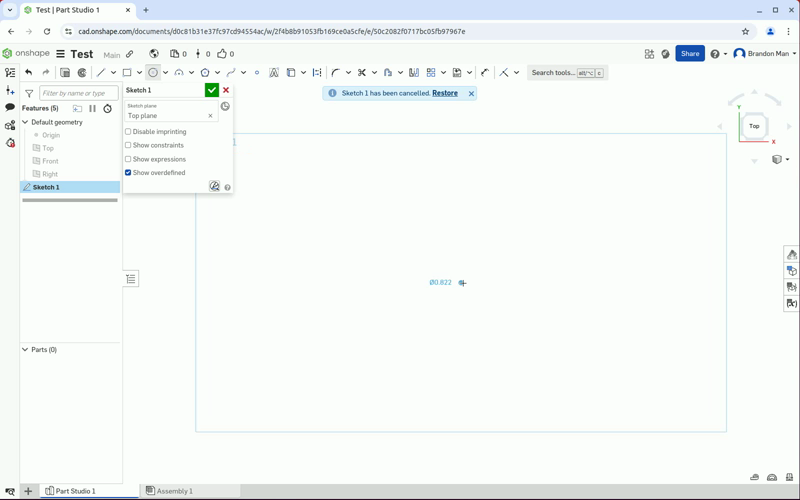
scroll(6)
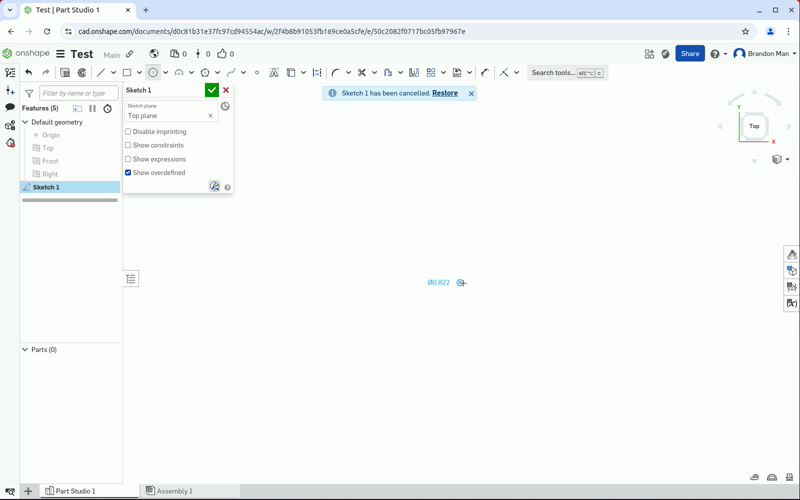
scroll(6)
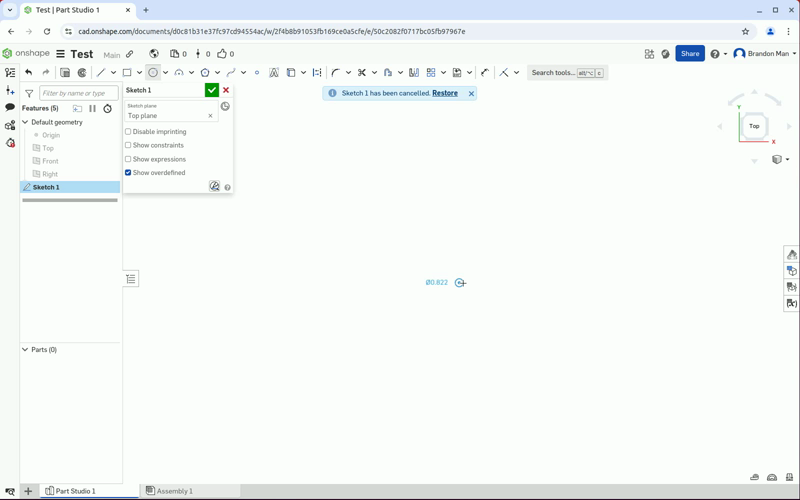
scroll(6)
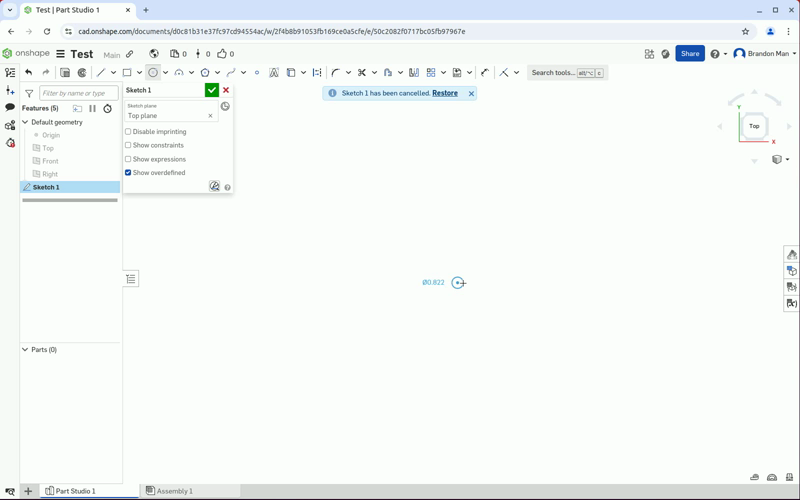
scroll(6)
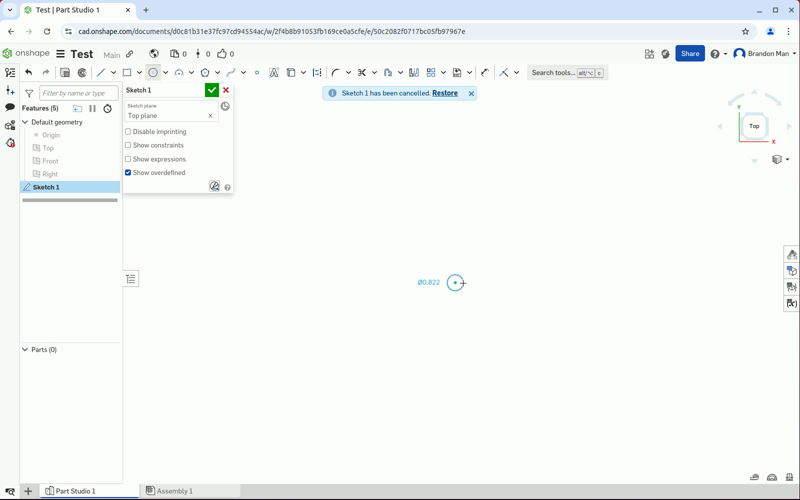
scroll(6)
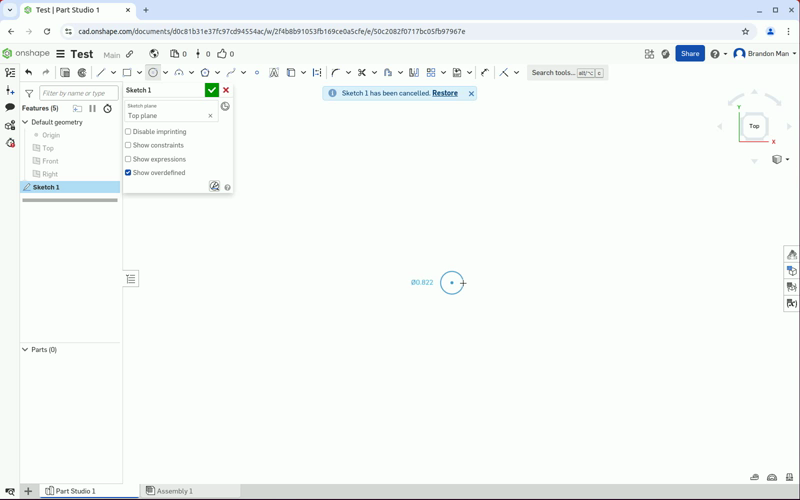
scroll(6)
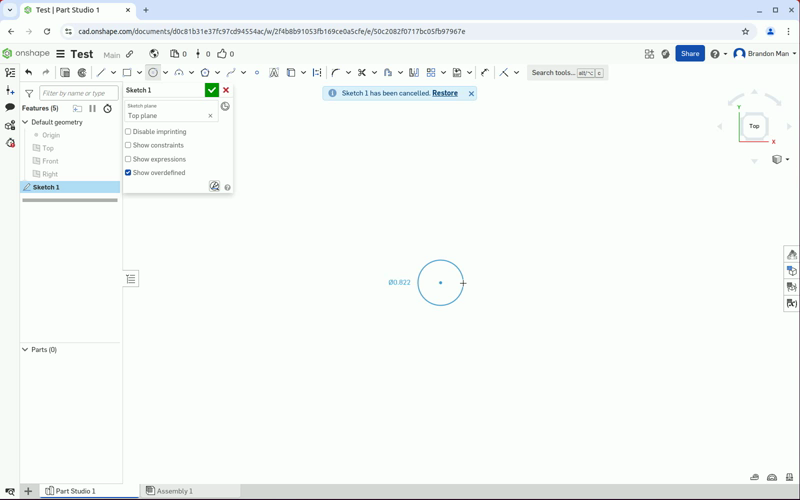
click(463, 282)
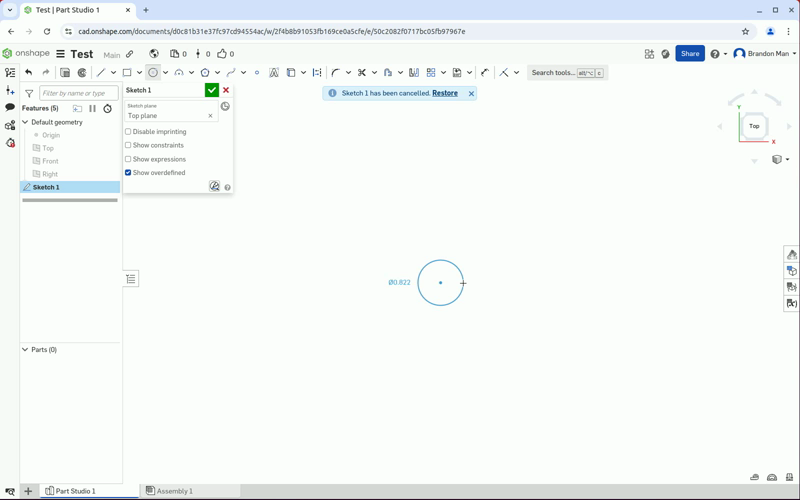
scroll(-6)
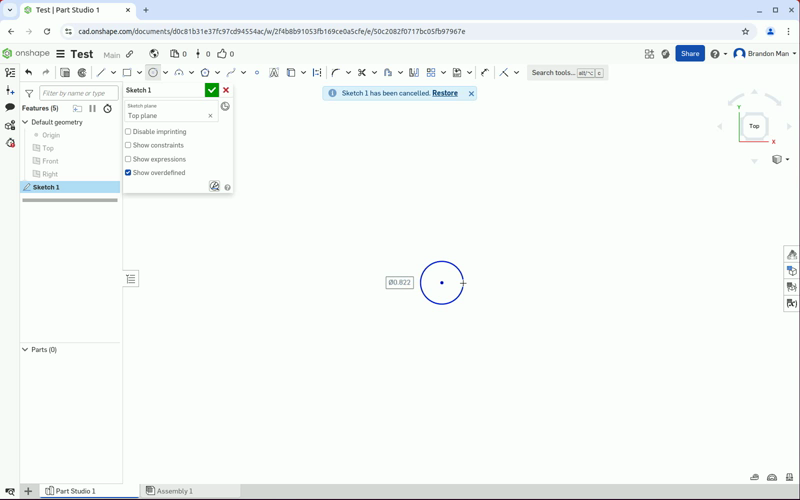
scroll(-6)
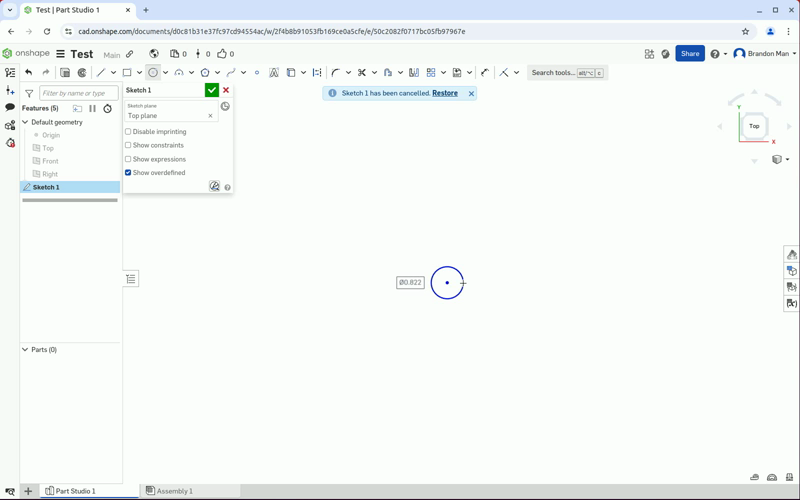
scroll(-6)
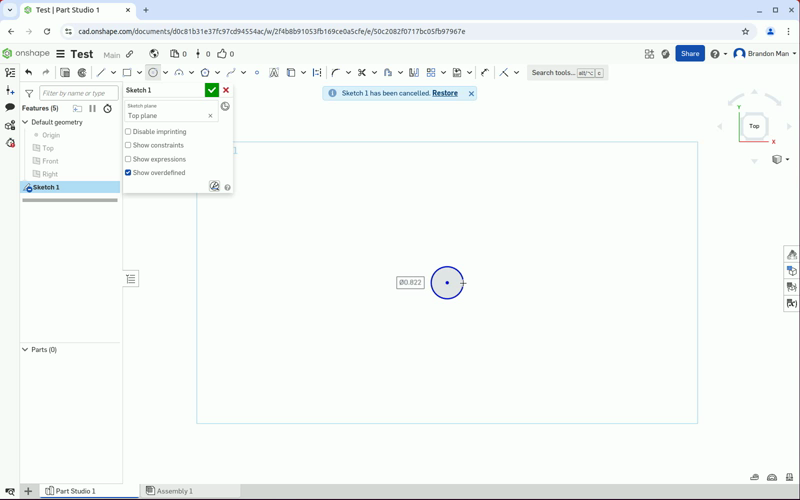
scroll(-6)
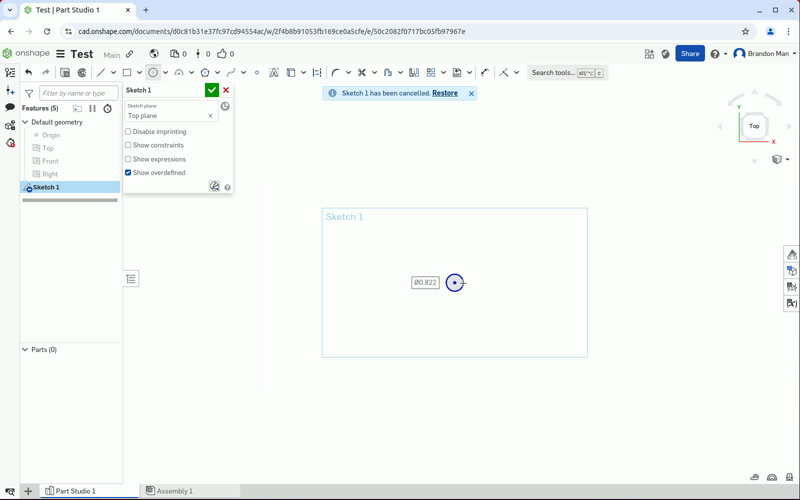
scroll(-6)
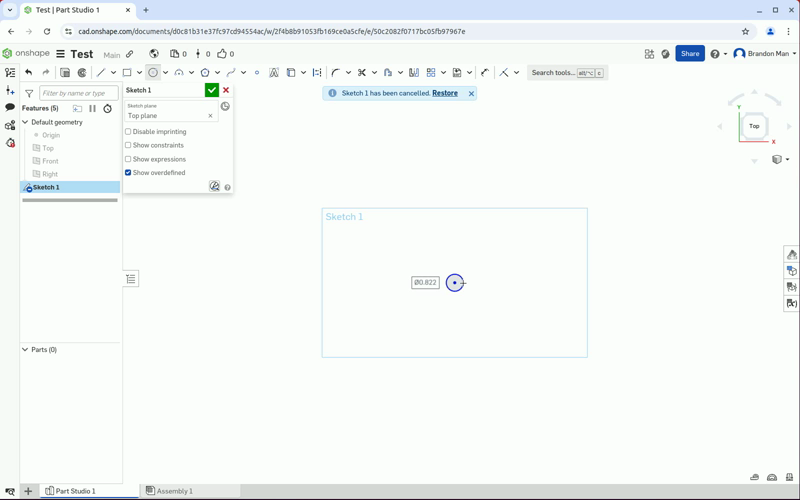
scroll(-6)
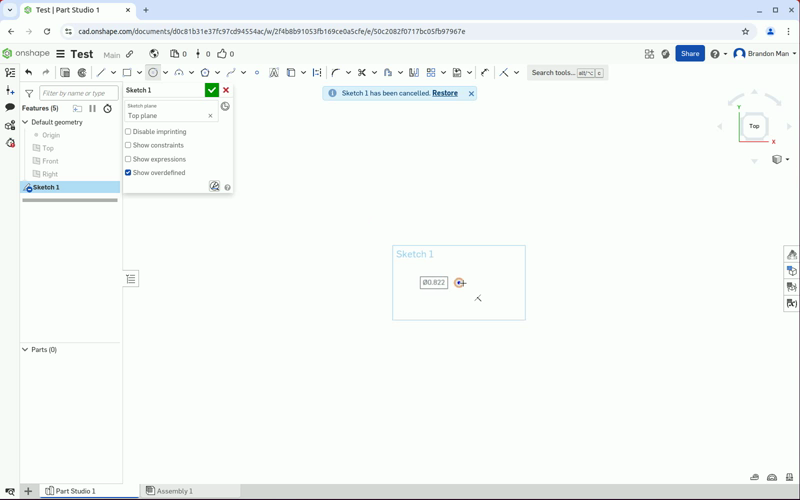
scroll(-6)
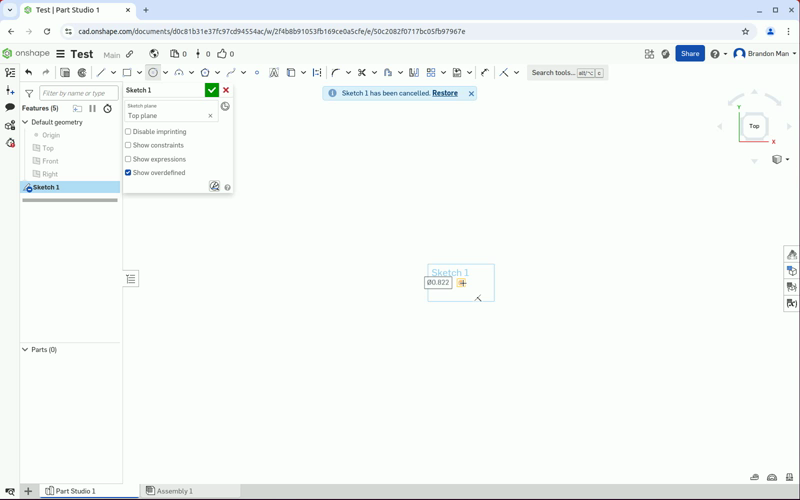
key(esc)
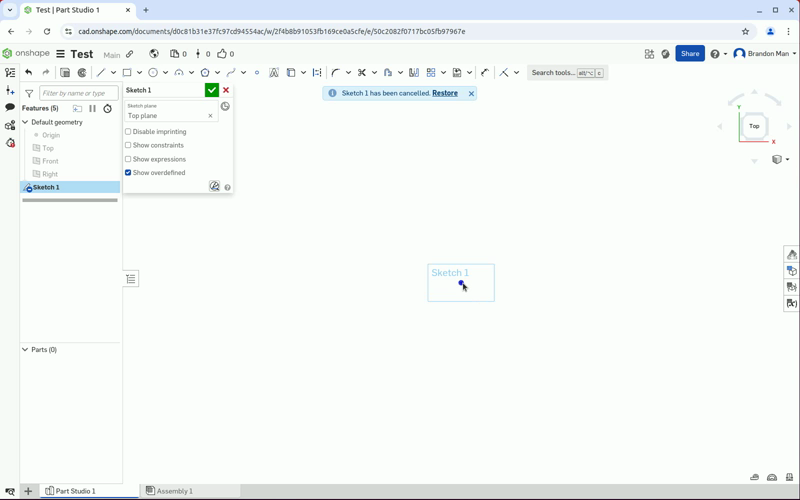
mouse_move(460, 284)
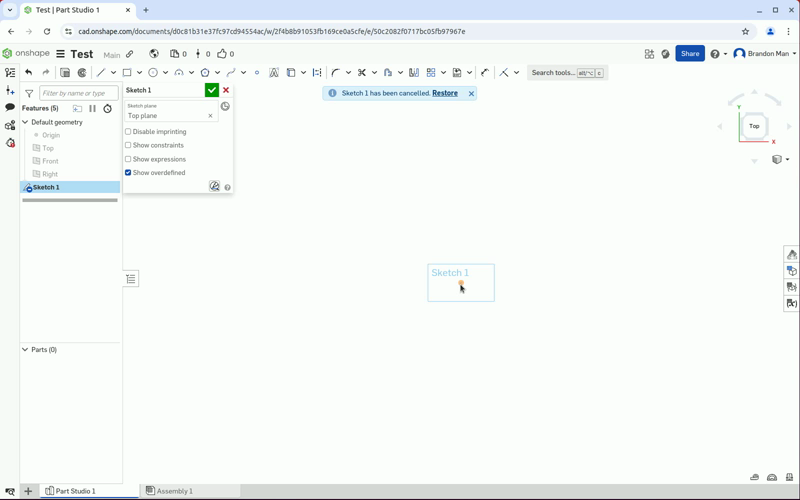
scroll(6)
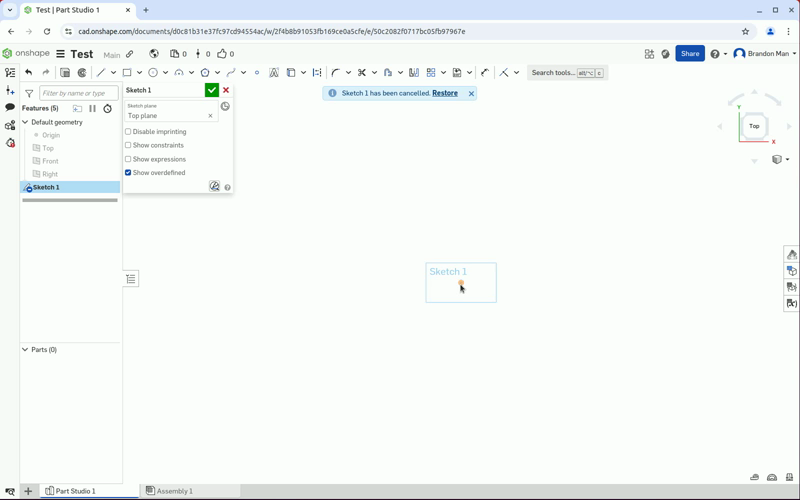
scroll(6)
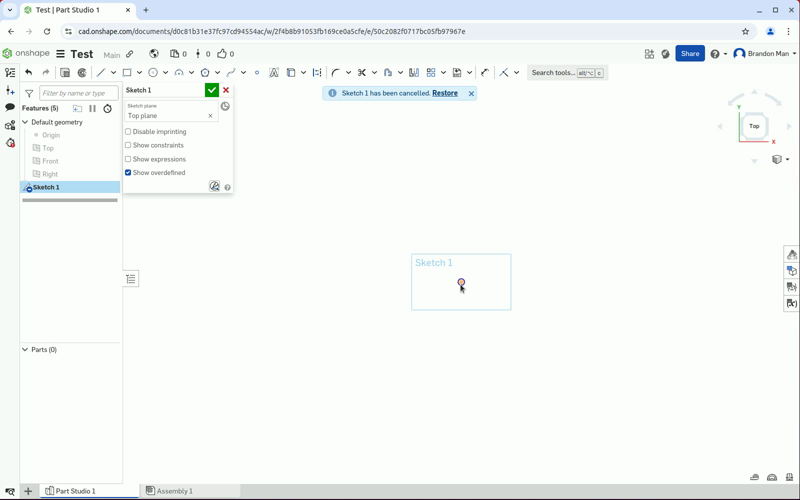
scroll(6)
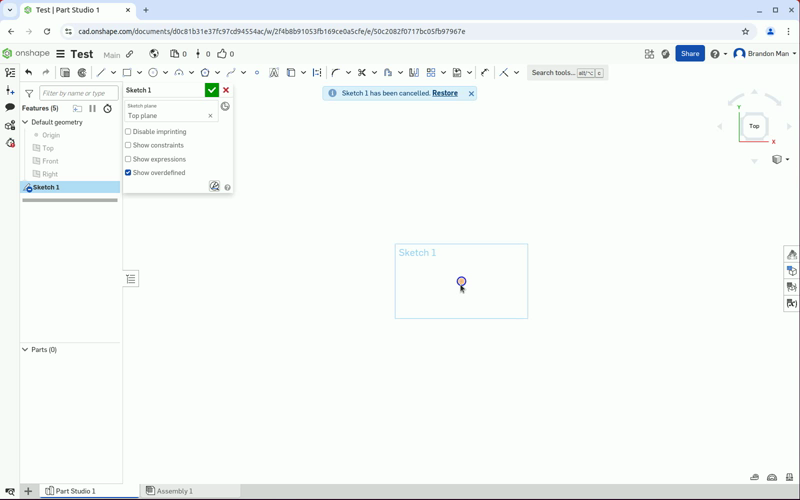
scroll(6)
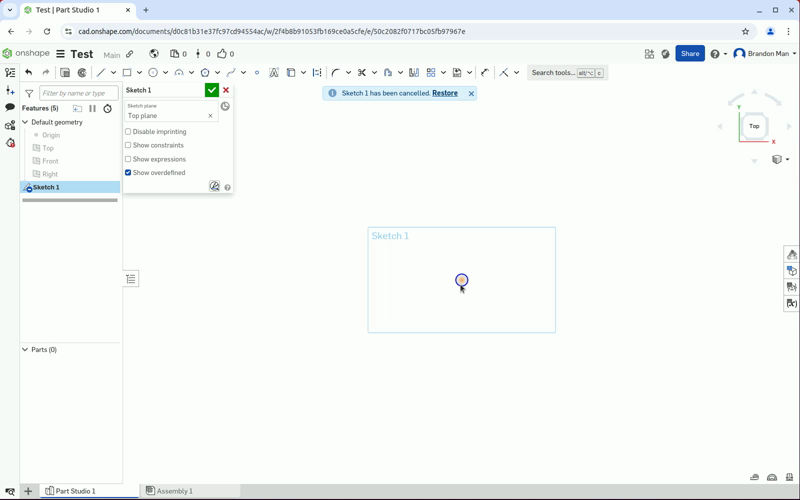
scroll(6)
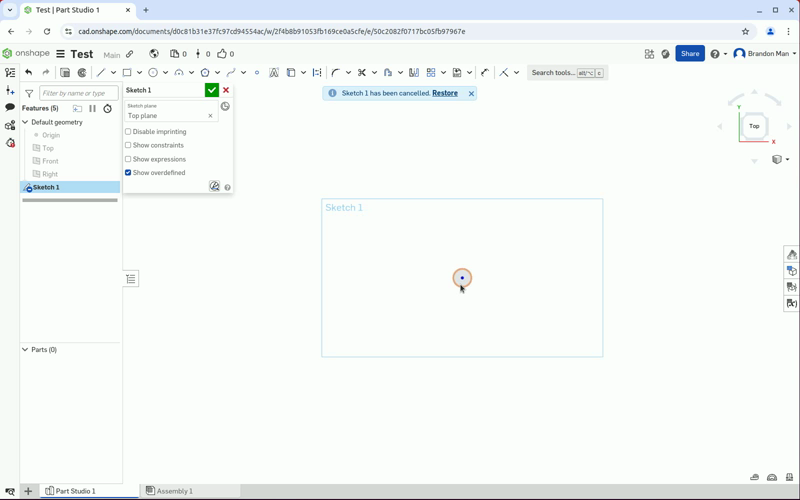
scroll(6)
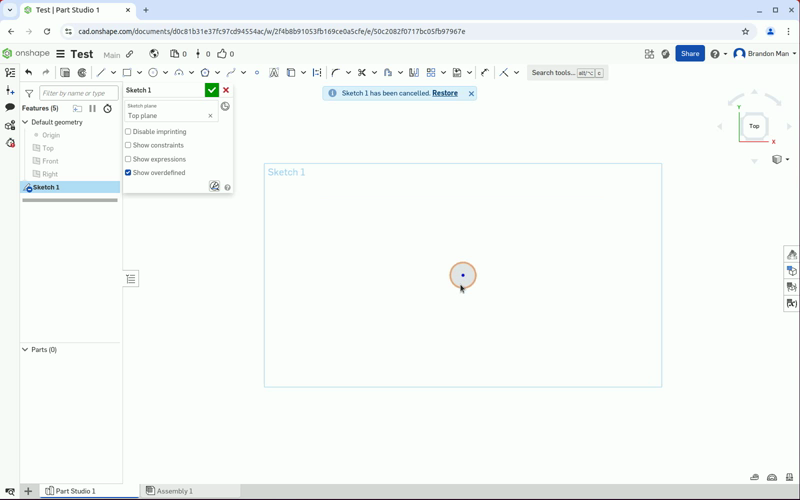
scroll(6)
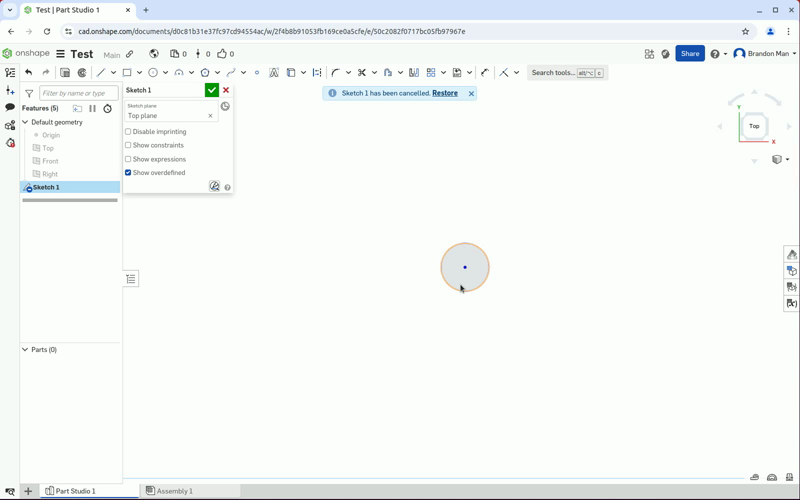
click(460, 284)
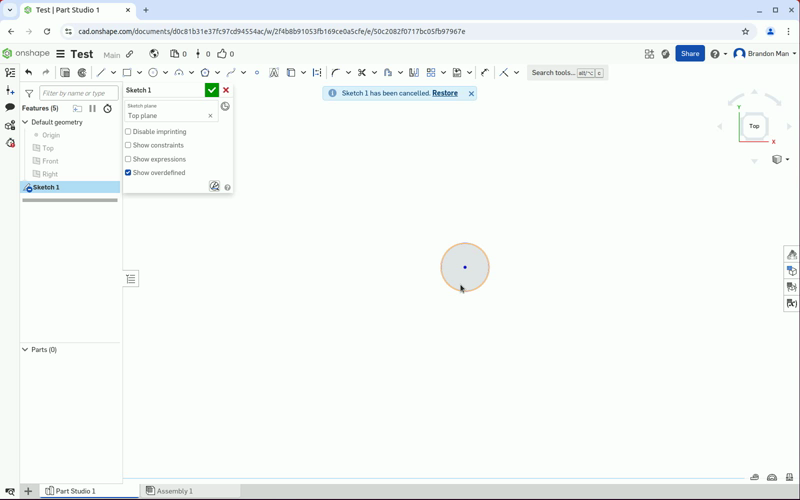
scroll(-6)
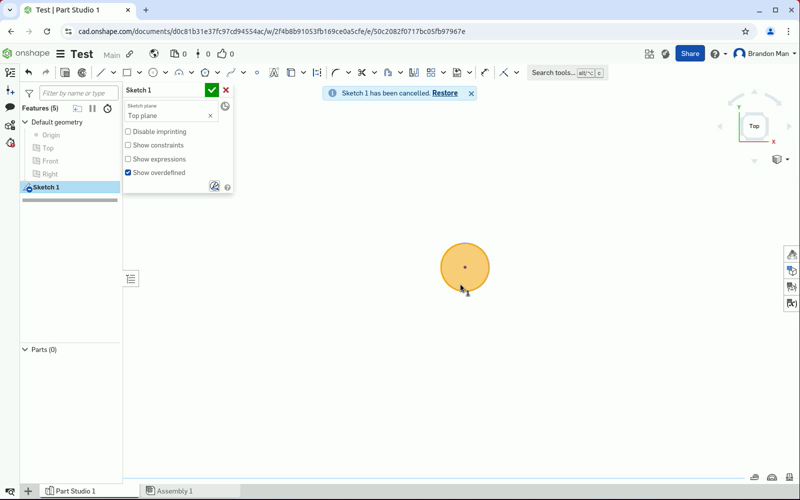
scroll(-6)
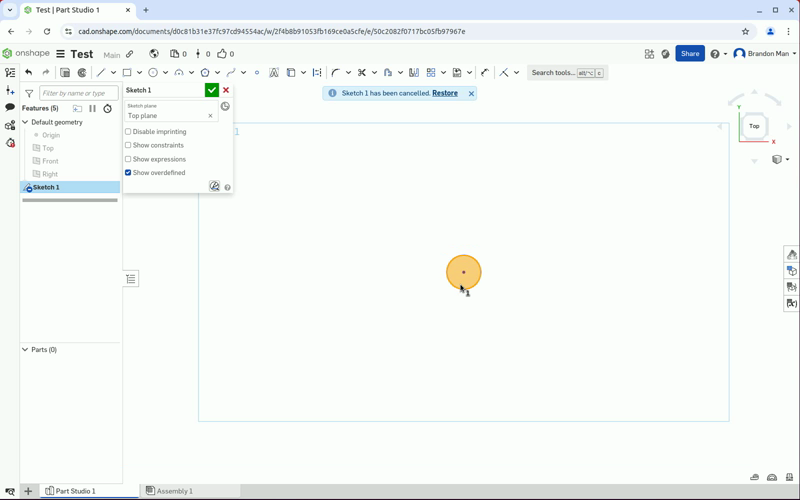
scroll(-6)
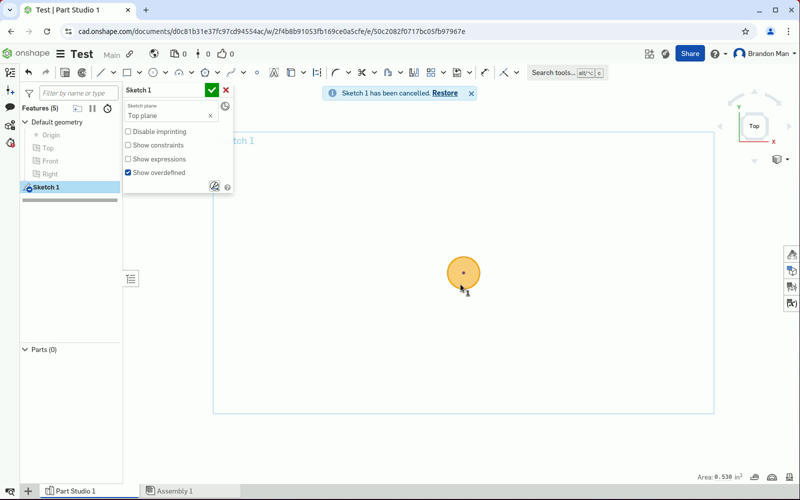
scroll(-6)
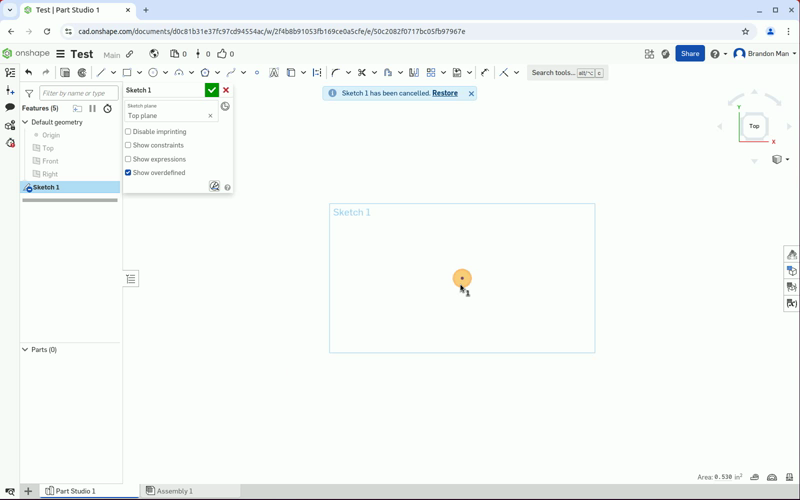
scroll(-6)
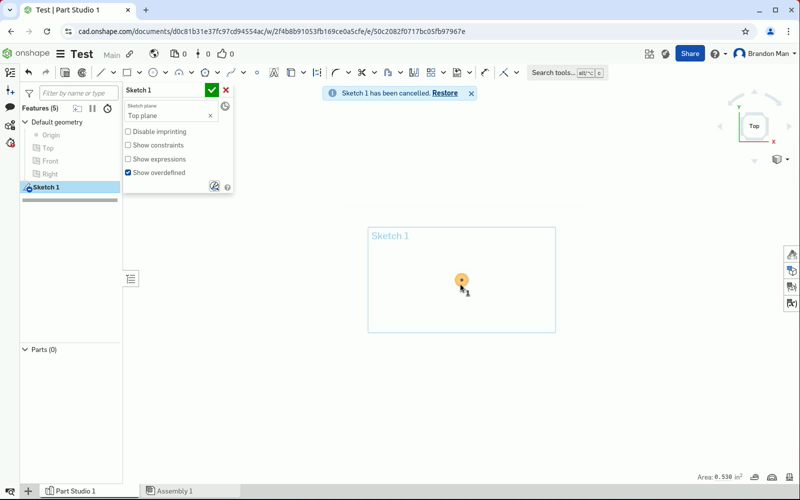
scroll(-6)
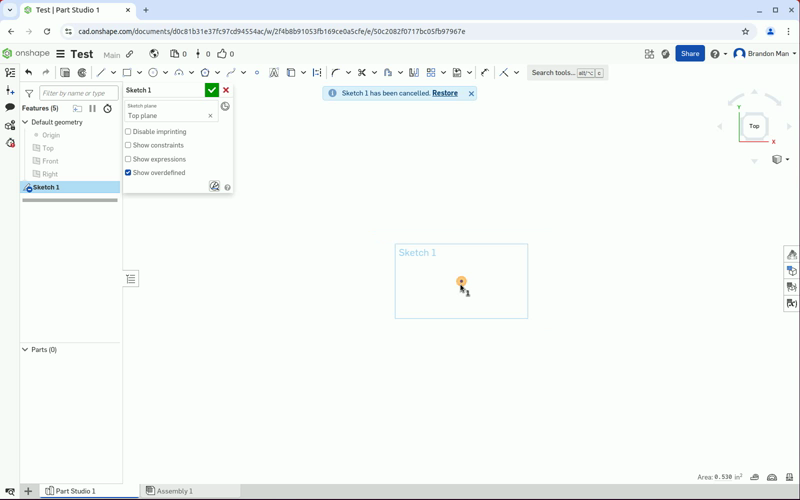
scroll(-6)
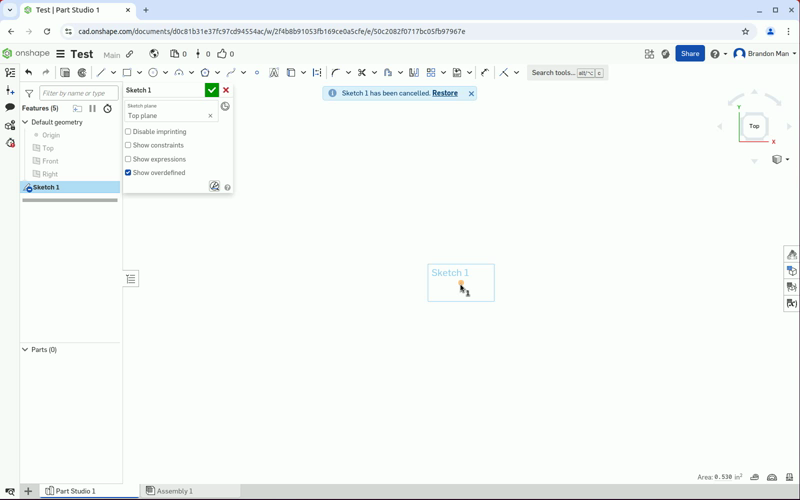
mouse_move(73, 352)
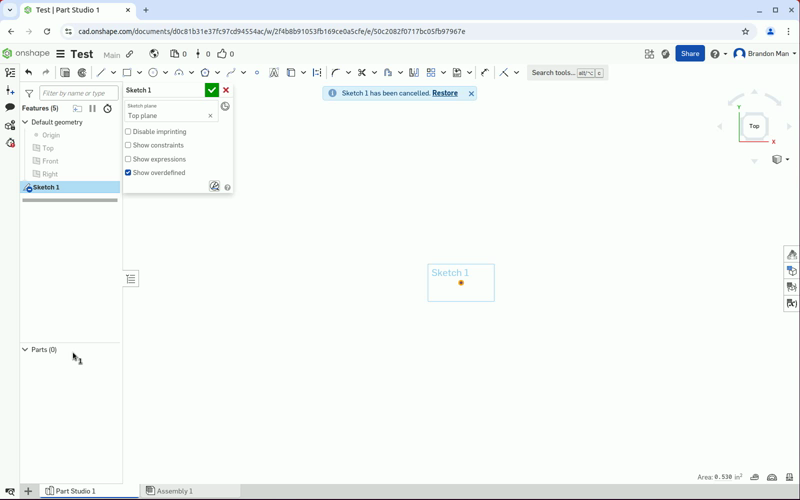
key(shift+y)
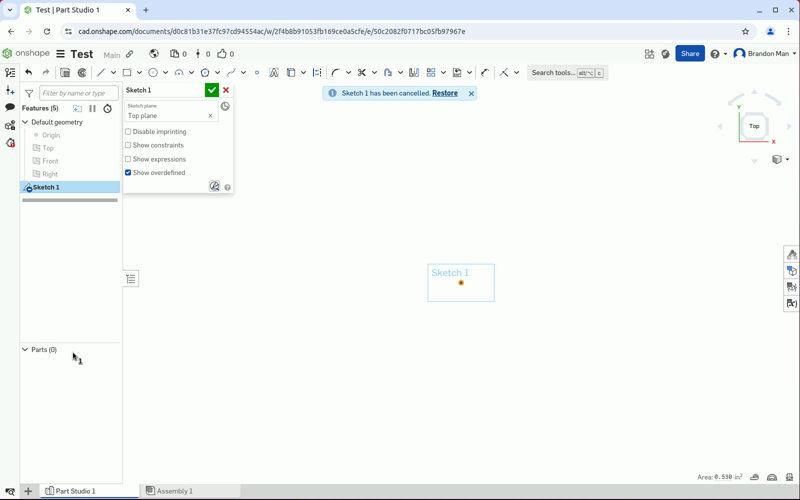
key(shift+e)
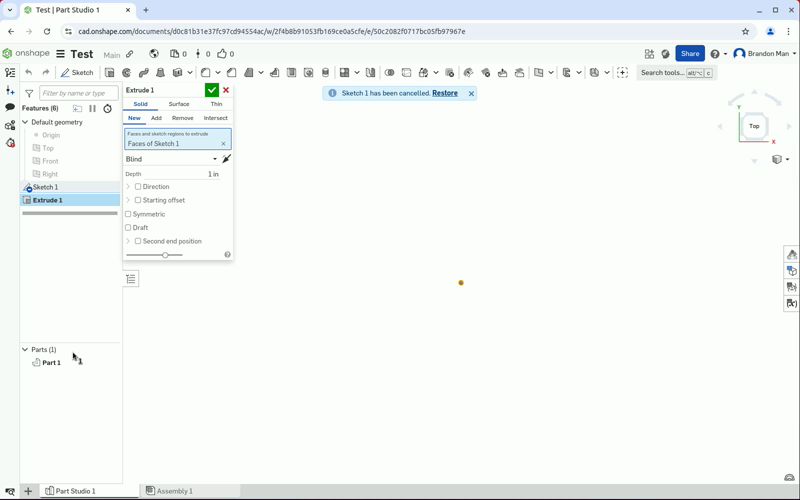
mouse_move(143, 106)
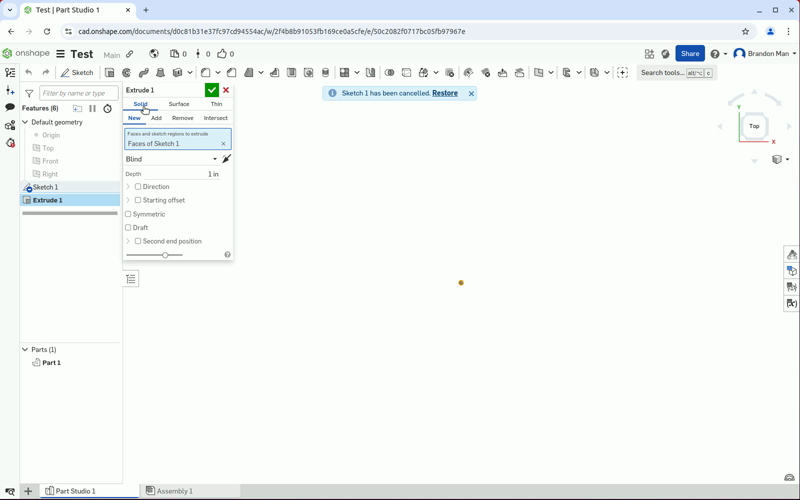
click(143, 106)
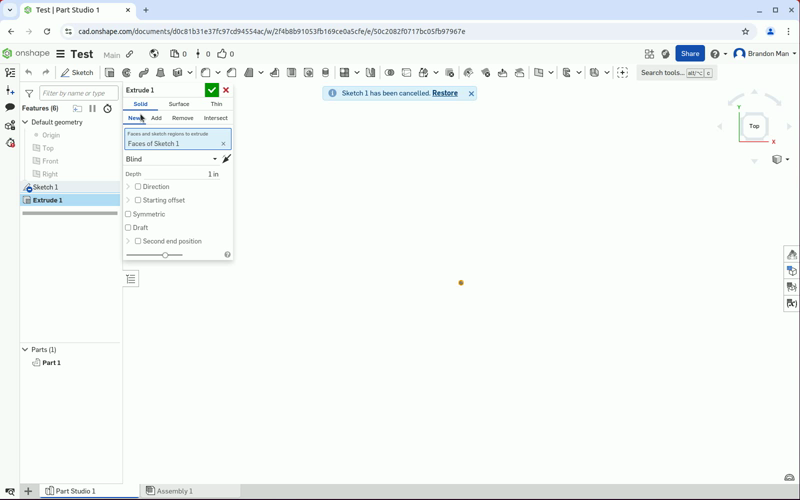
mouse_move(137, 120)
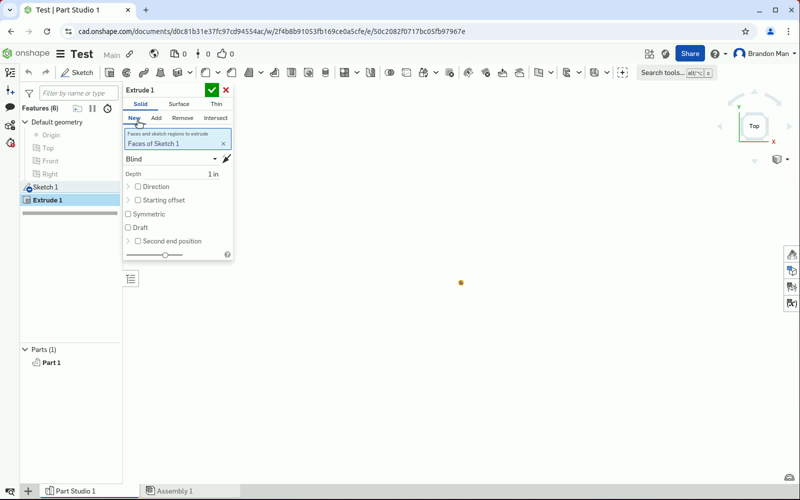
click(137, 120)
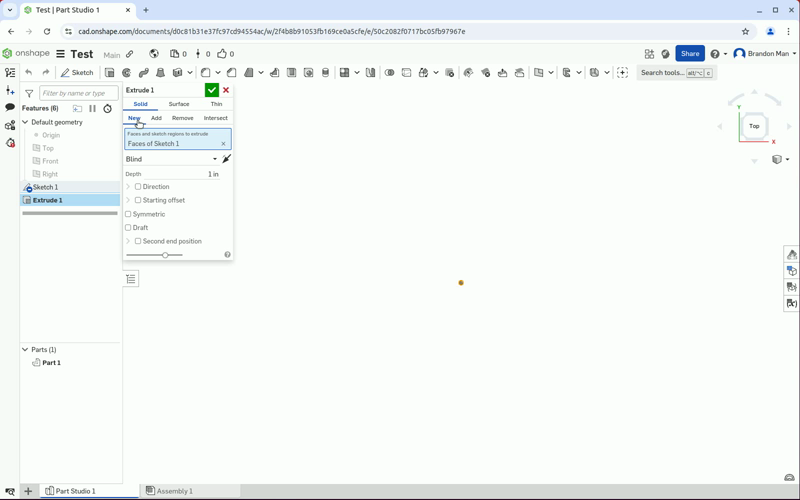
key(tab, 4)
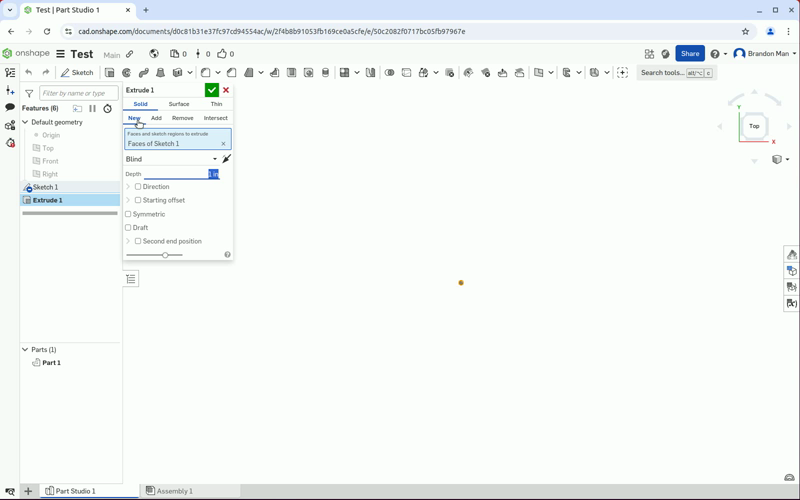
text(4.574)
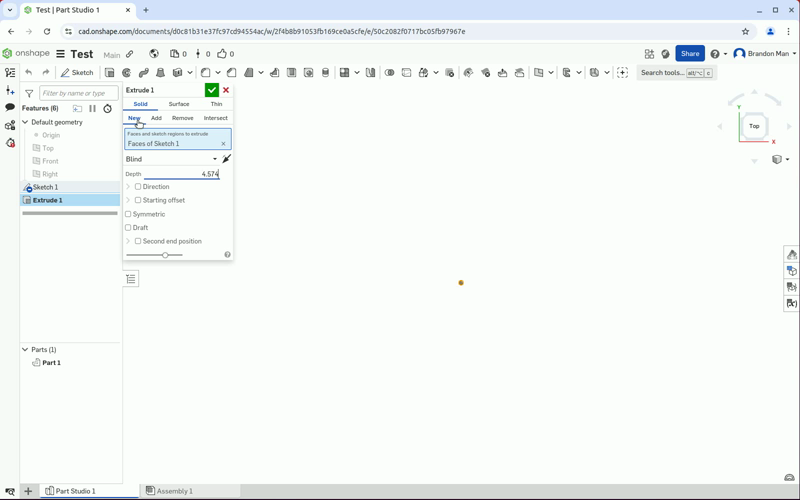
key(enter)
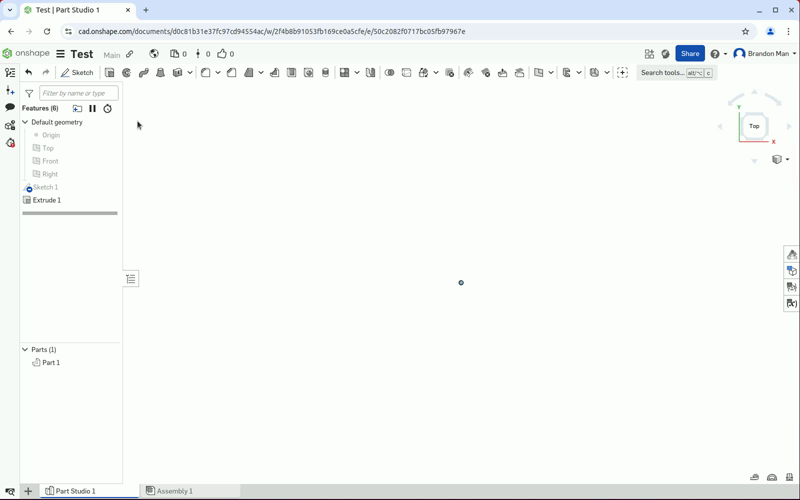
key(shift+h)
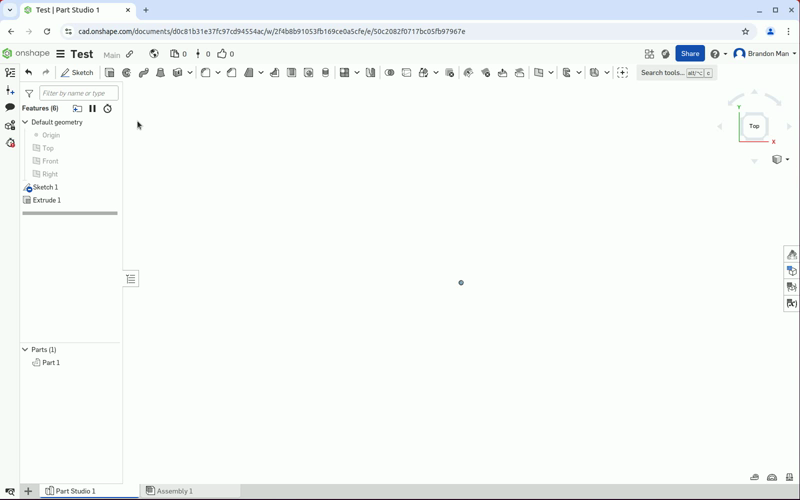
key(shift+h)
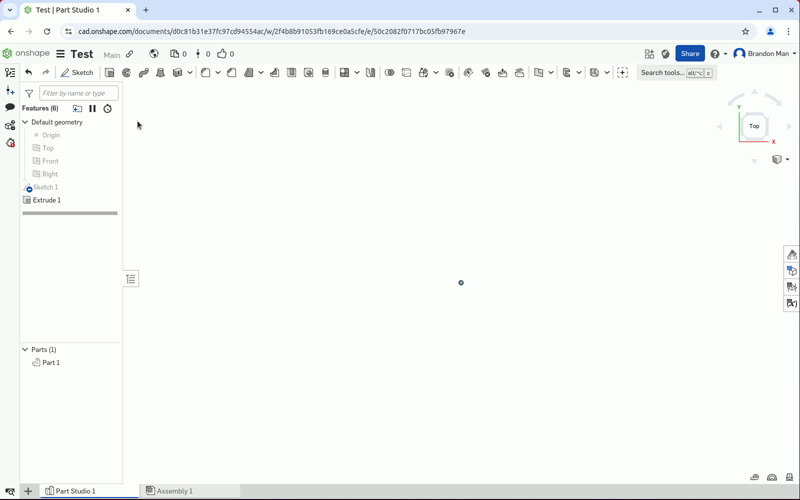
mouse_move(73, 189)
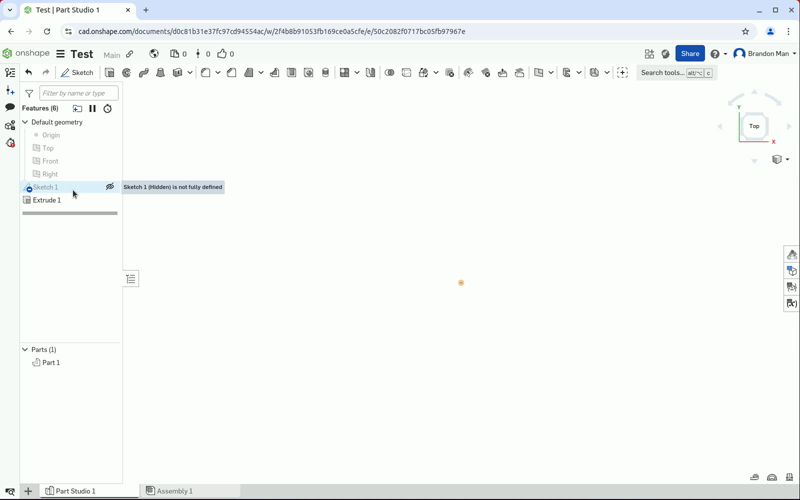
click(73, 189)
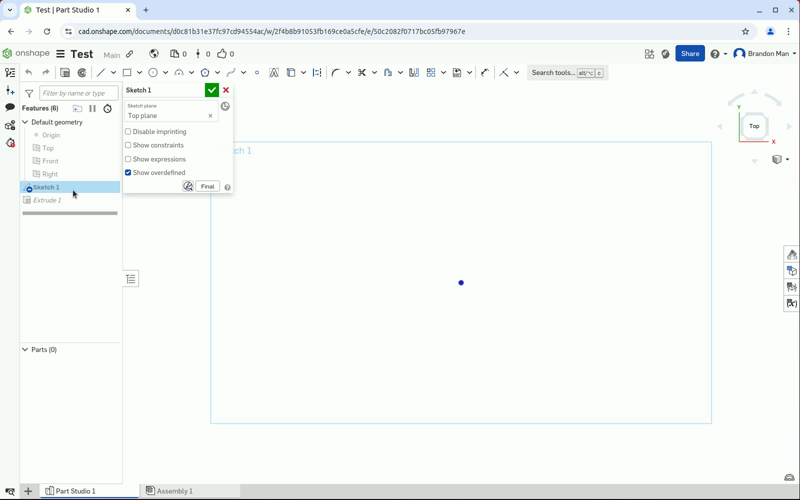
mouse_move(229, 92)
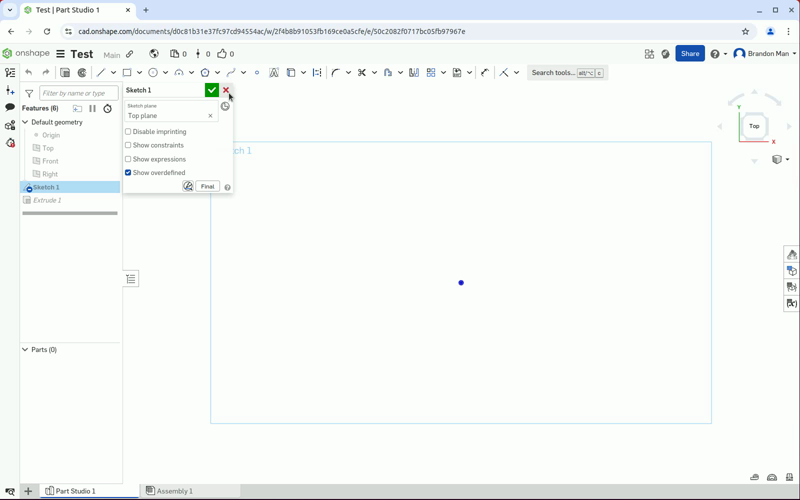
click(229, 92)
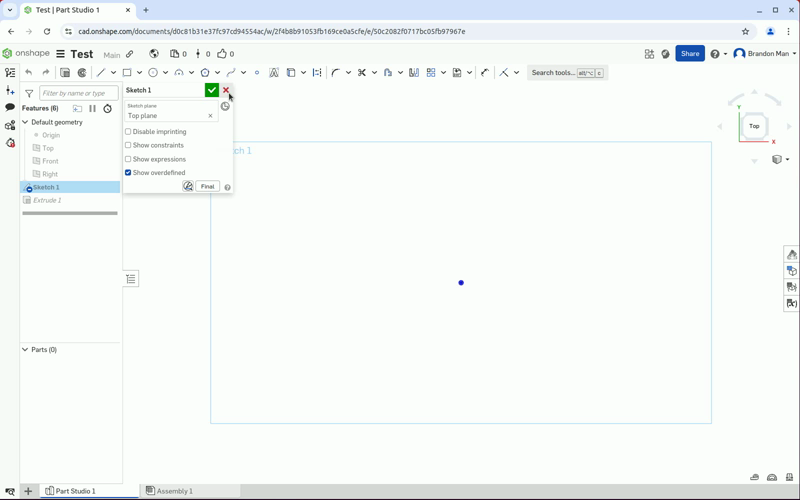
key(shift+s)
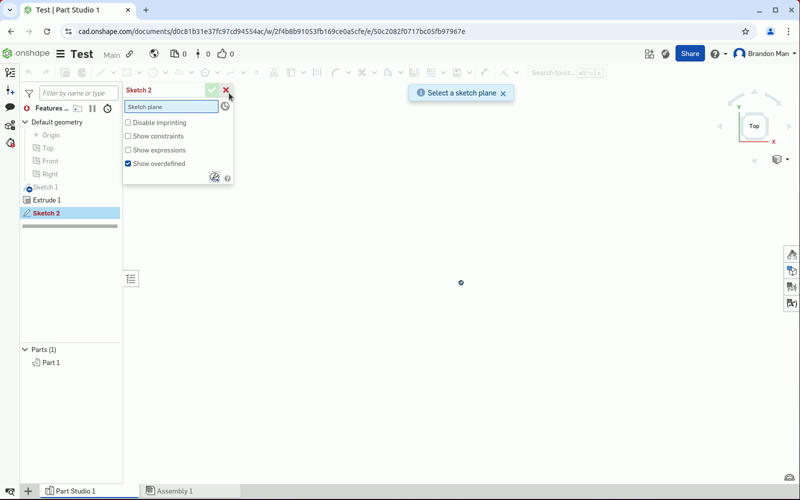
mouse_move(73, 150)
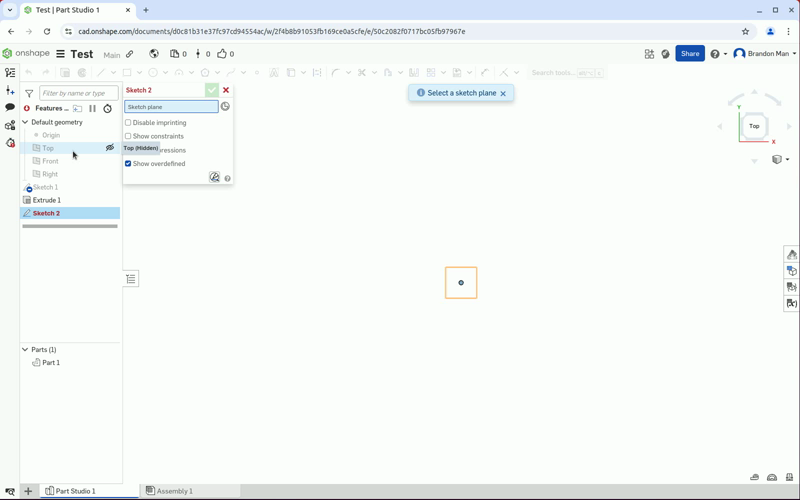
click(73, 150)
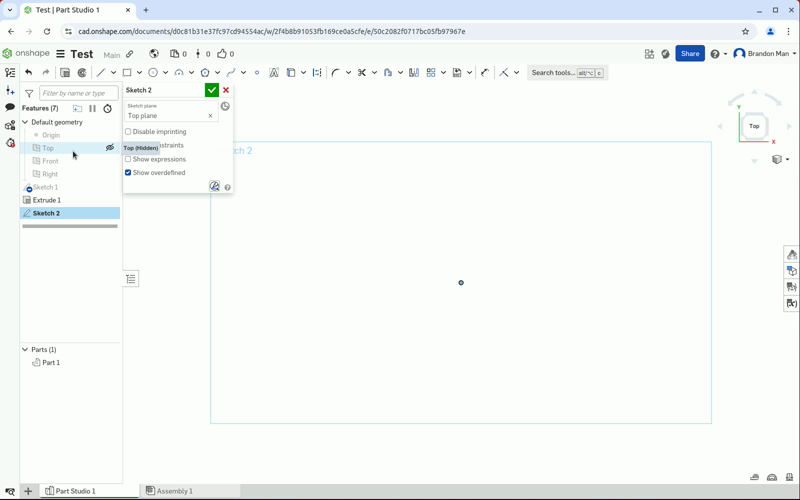
mouse_move(73, 352)
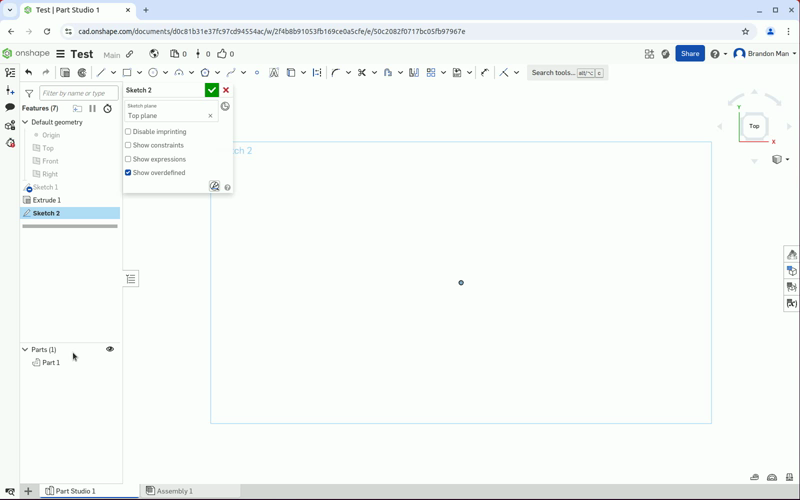
key(y)
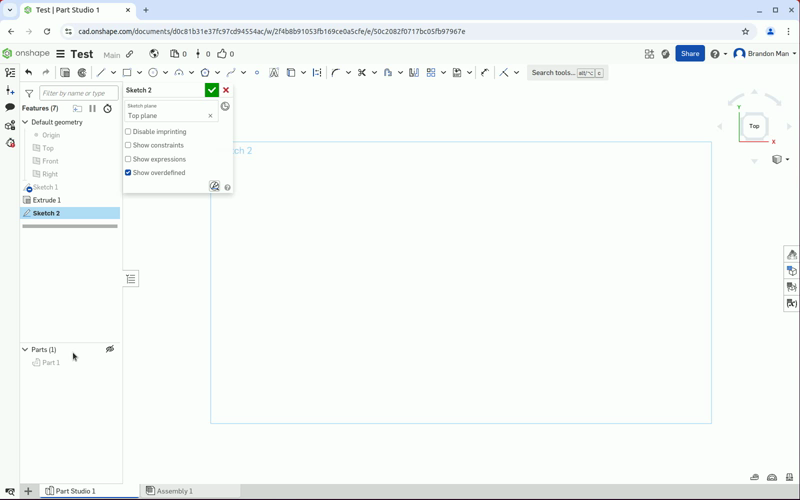
key(c)
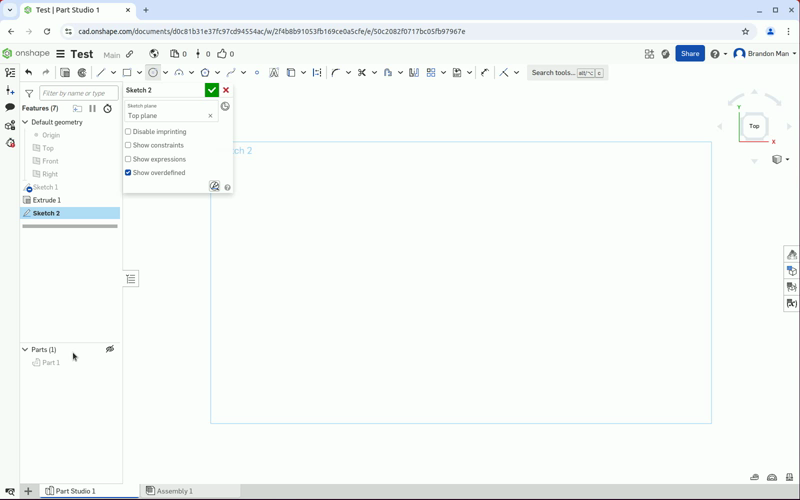
key_down(shift)
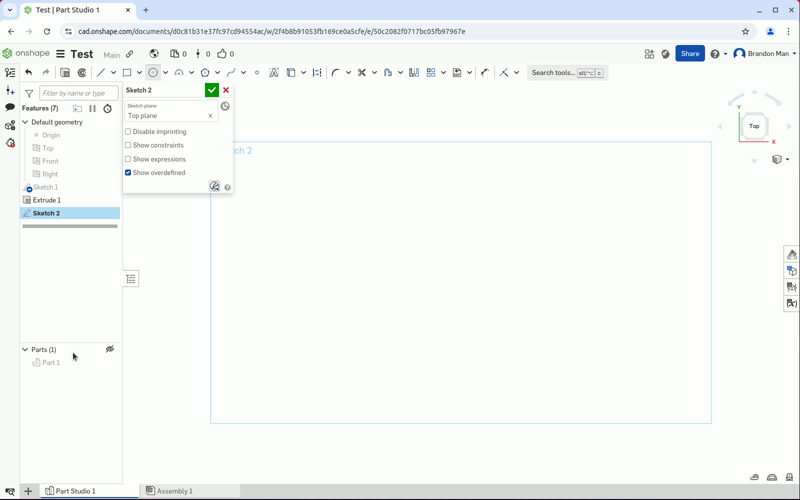
mouse_move(468, 298)
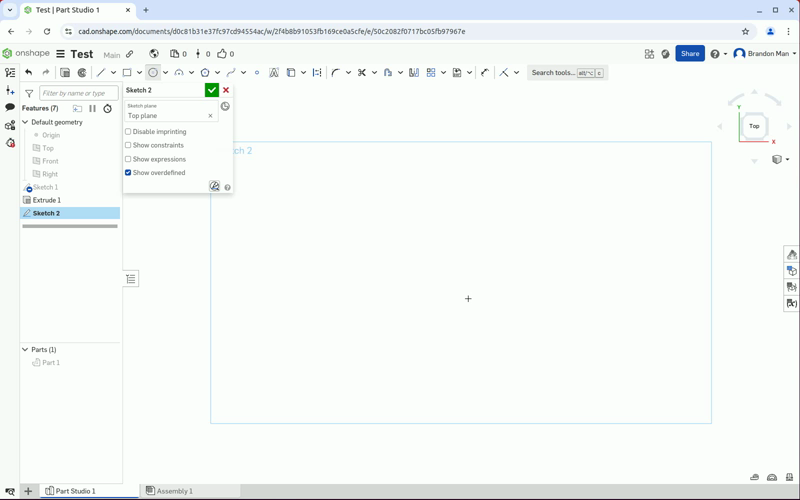
click(468, 298)
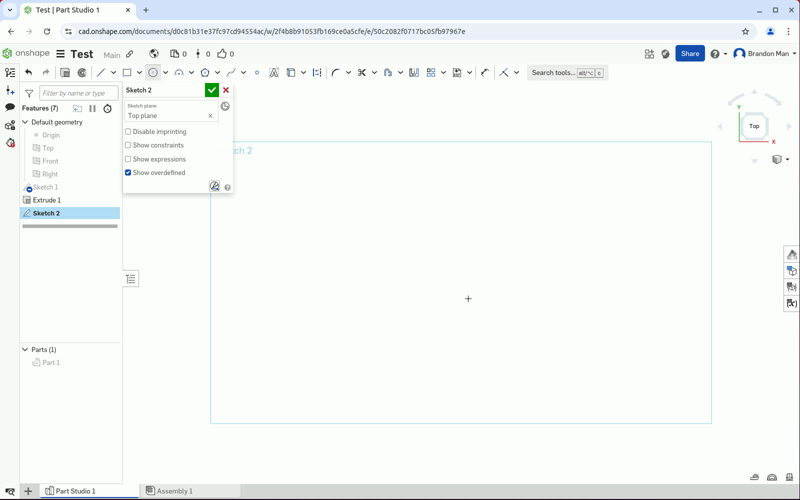
key_up(shift)
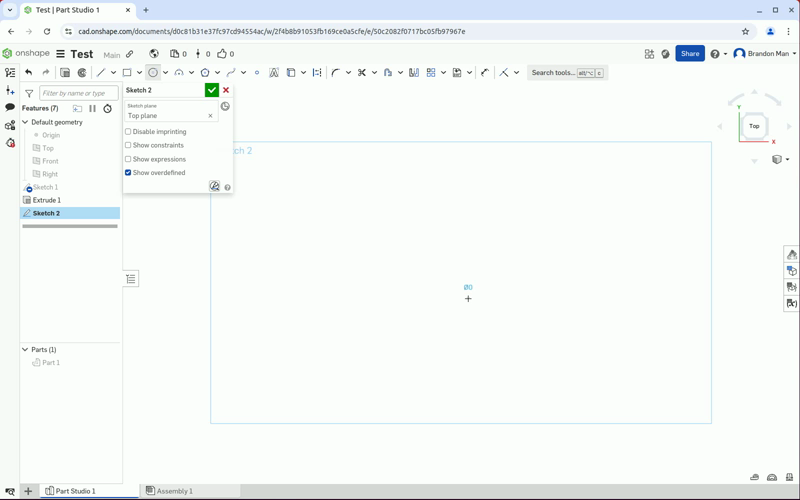
mouse_move(470, 298)
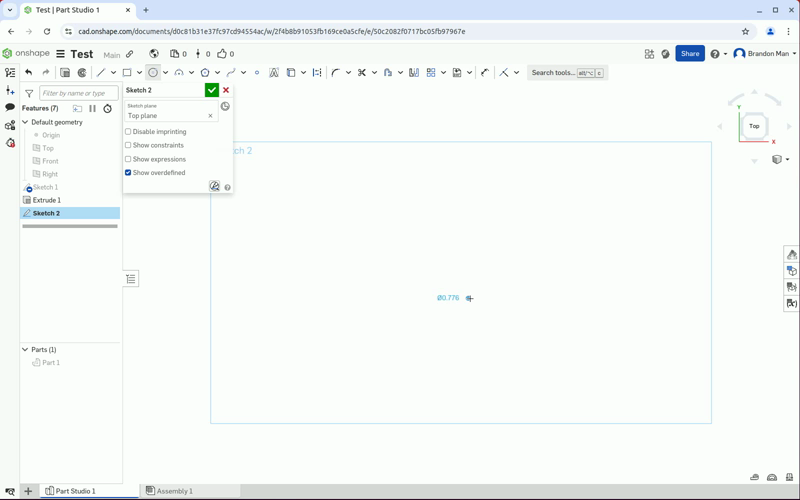
scroll(6)
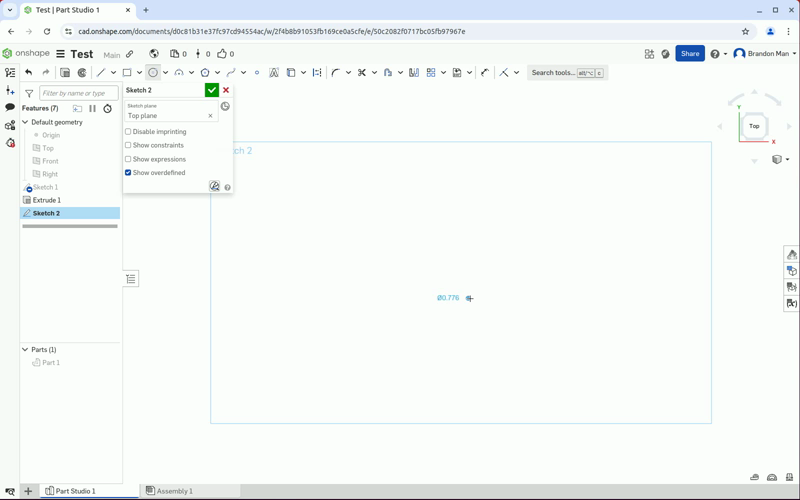
scroll(6)
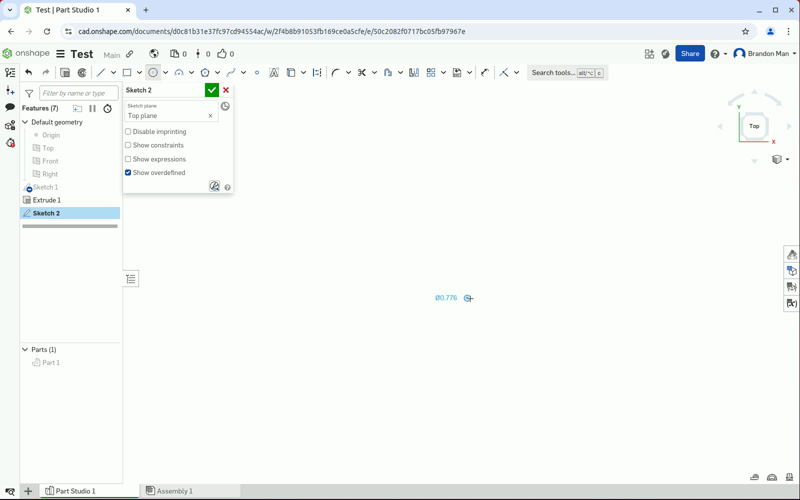
scroll(6)
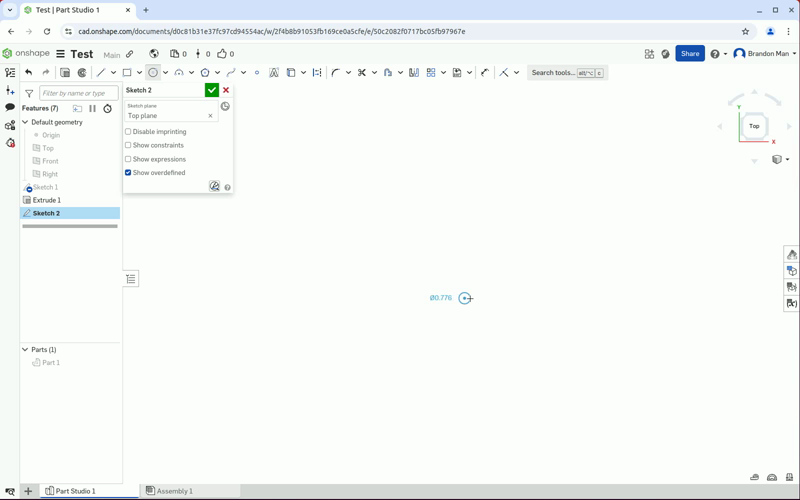
scroll(6)
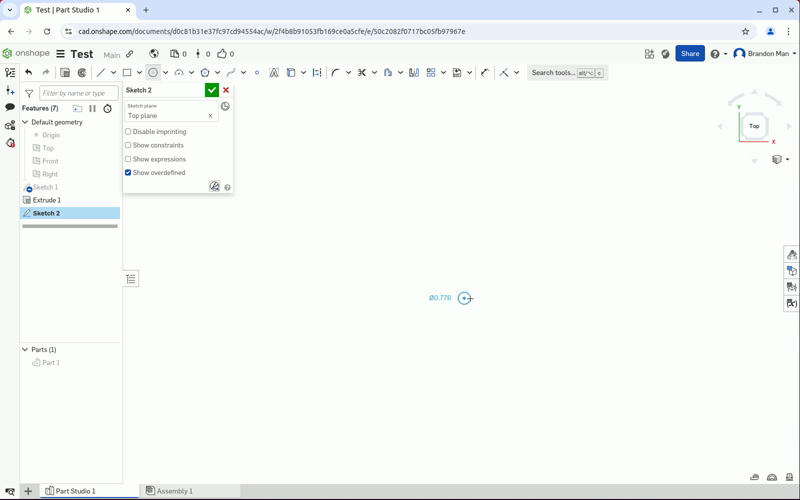
scroll(6)
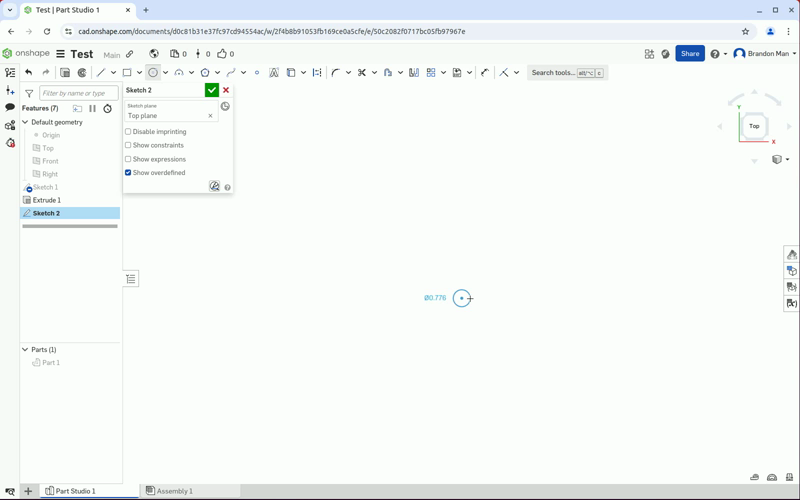
scroll(6)
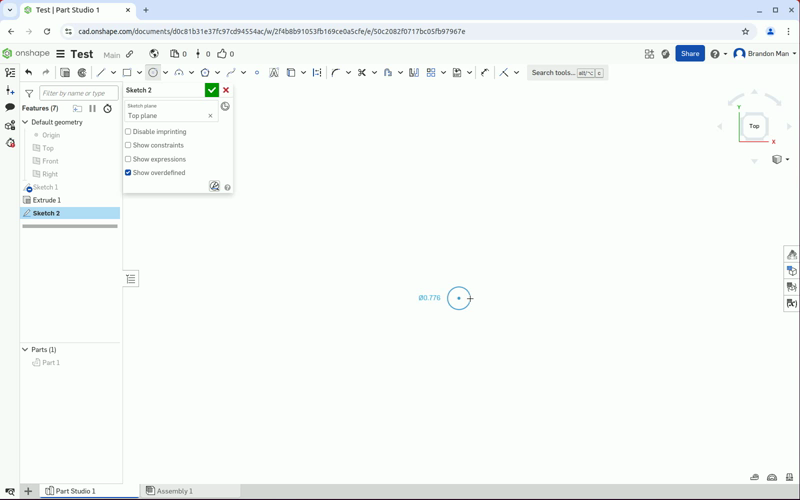
scroll(6)
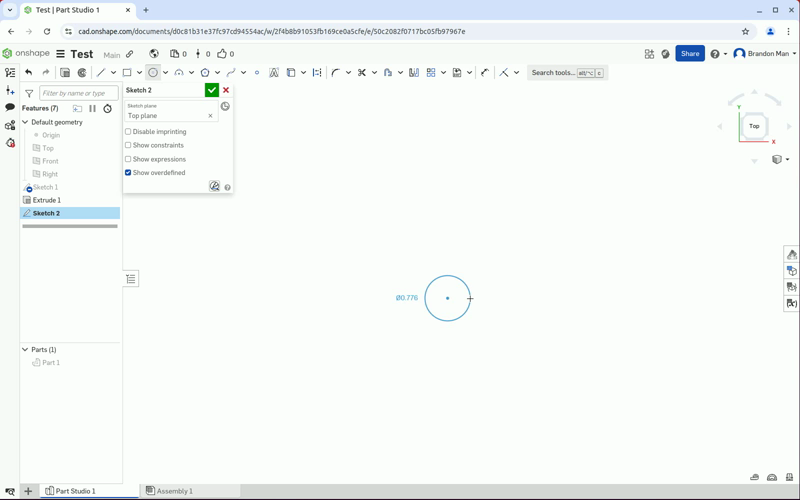
click(470, 298)
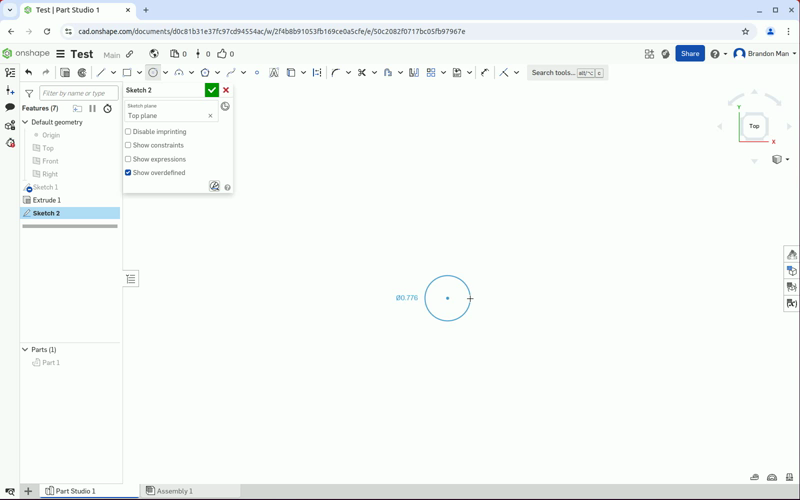
scroll(-6)
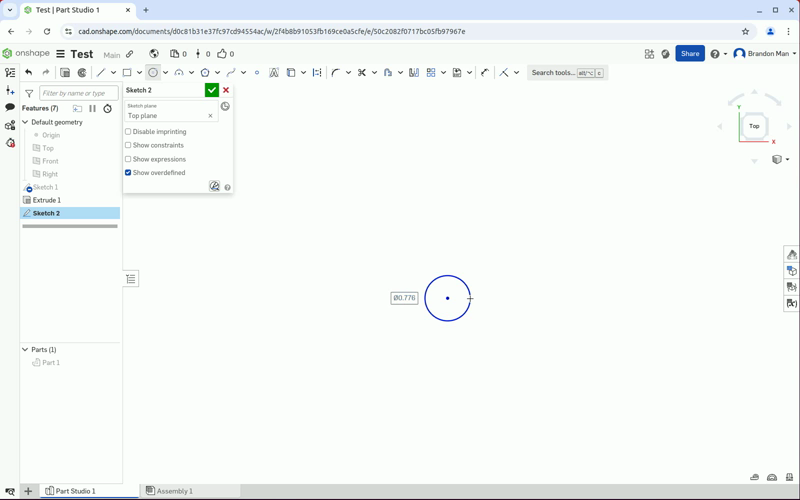
scroll(-6)
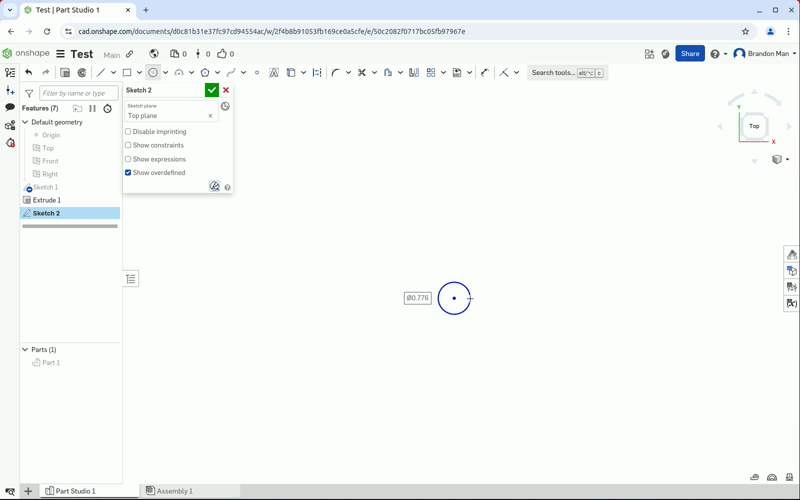
scroll(-6)
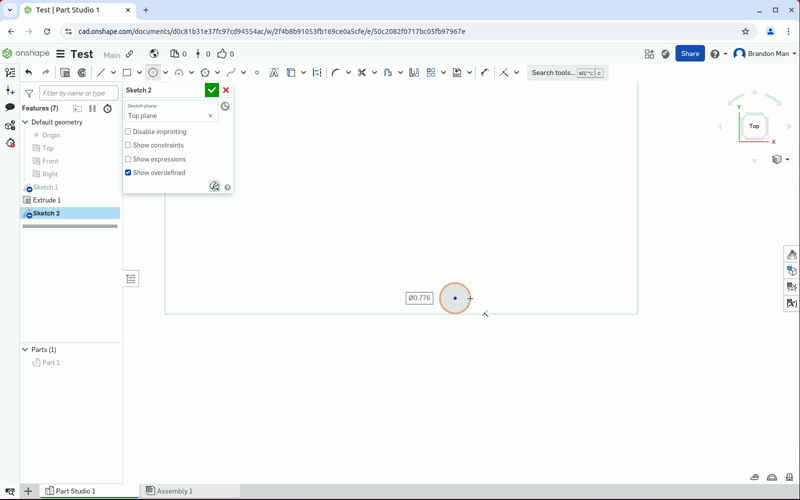
scroll(-6)
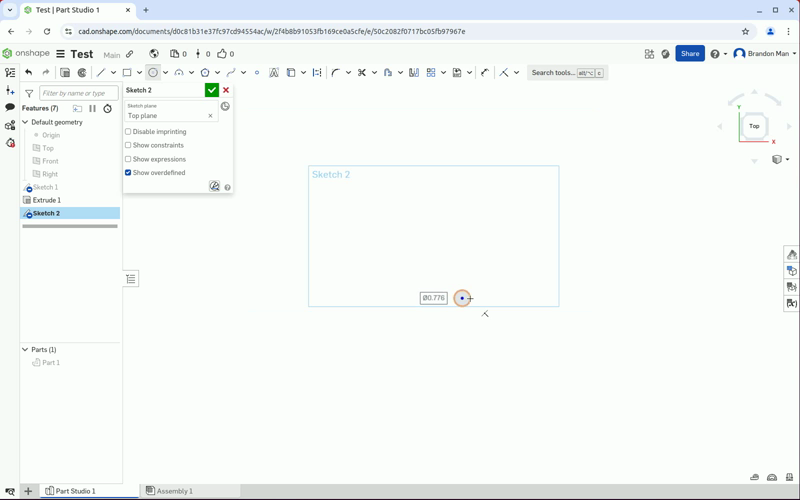
scroll(-6)
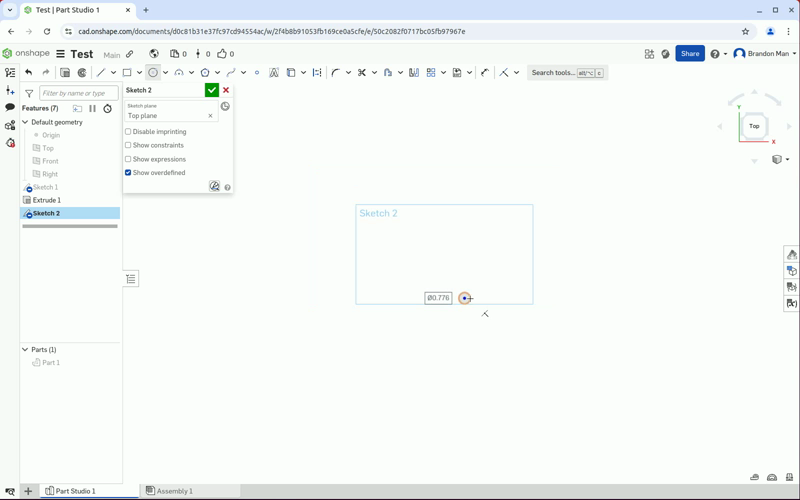
scroll(-6)
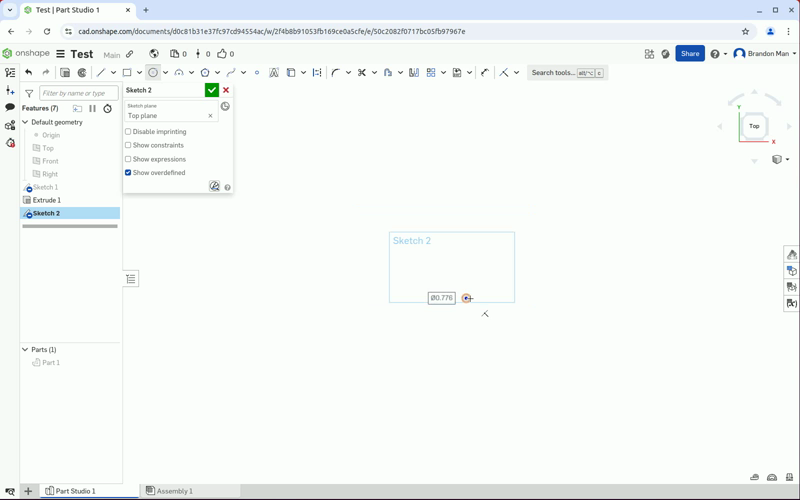
scroll(-6)
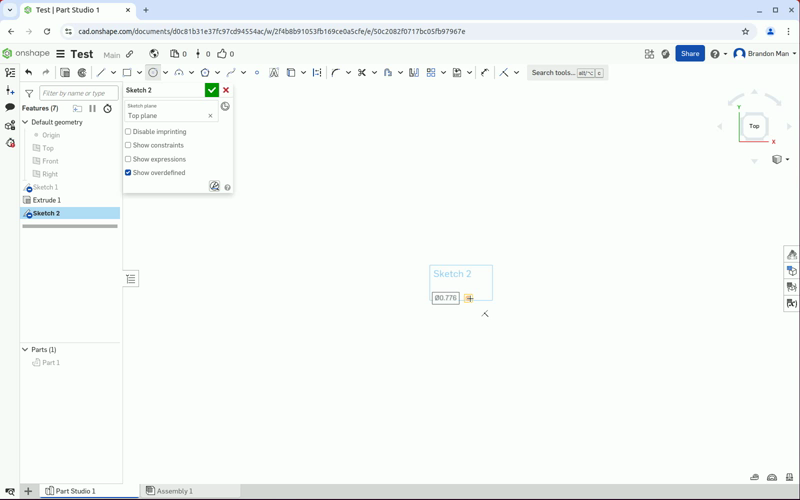
key(esc)
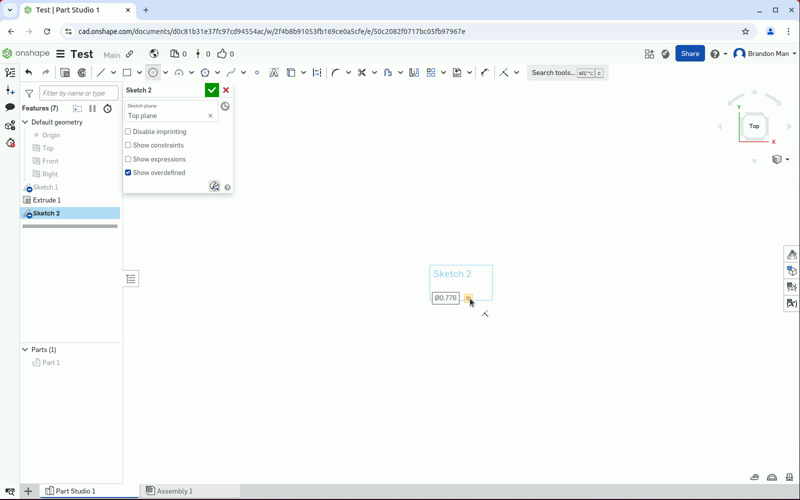
mouse_move(469, 298)
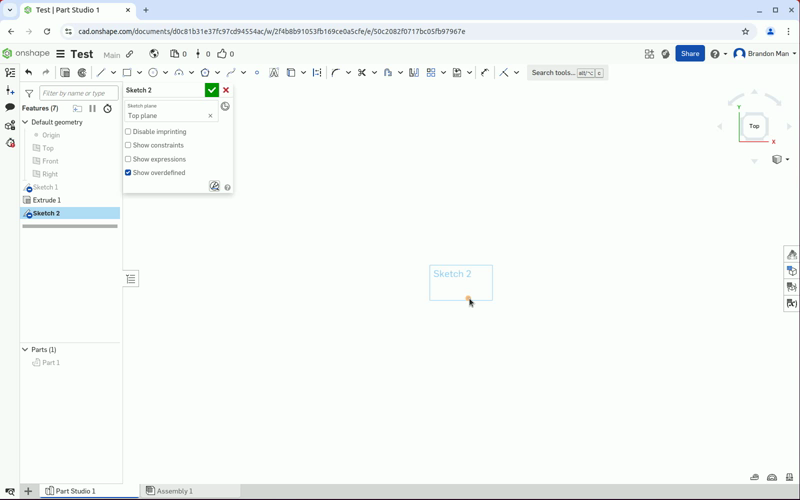
scroll(6)
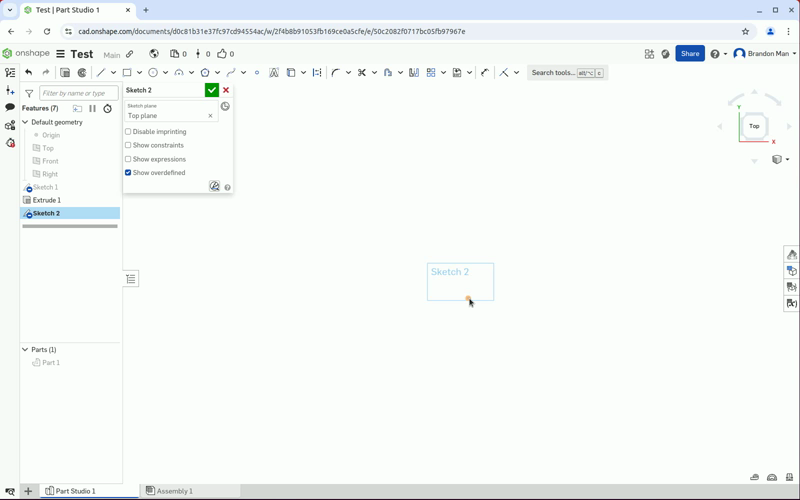
scroll(6)
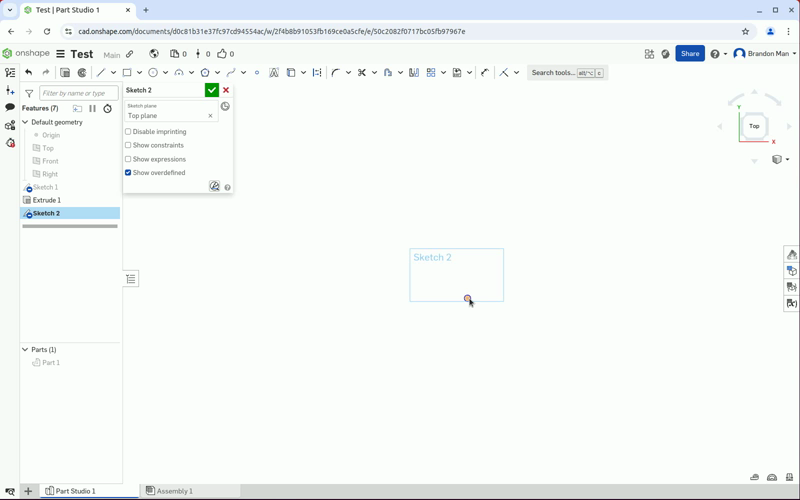
scroll(6)
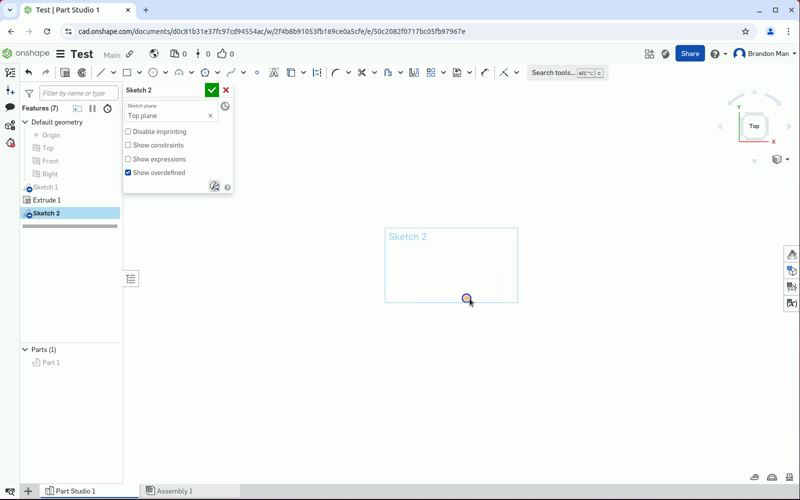
scroll(6)
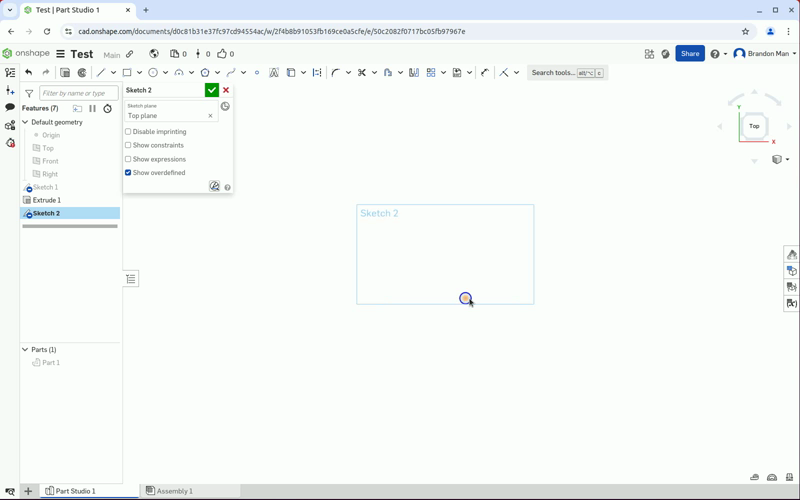
scroll(6)
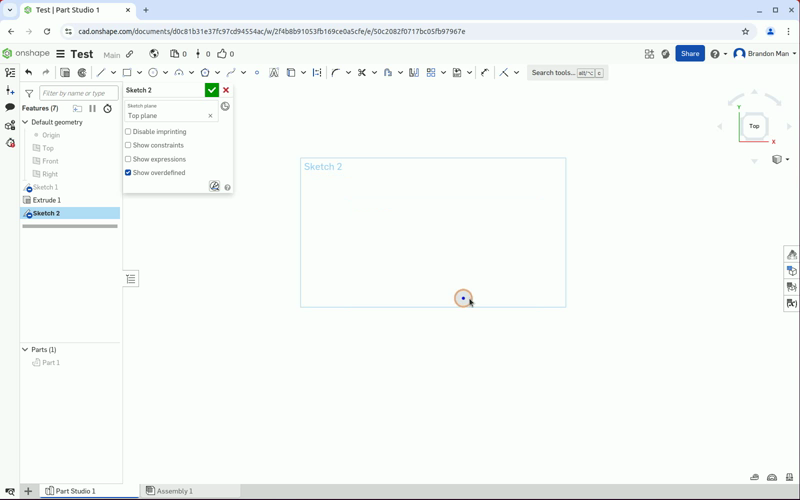
scroll(6)
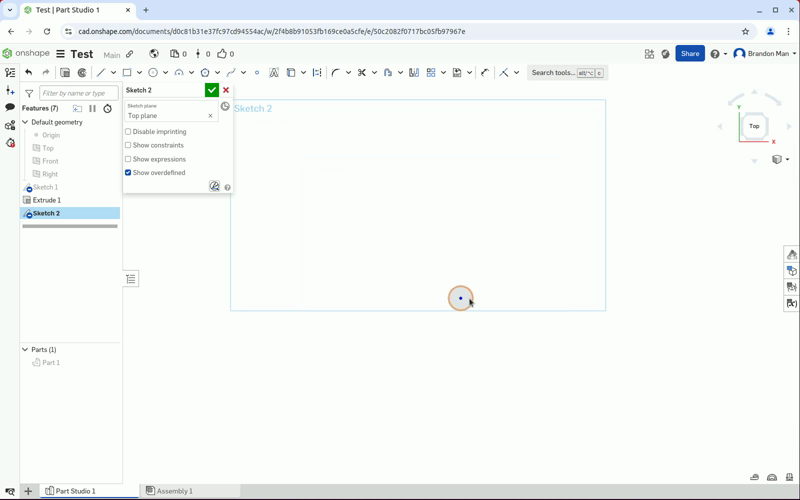
scroll(6)
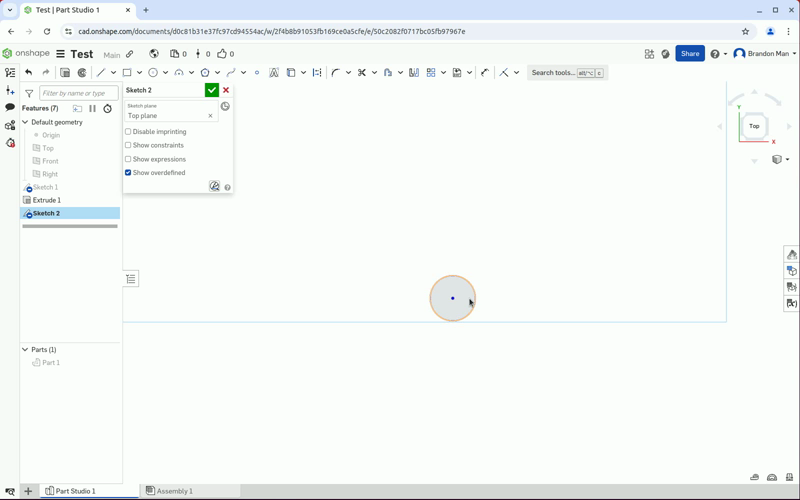
click(469, 298)
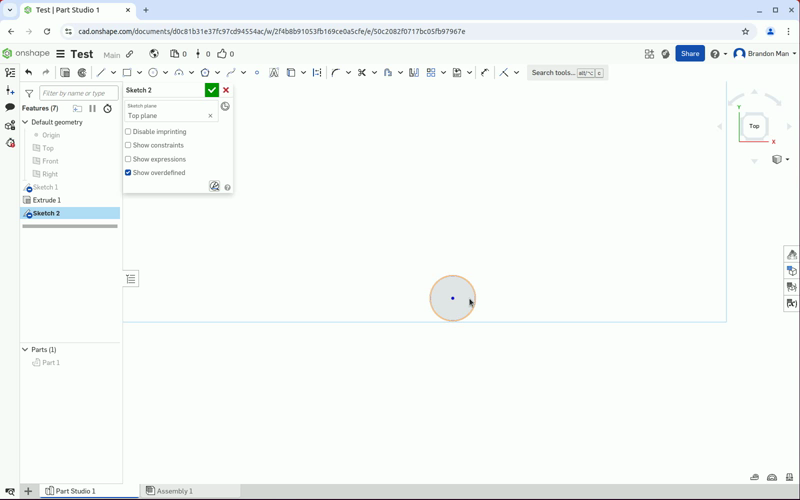
scroll(-6)
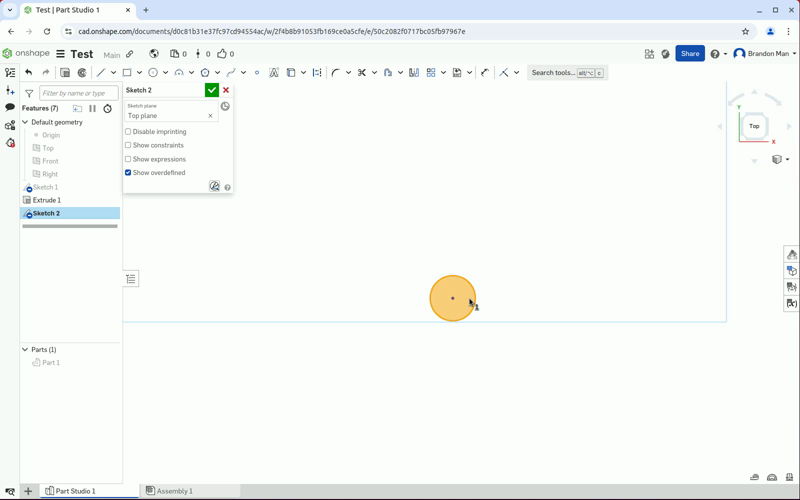
scroll(-6)
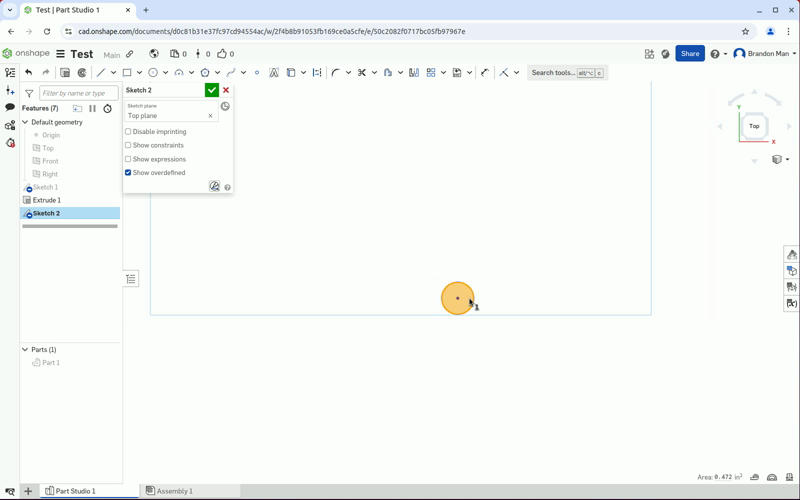
scroll(-6)
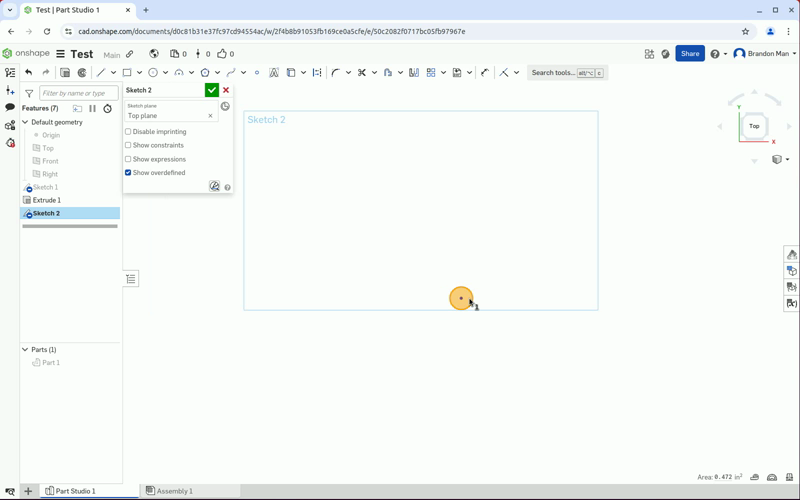
scroll(-6)
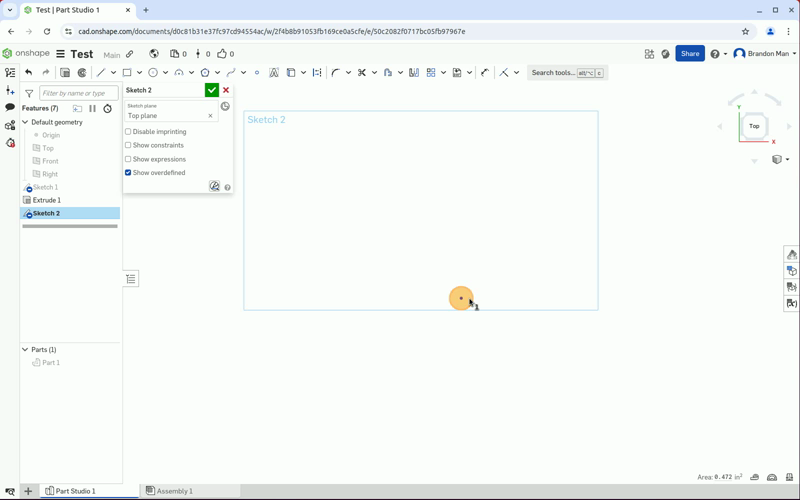
scroll(-6)
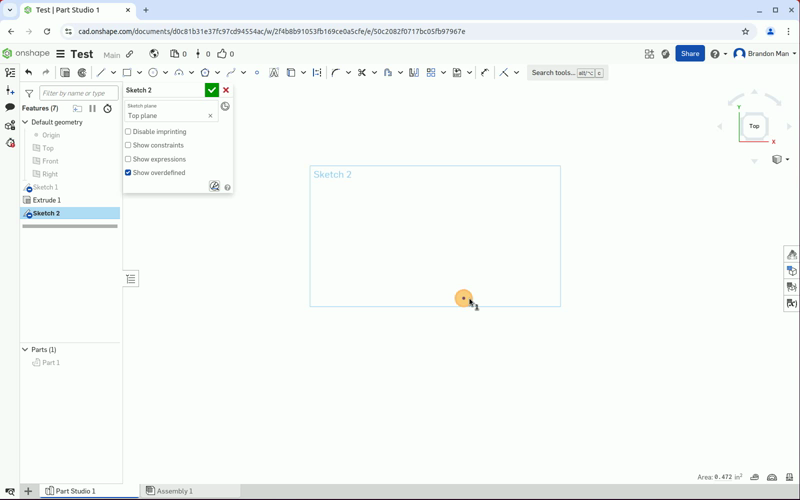
scroll(-6)
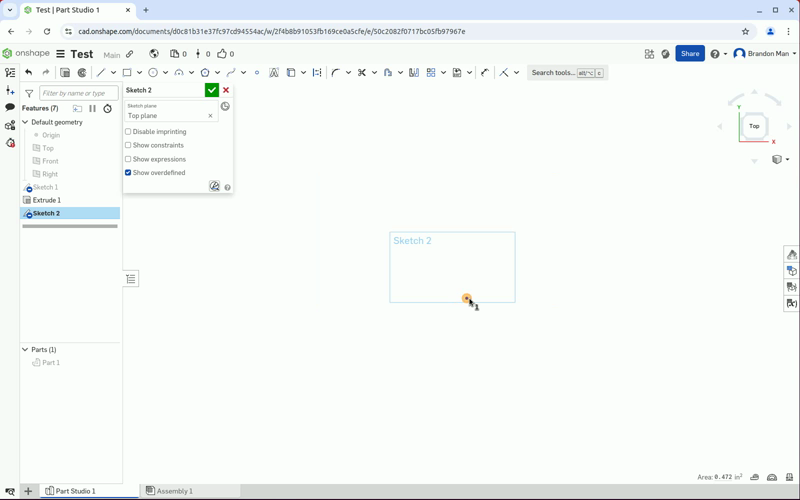
scroll(-6)
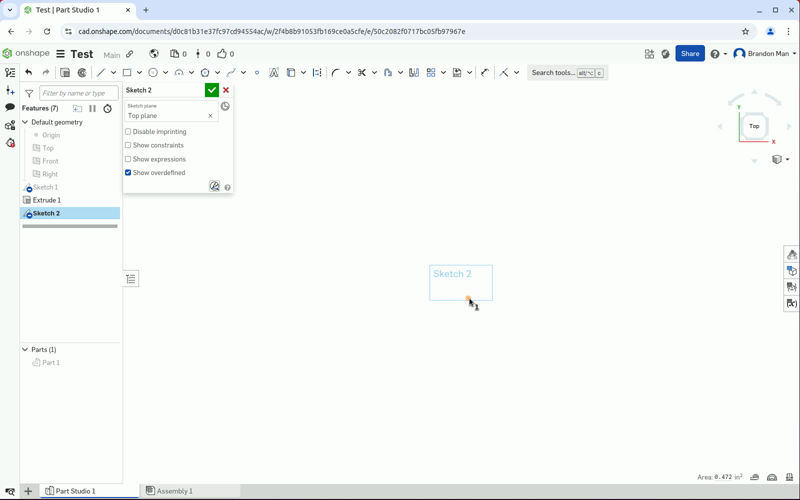
mouse_move(73, 352)
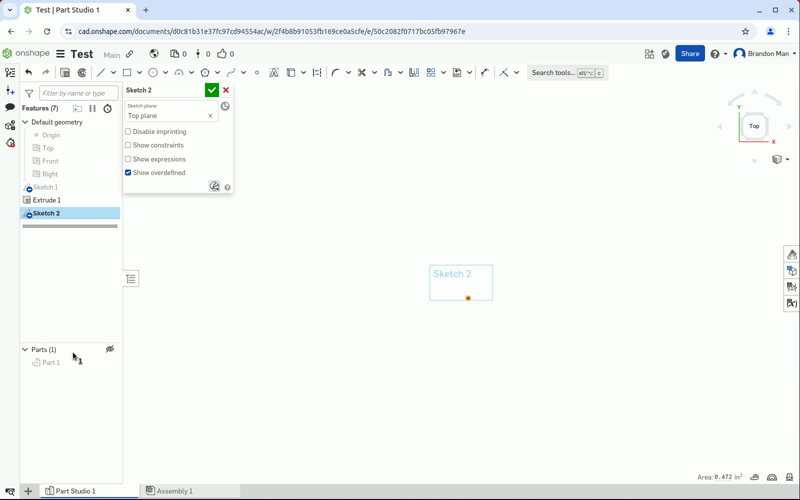
key(shift+y)
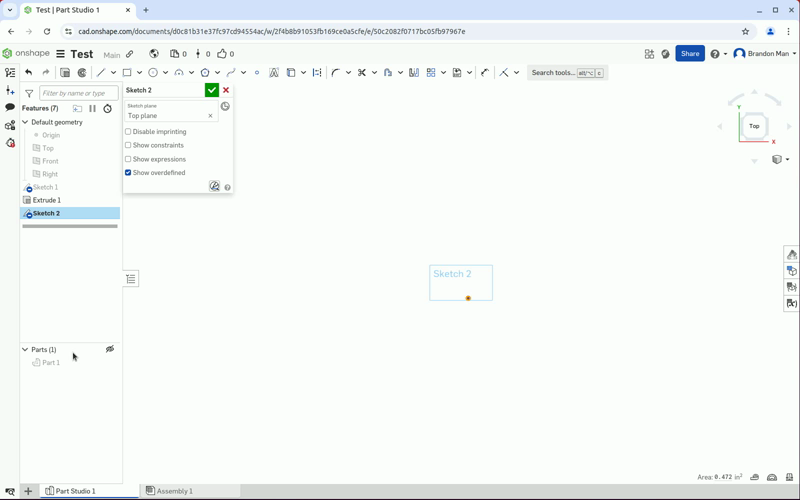
key(shift+e)
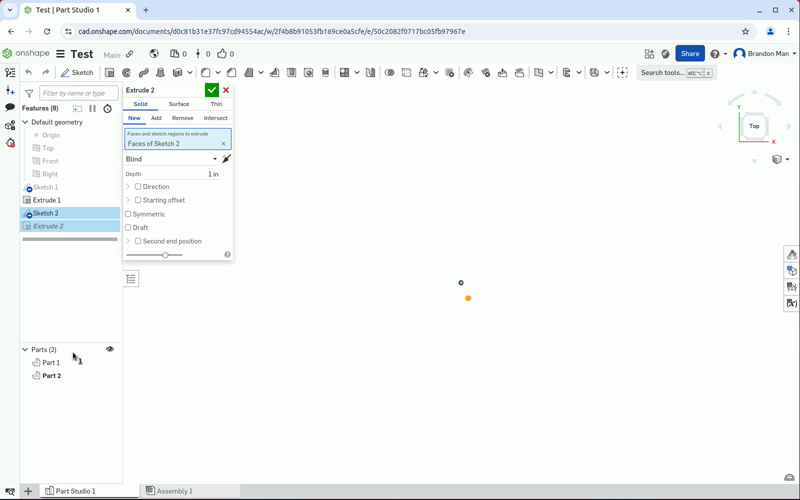
mouse_move(143, 106)
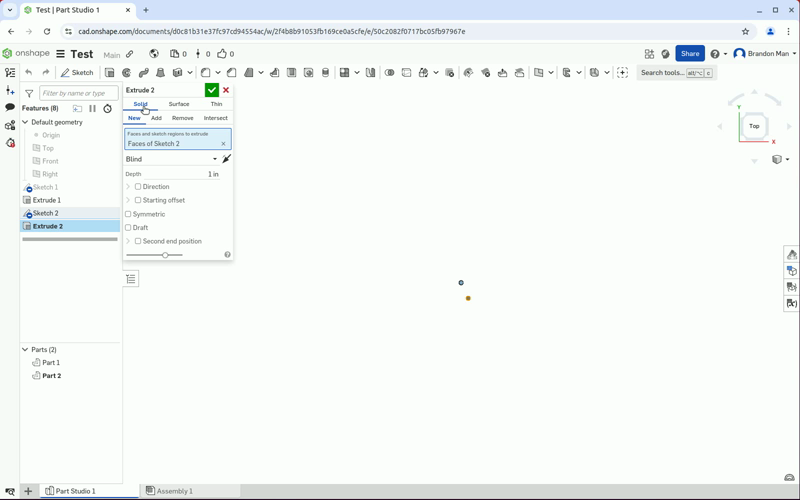
click(143, 106)
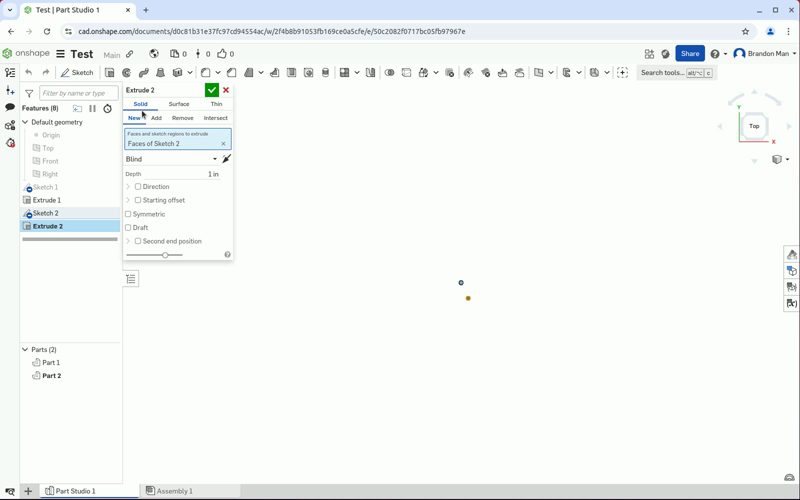
mouse_move(137, 120)
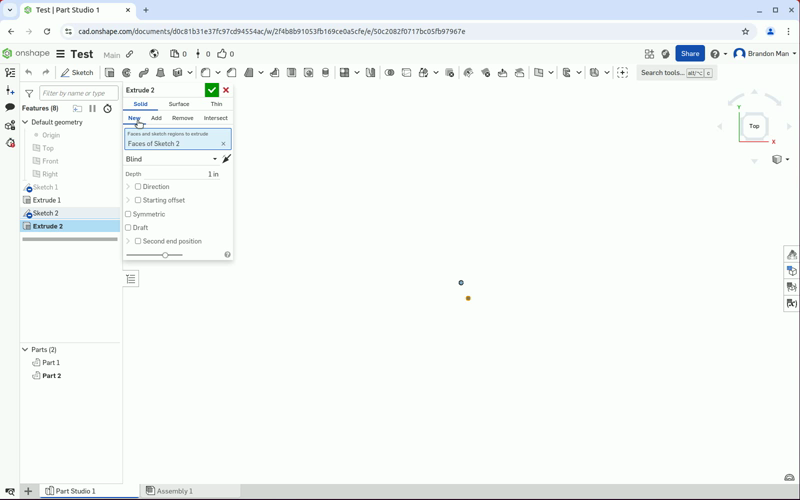
click(137, 120)
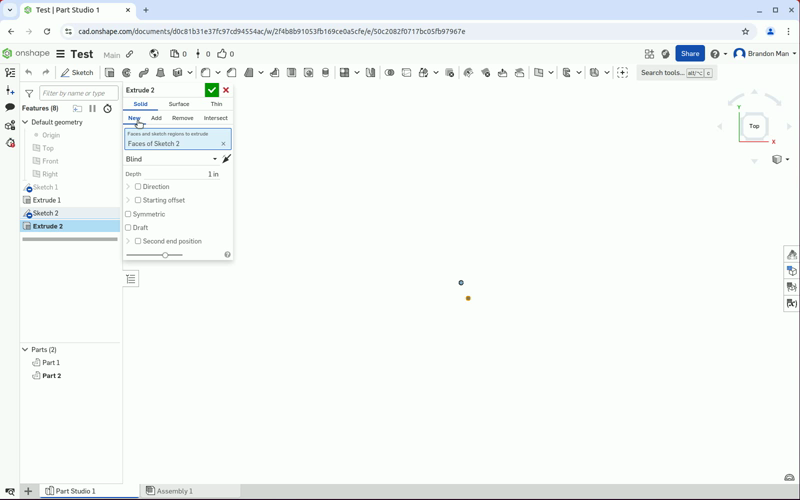
key(tab, 4)
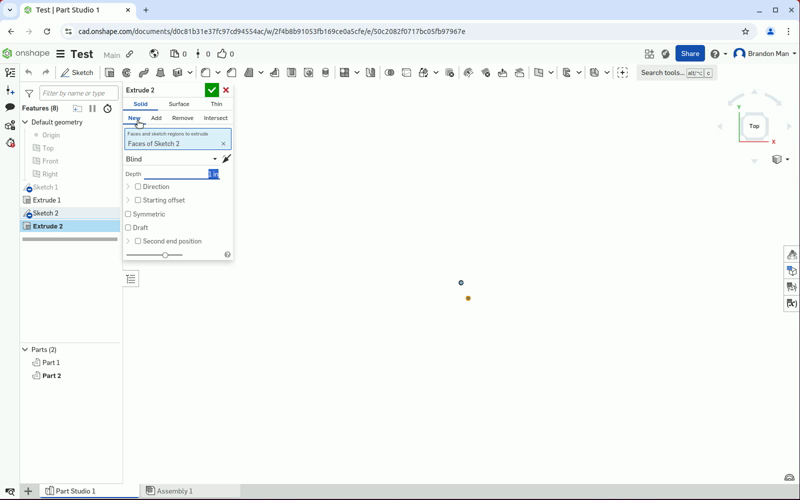
text(5.777)
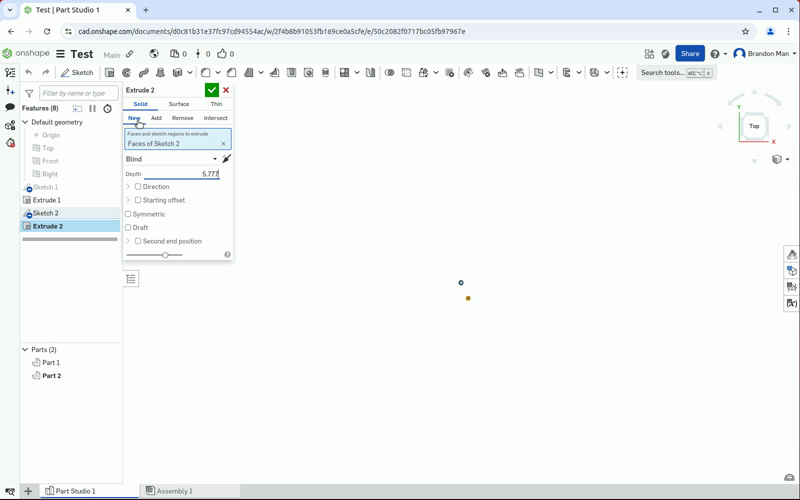
key(enter)
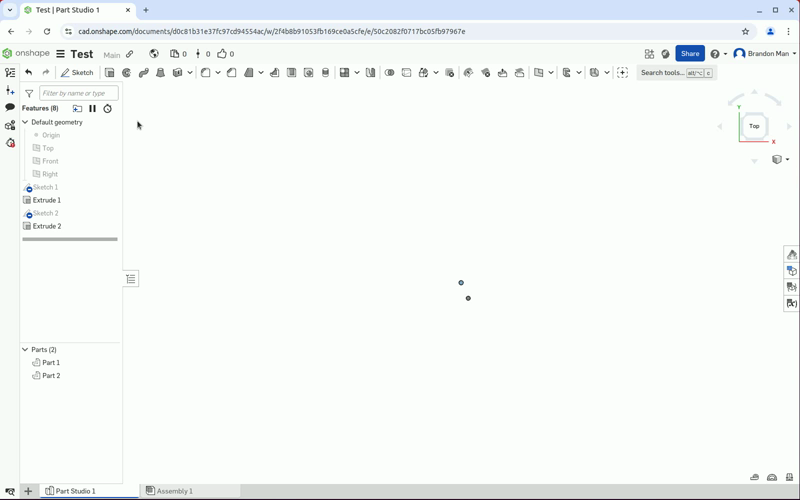
key(shift+h)
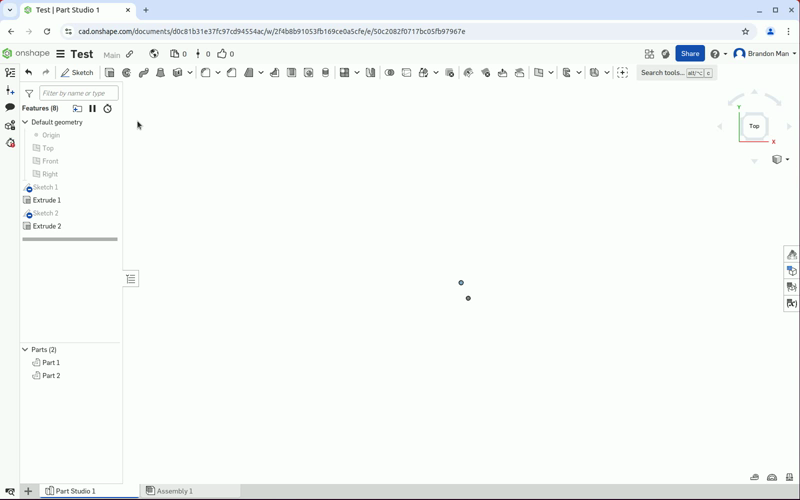
key(shift+h)
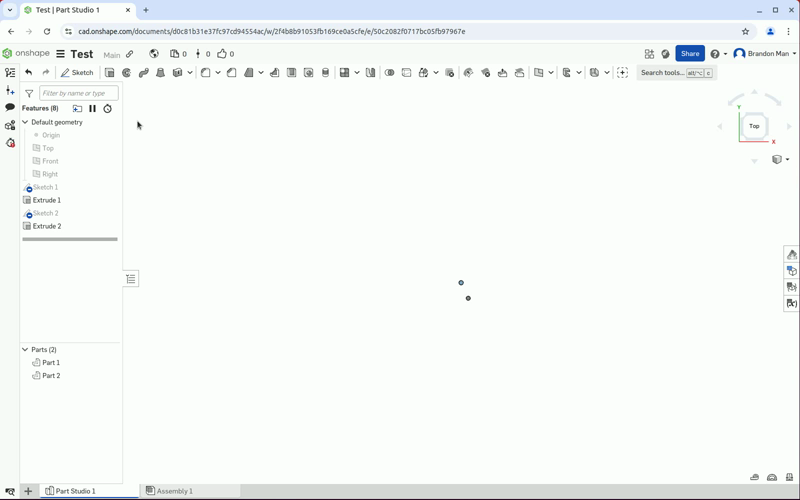
mouse_move(73, 189)
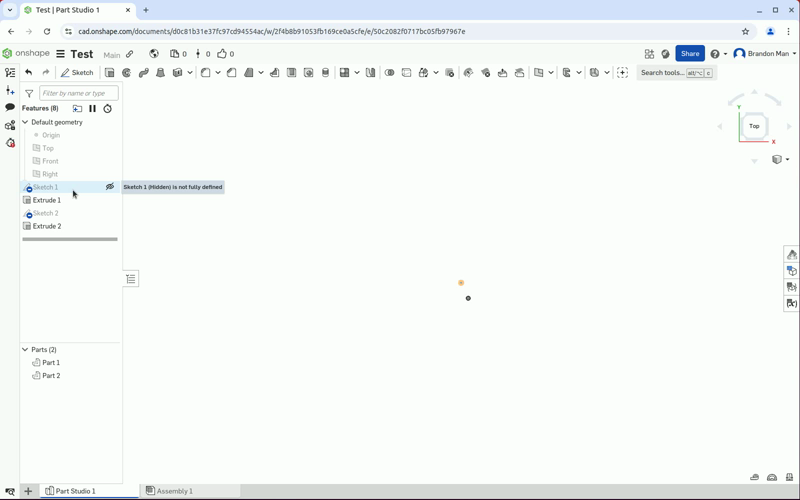
click(73, 189)
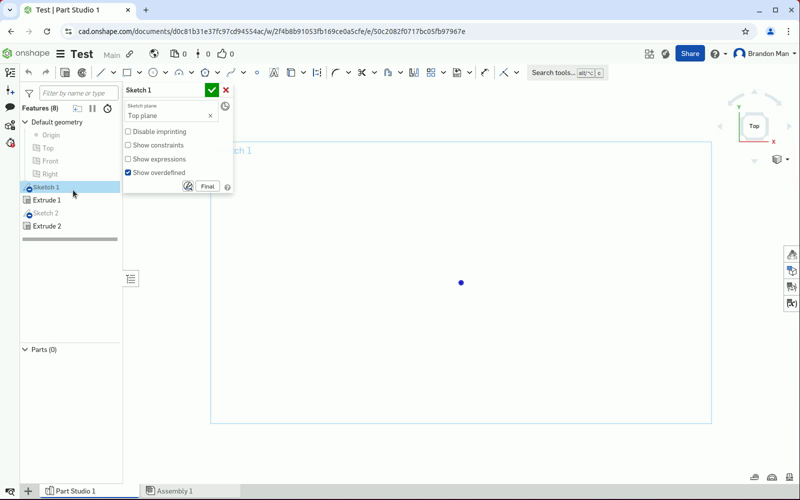
mouse_move(229, 92)
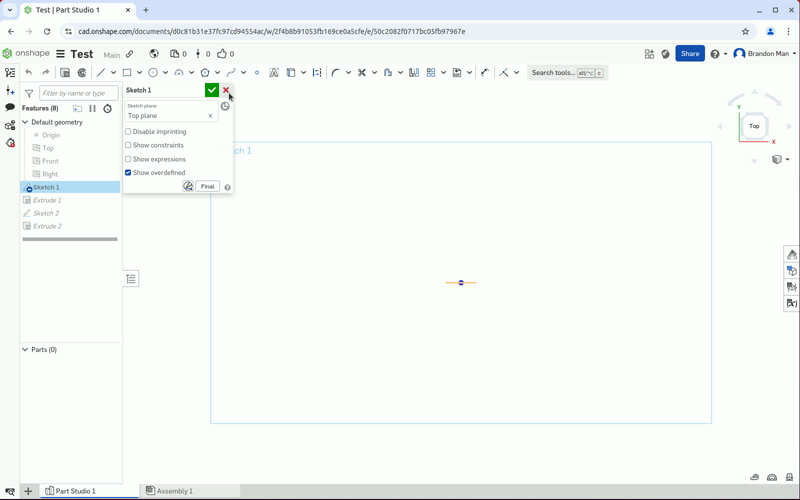
click(229, 92)
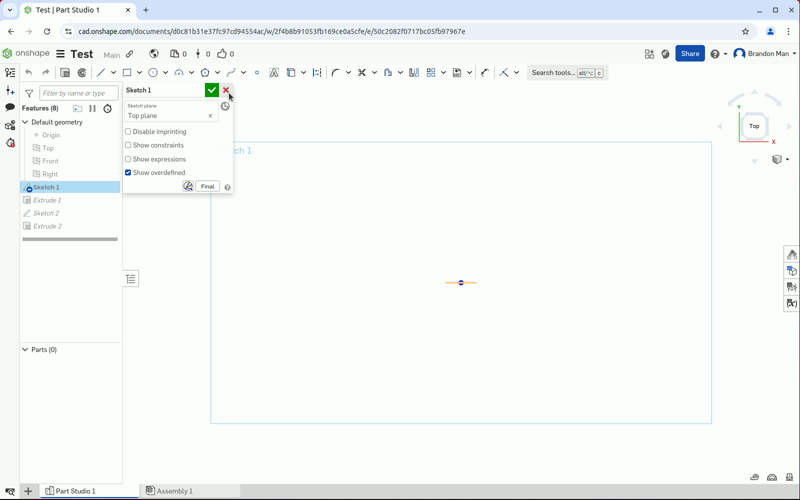
key(shift+s)
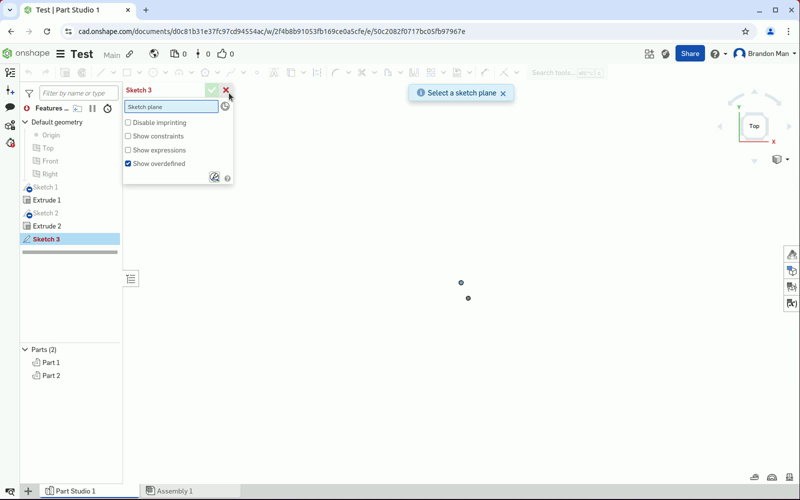
mouse_move(73, 150)
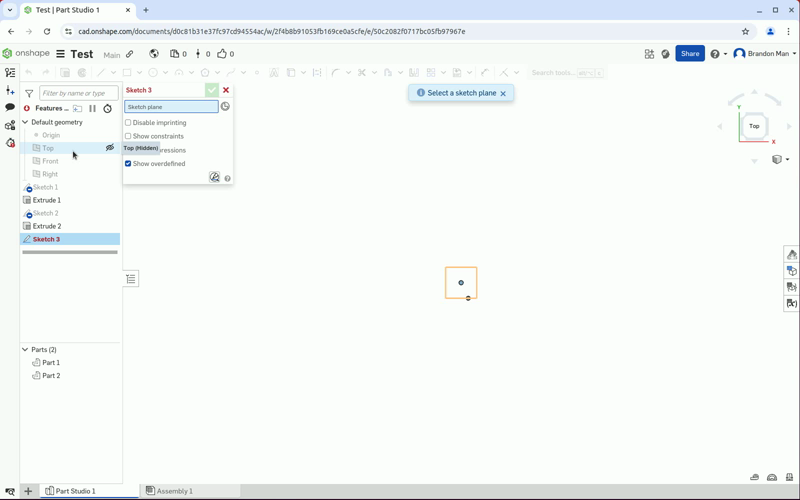
click(73, 150)
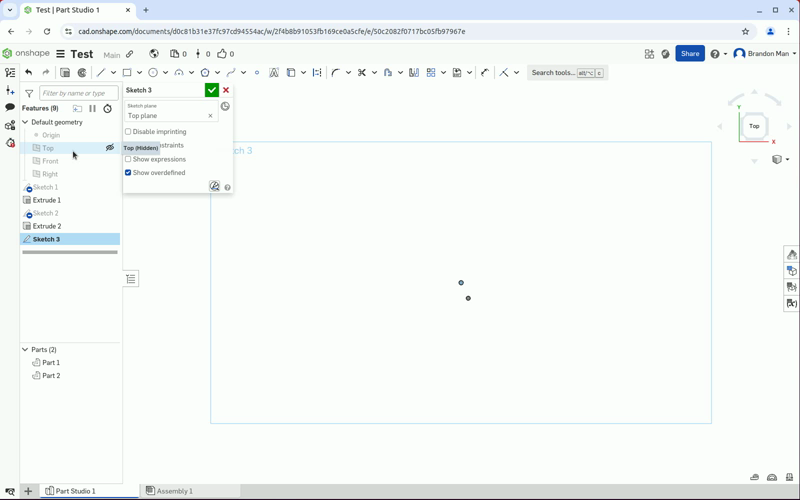
mouse_move(73, 352)
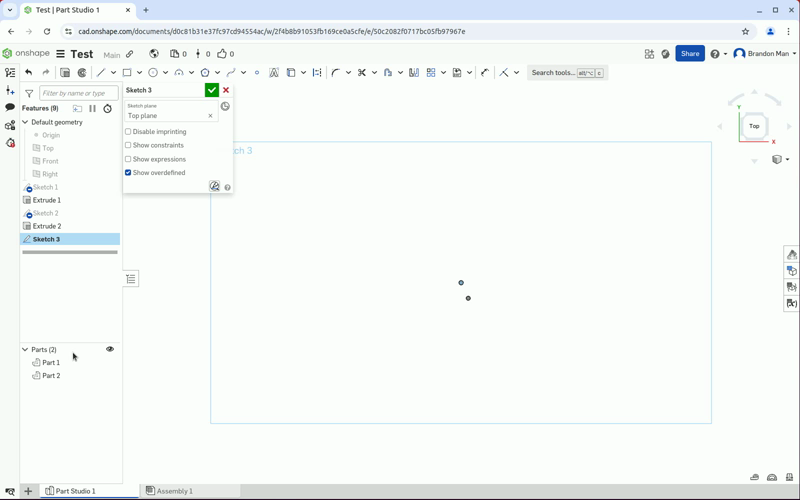
key(y)
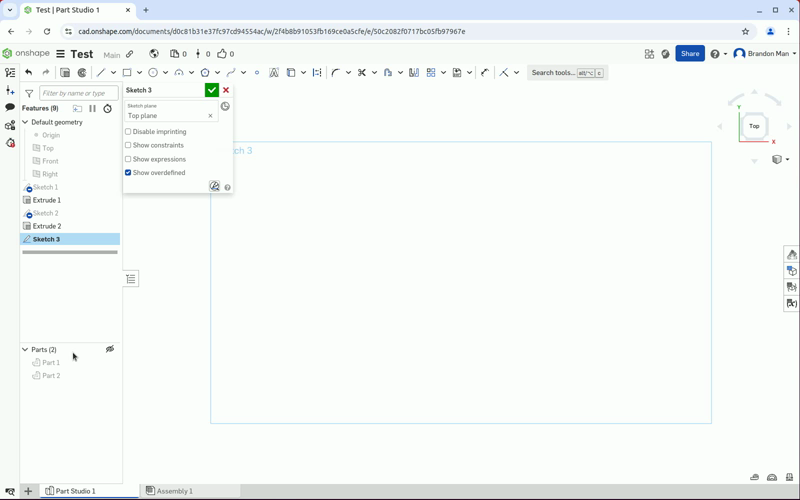
key(c)
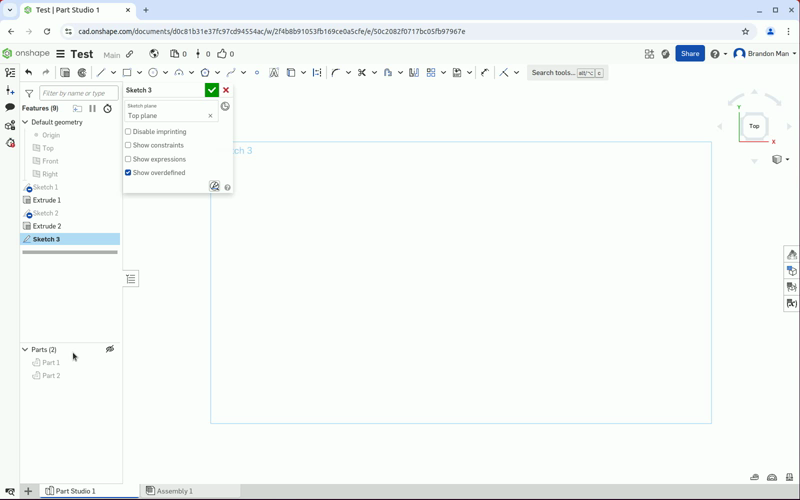
key_down(shift)
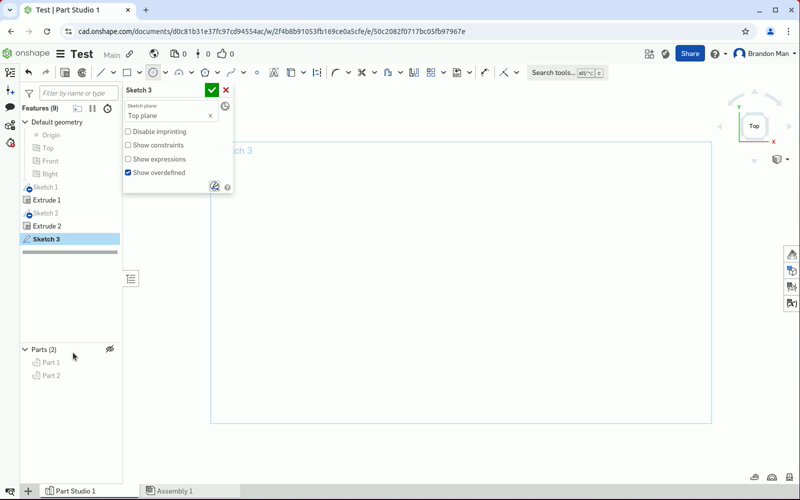
mouse_move(433, 299)
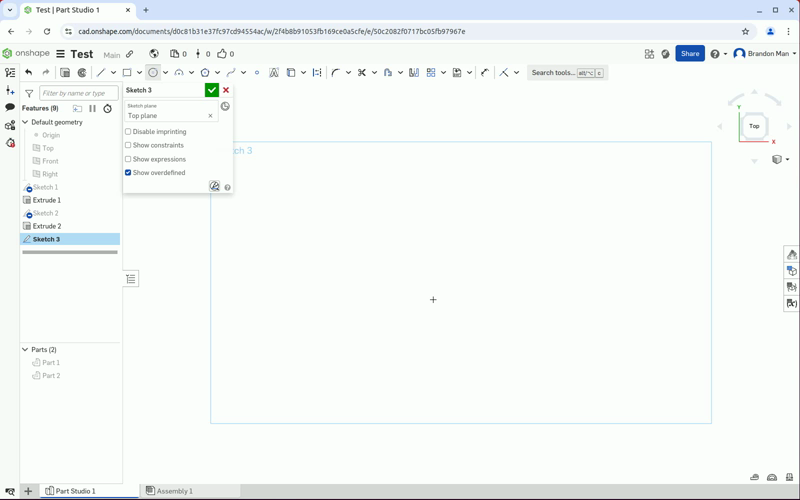
click(433, 299)
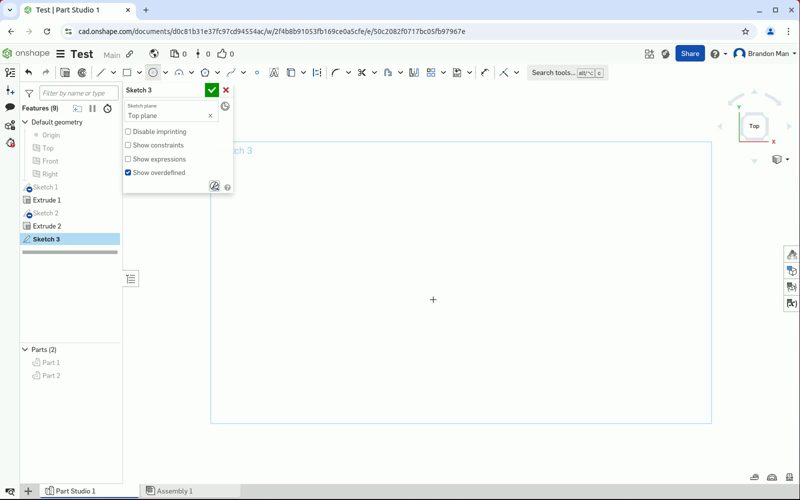
key_up(shift)
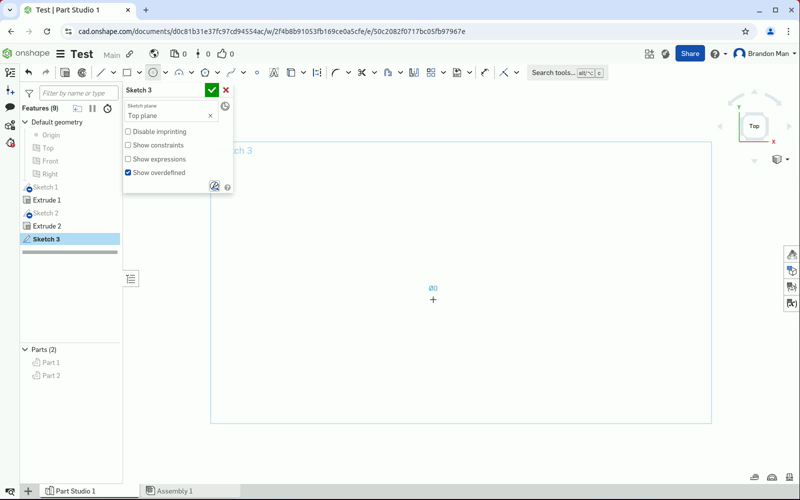
mouse_move(436, 299)
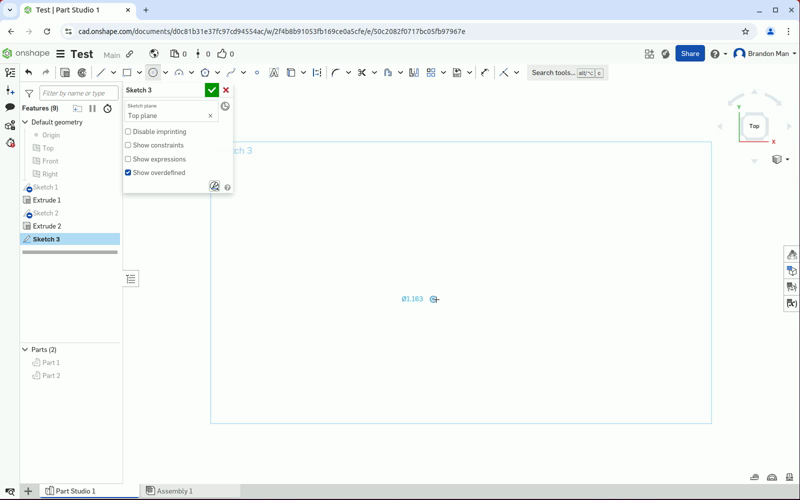
click(436, 299)
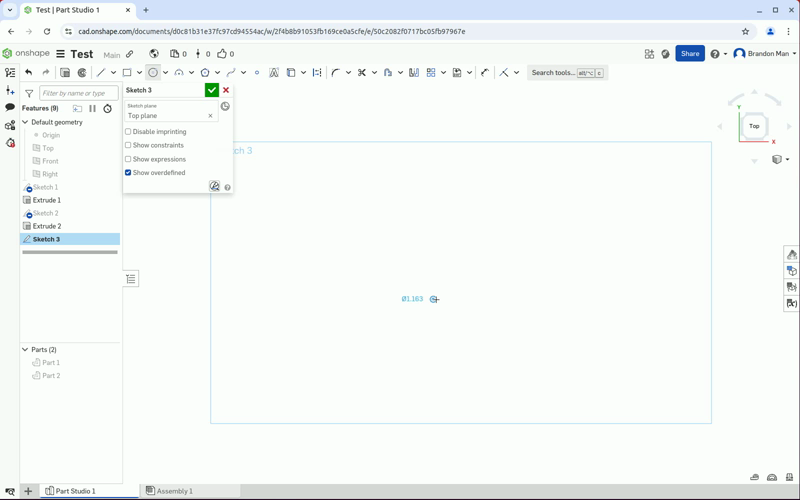
key(esc)
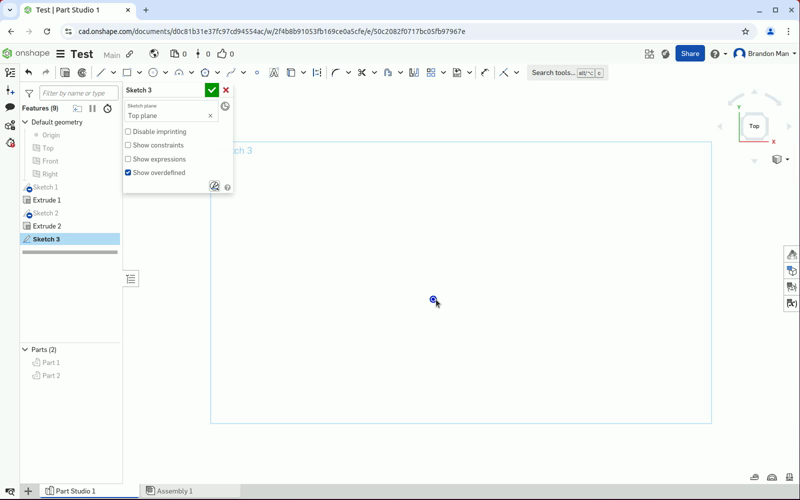
mouse_move(433, 296)
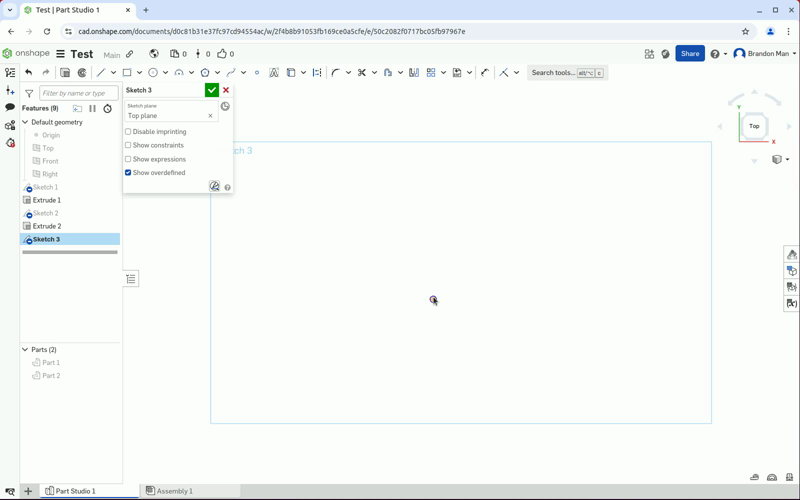
scroll(6)
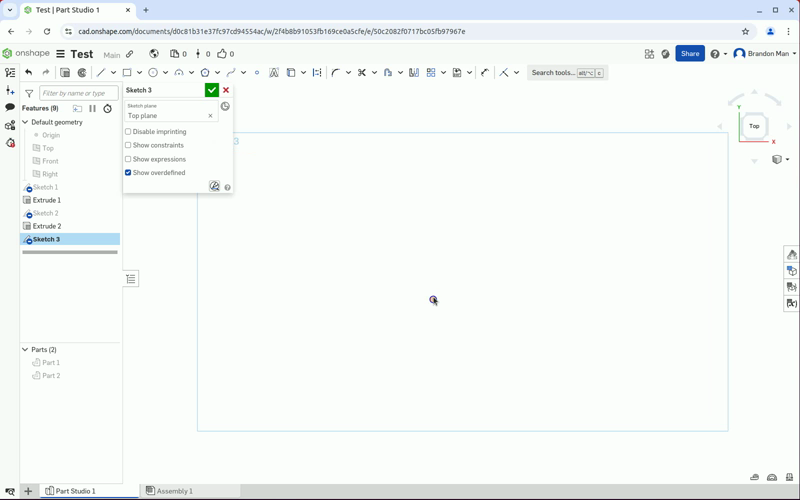
scroll(6)
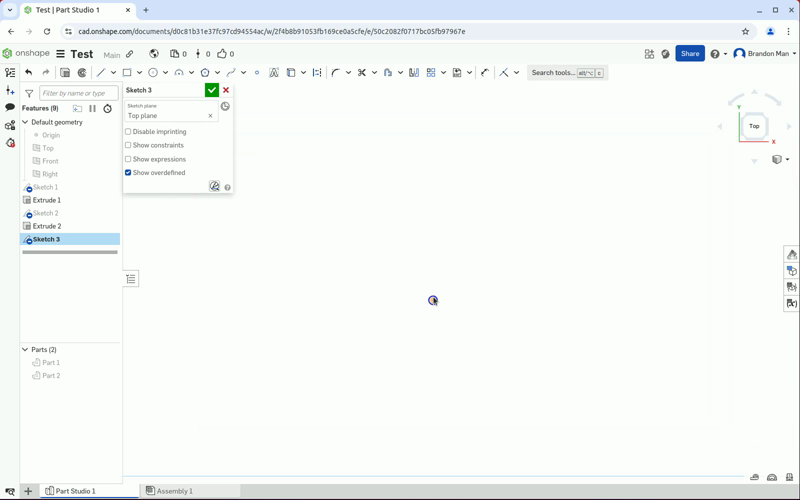
scroll(6)
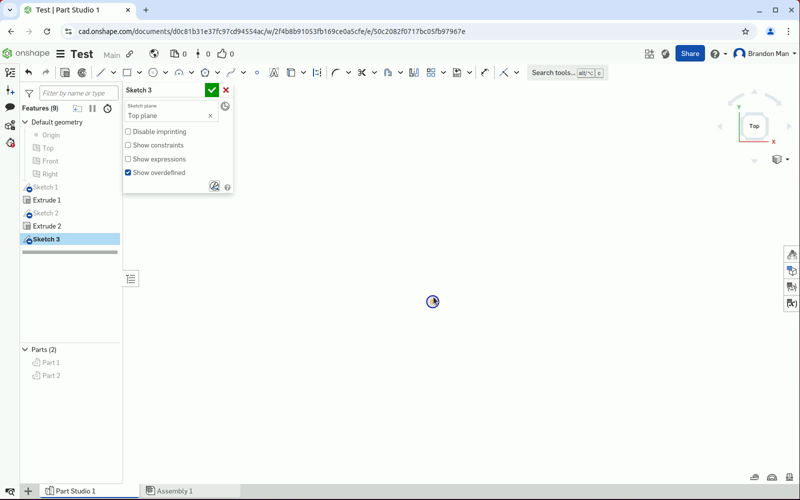
scroll(6)
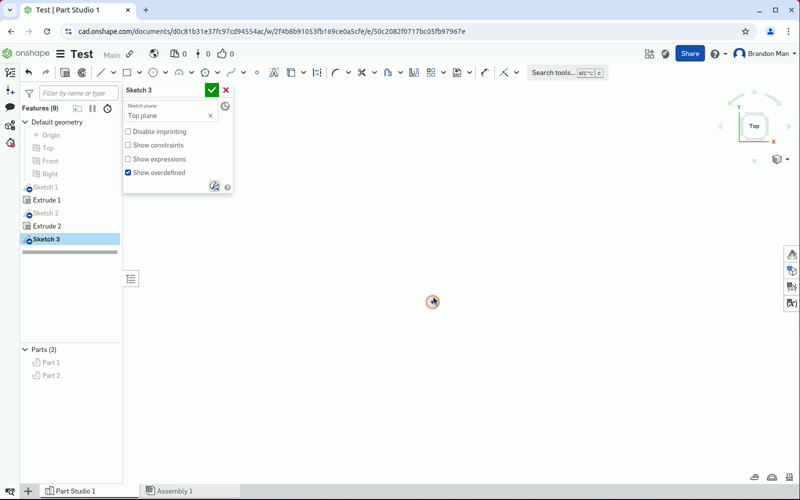
scroll(6)
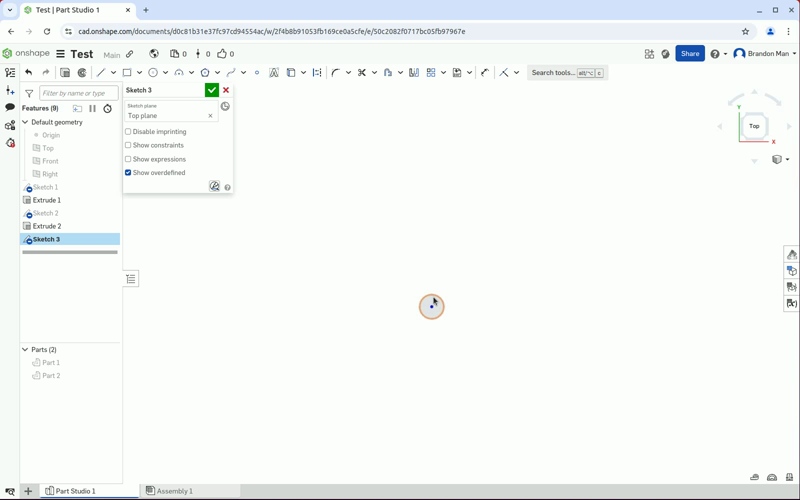
scroll(6)
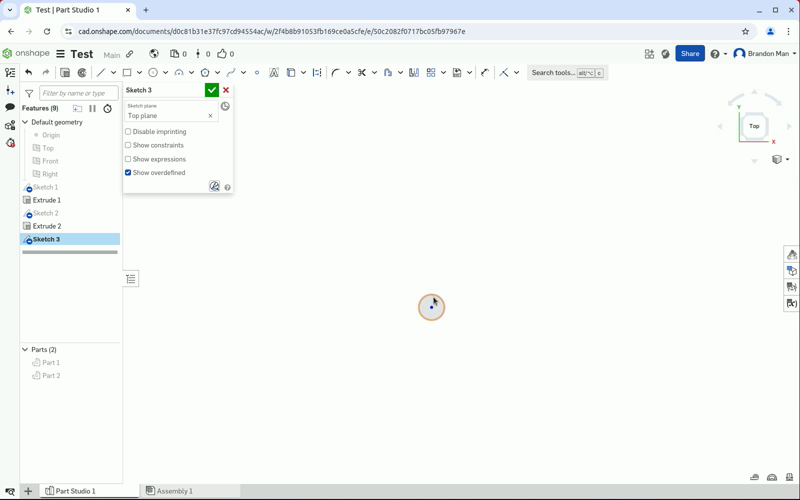
scroll(6)
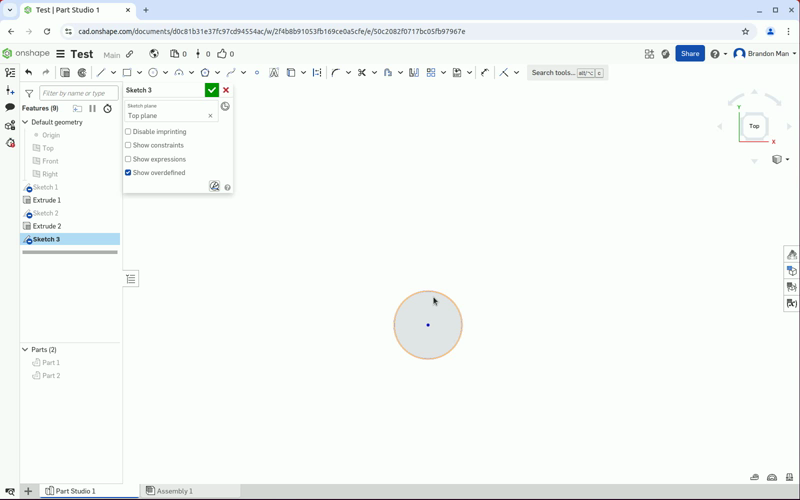
click(433, 296)
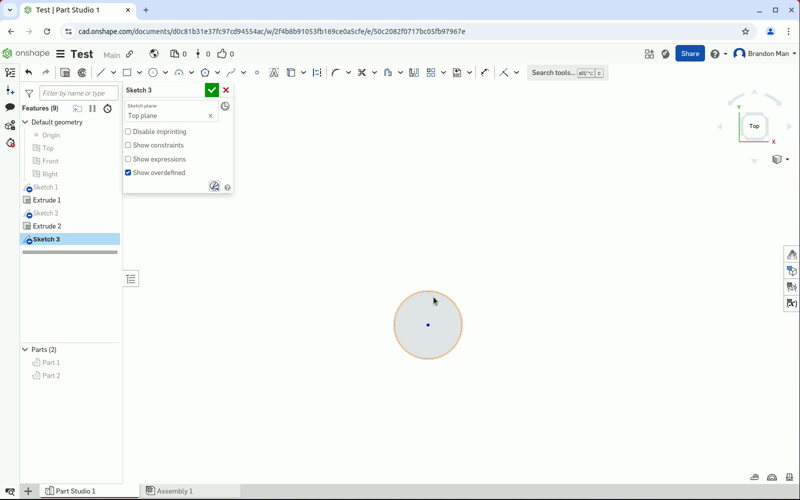
scroll(-6)
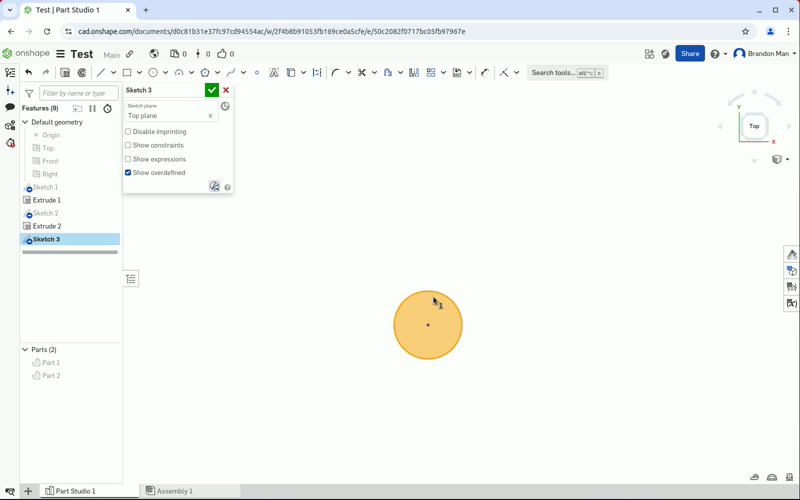
scroll(-6)
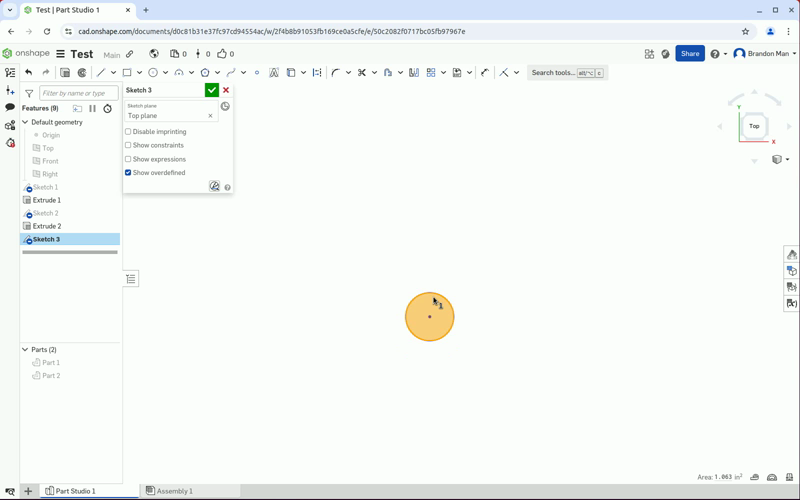
scroll(-6)
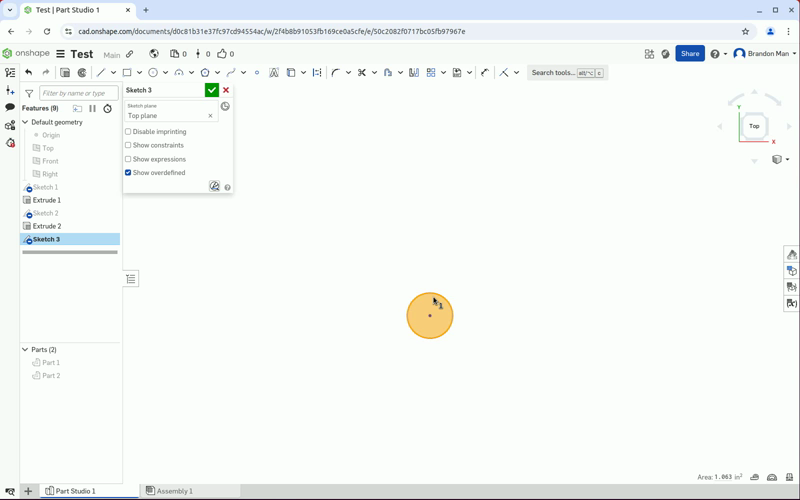
scroll(-6)
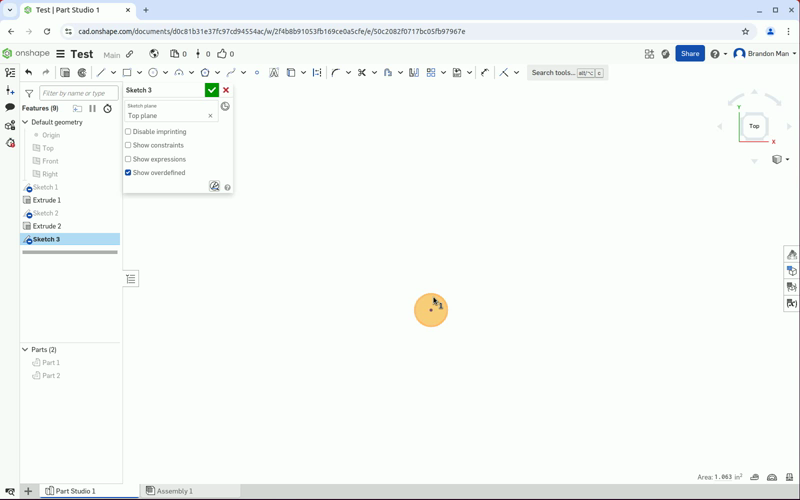
scroll(-6)
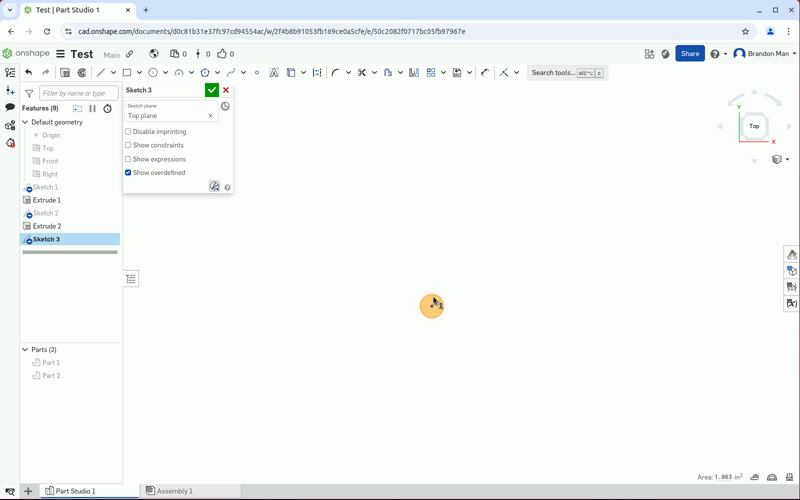
scroll(-6)
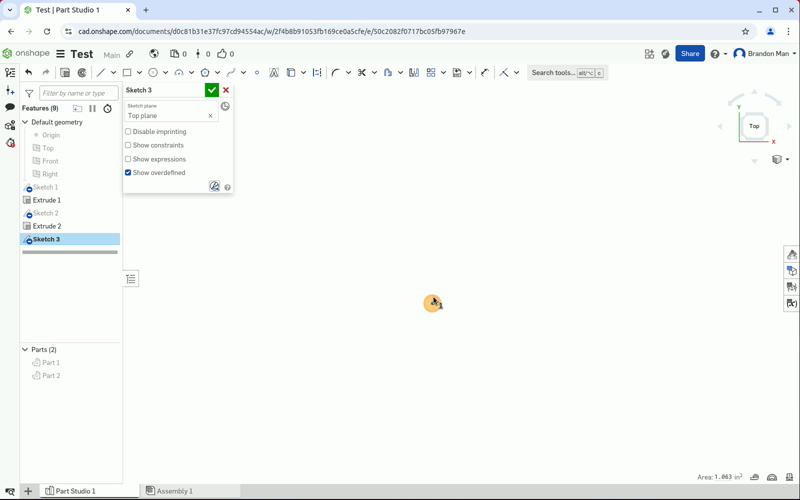
scroll(-6)
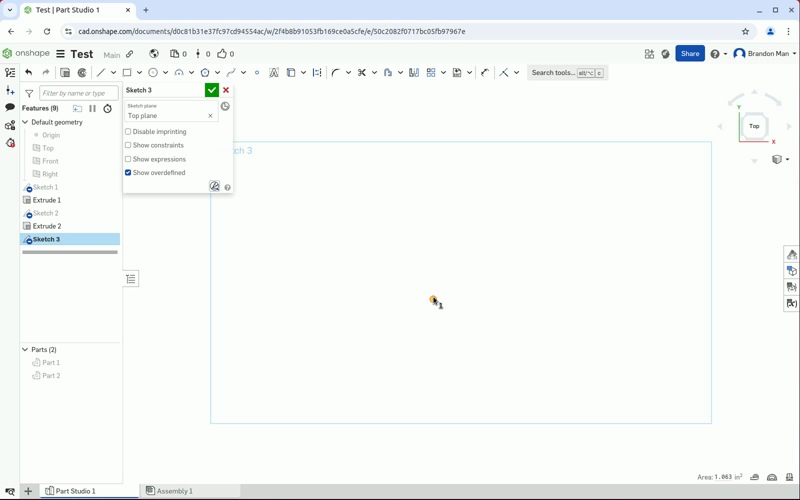
mouse_move(73, 352)
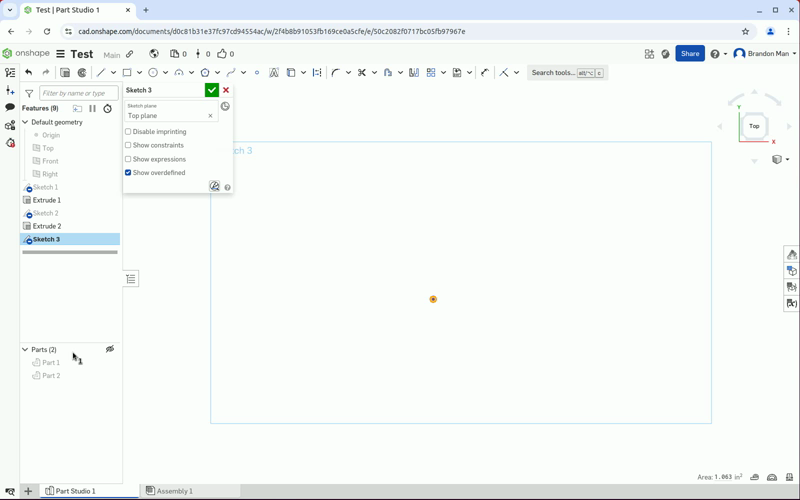
key(shift+y)
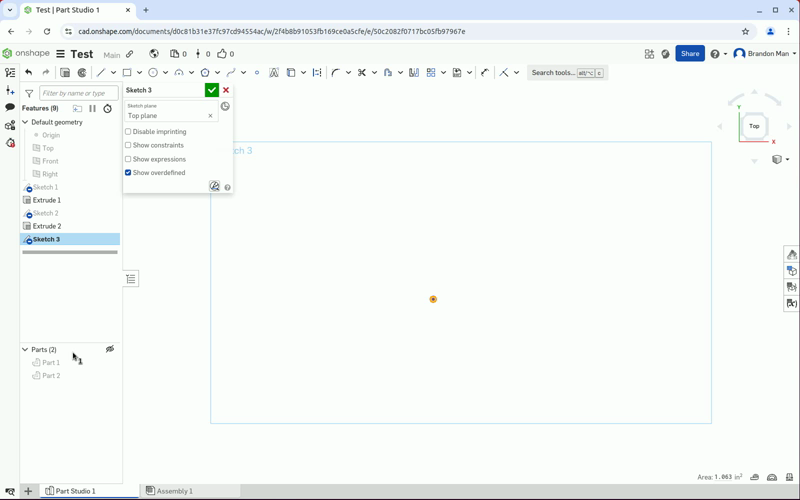
key(shift+e)
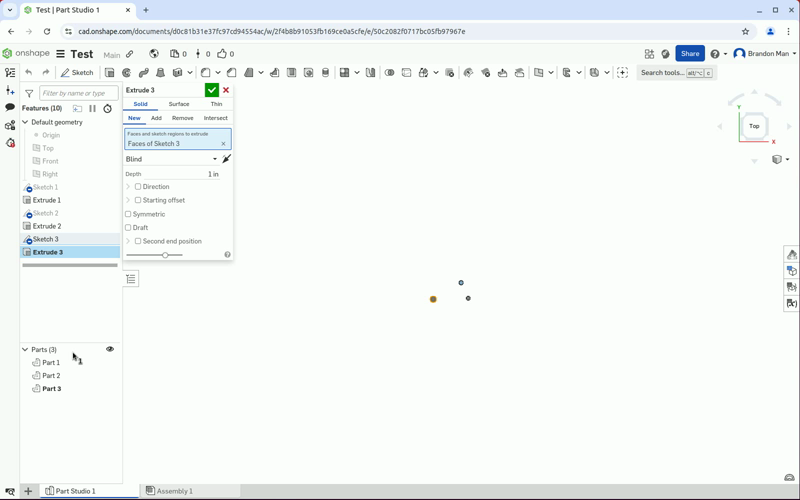
mouse_move(143, 106)
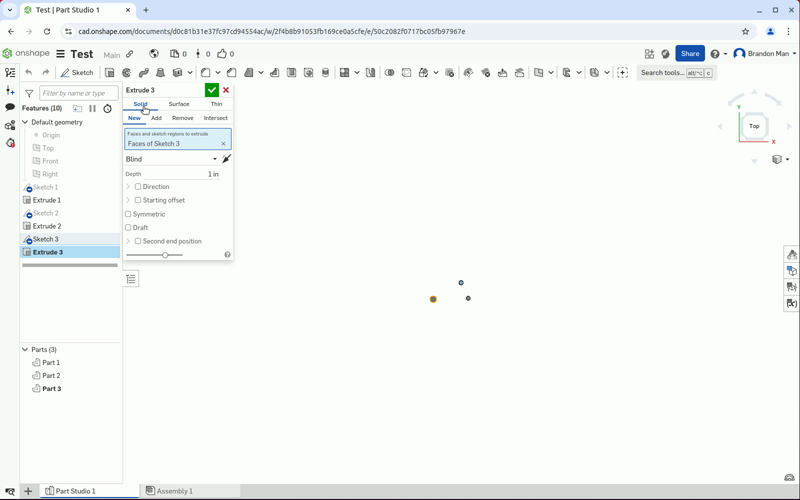
click(143, 106)
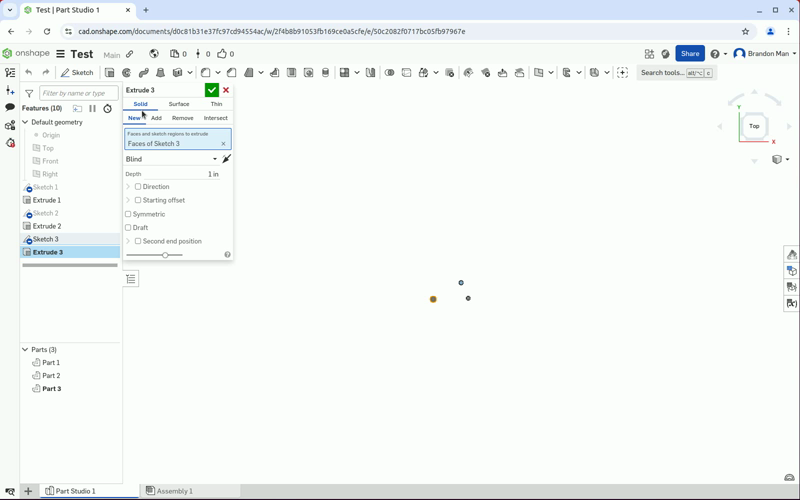
mouse_move(137, 120)
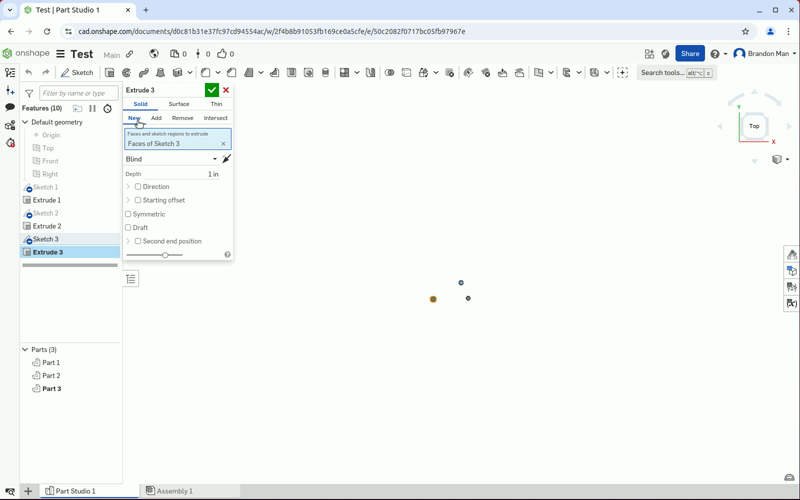
click(137, 120)
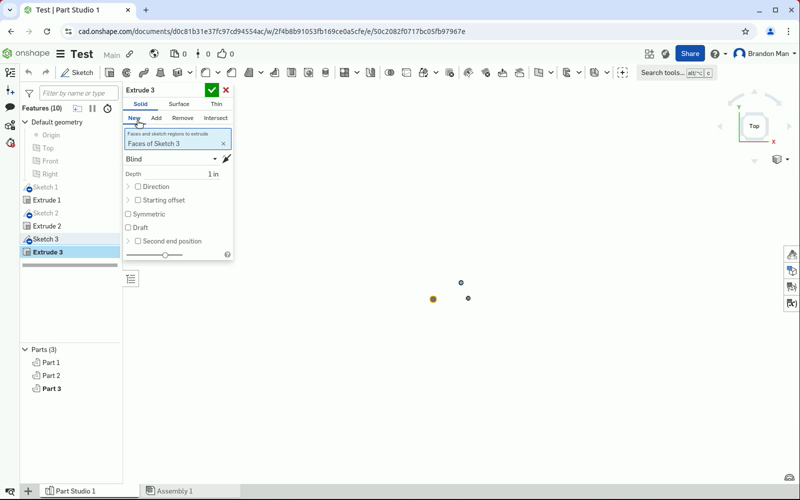
key(tab, 4)
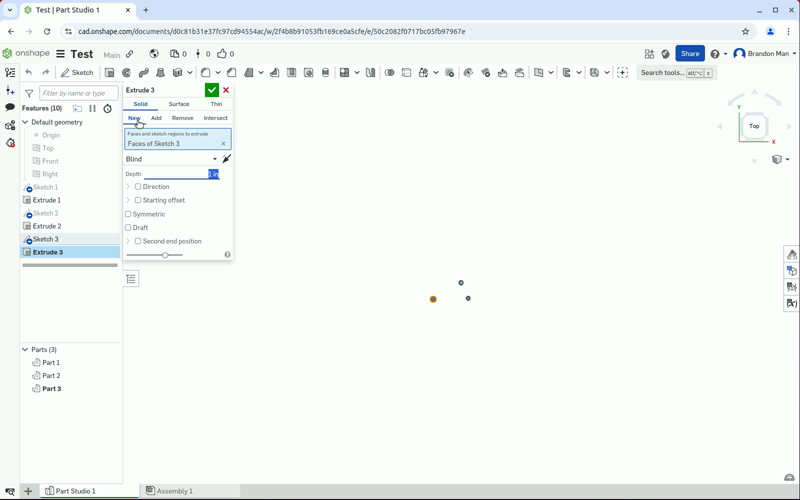
text(5.777)
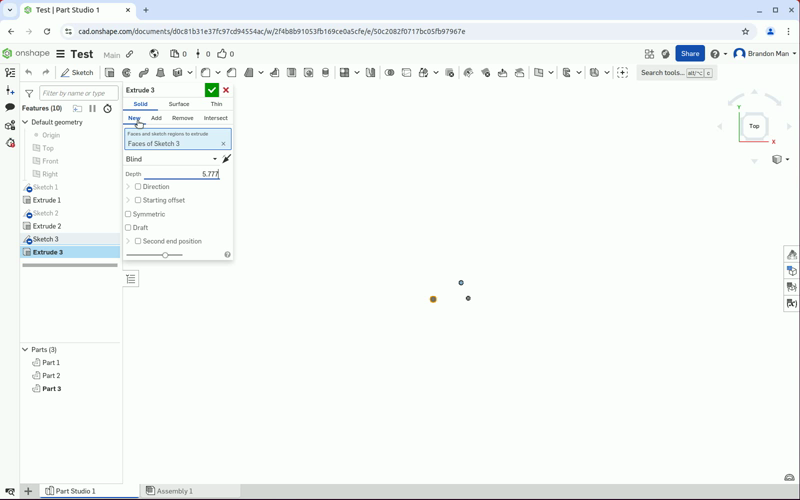
key(enter)
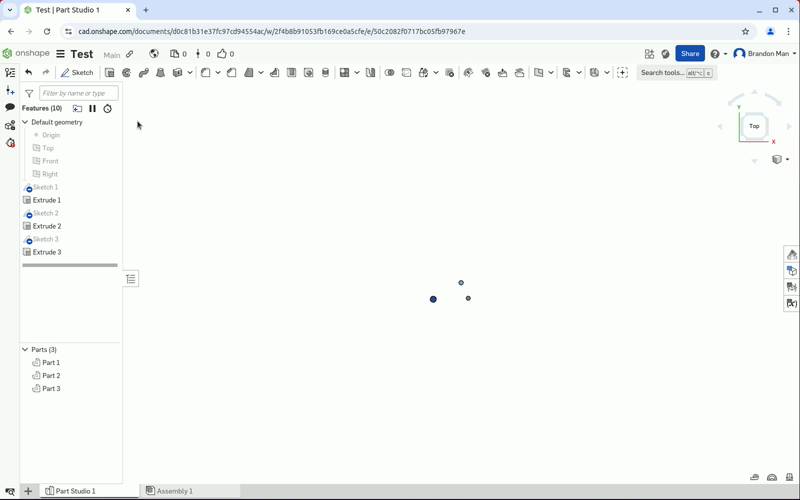
key(shift+h)
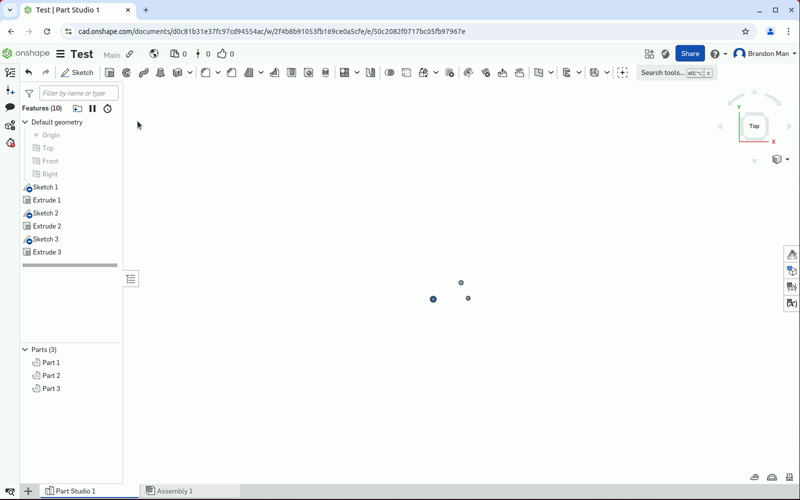
key(shift+h)
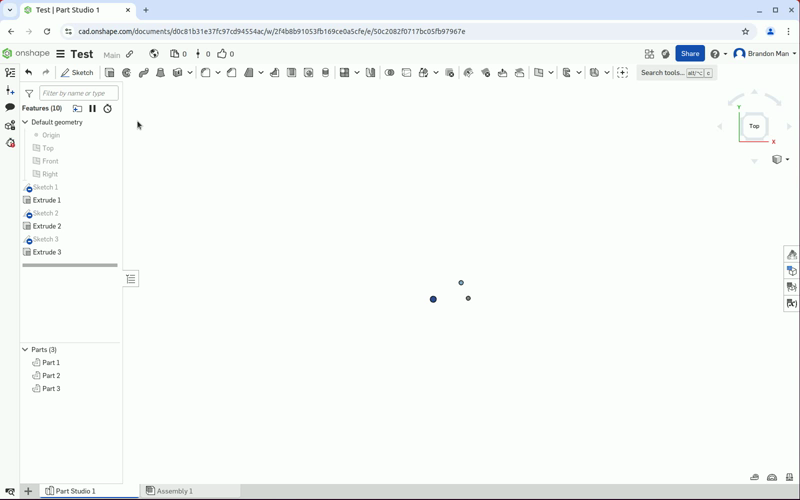
mouse_move(73, 189)
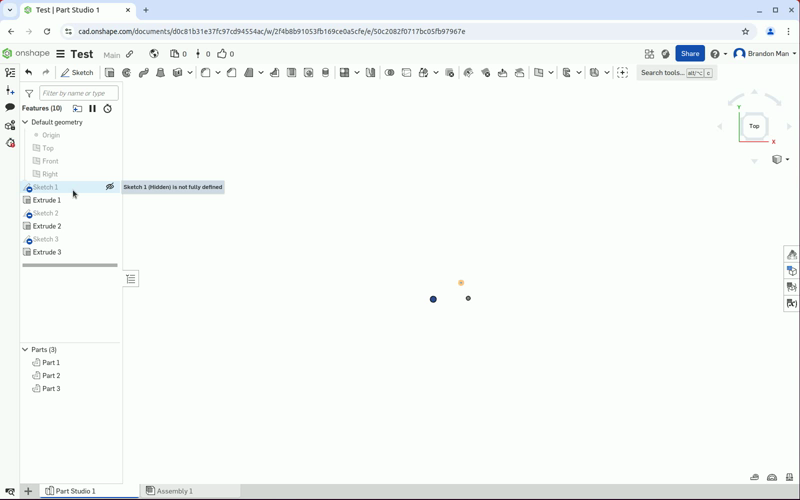
click(73, 189)
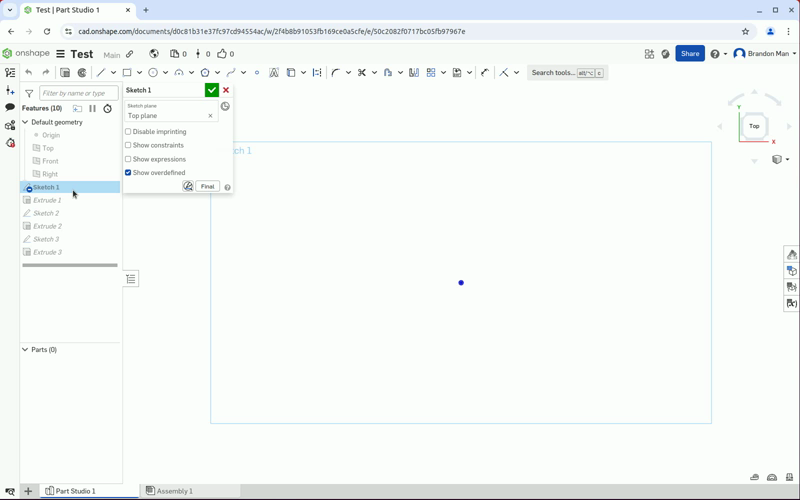
mouse_move(229, 92)
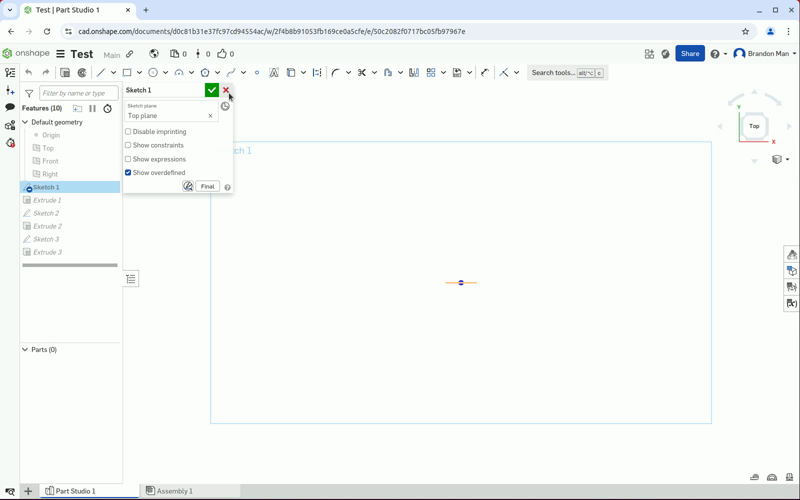
click(229, 92)
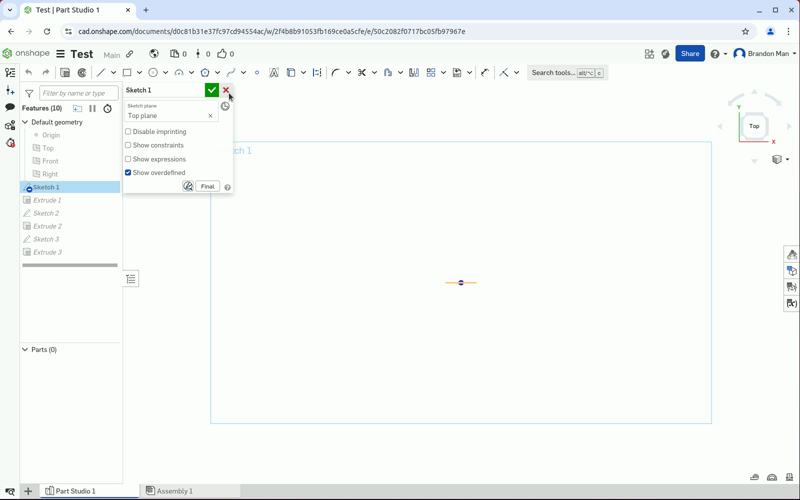
key(shift+s)
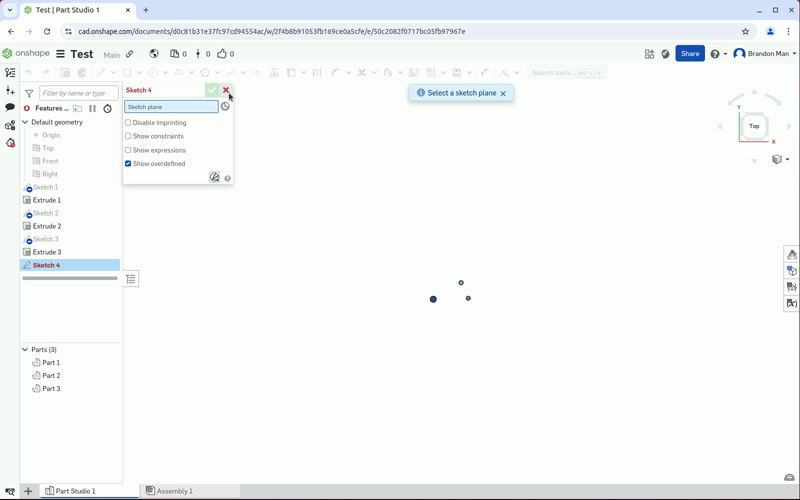
mouse_move(73, 150)
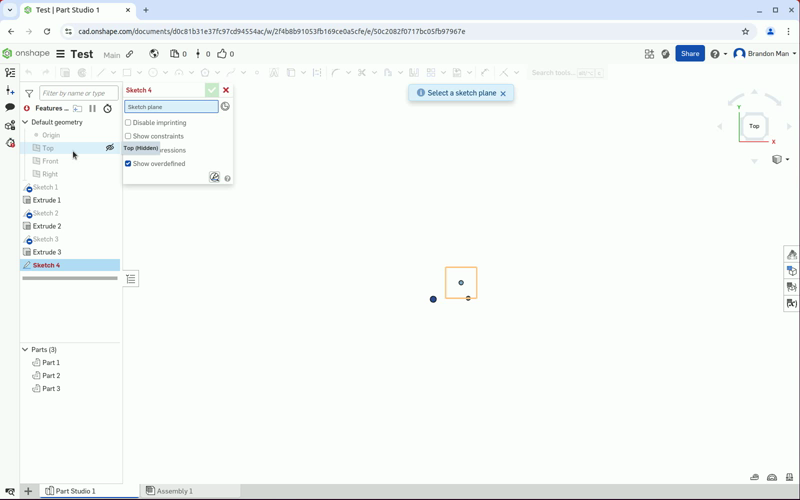
click(73, 150)
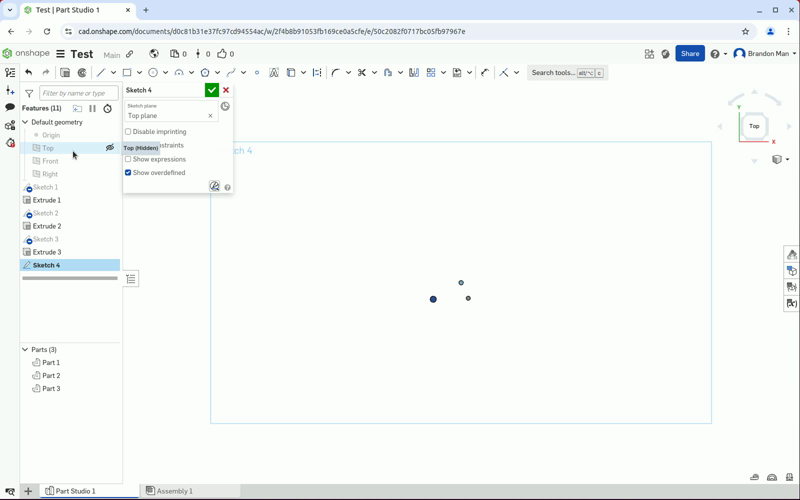
mouse_move(73, 352)
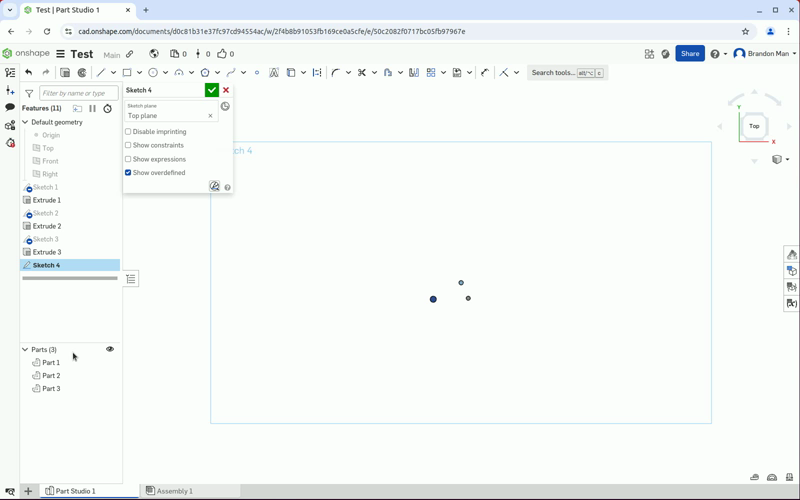
key(y)
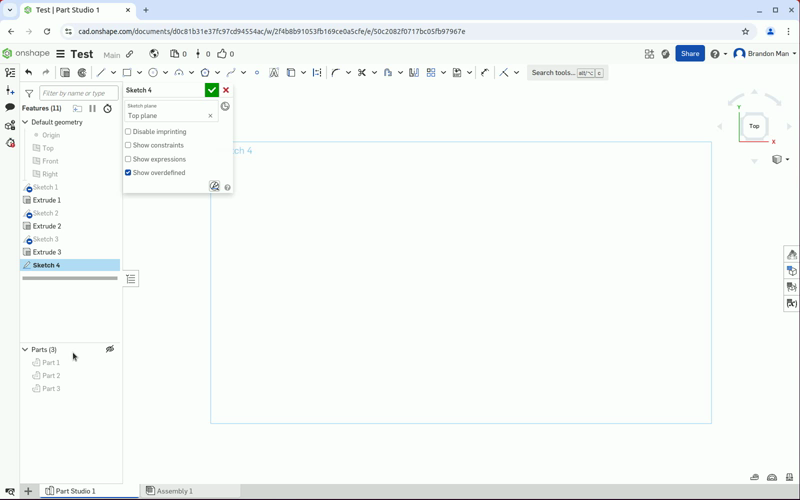
key(c)
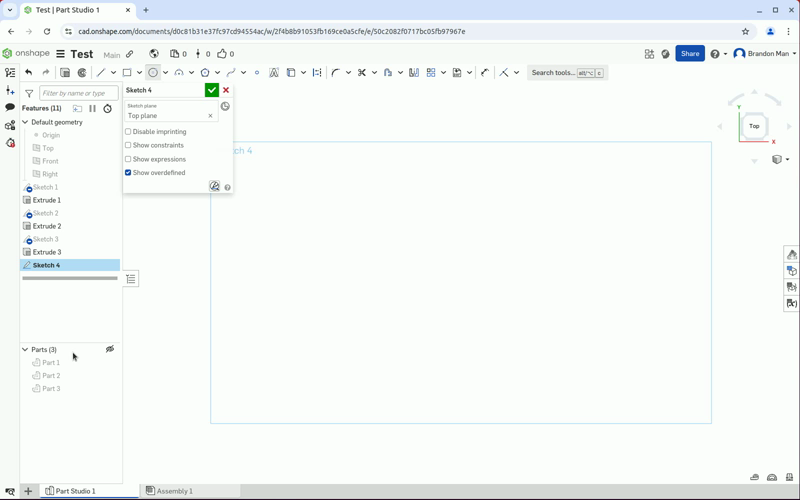
key_down(shift)
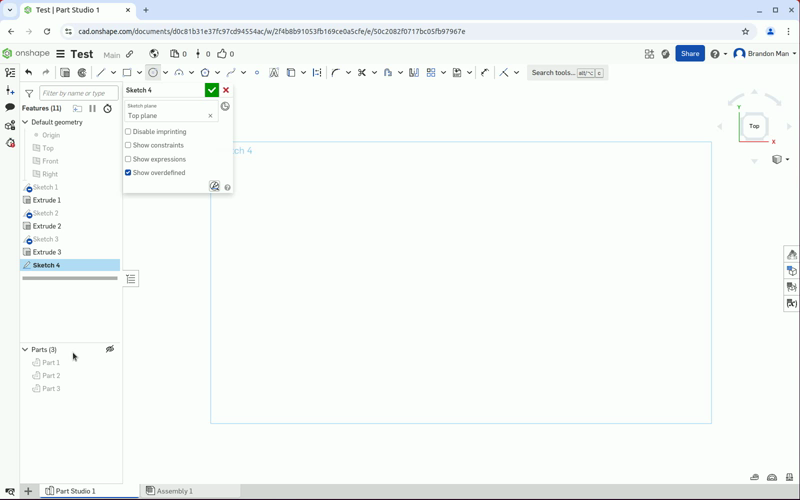
mouse_move(485, 292)
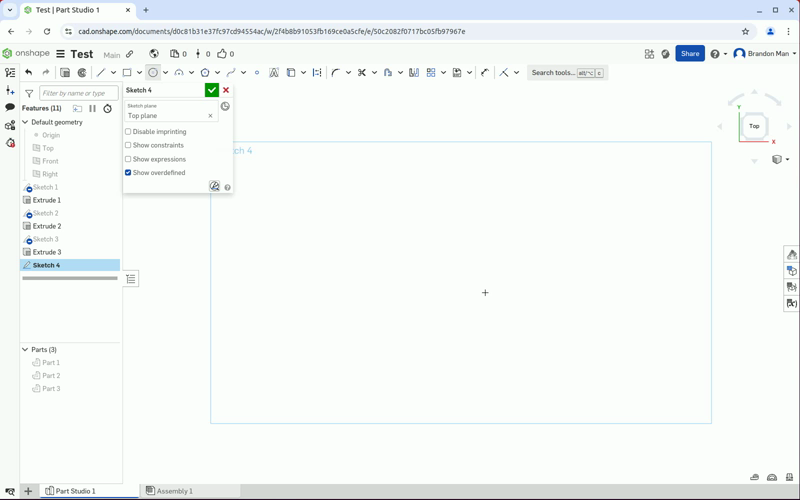
click(485, 292)
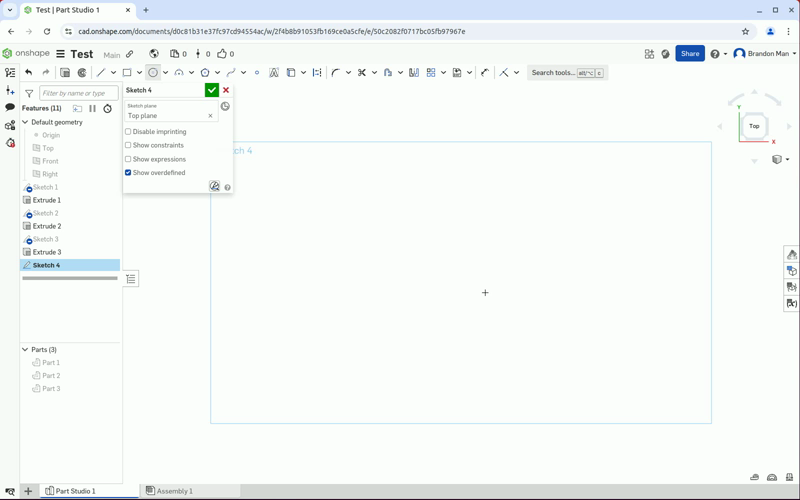
key_up(shift)
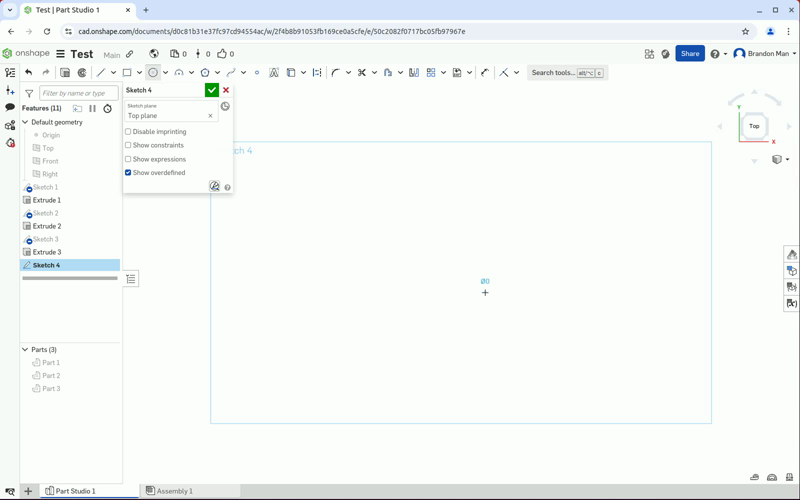
mouse_move(486, 292)
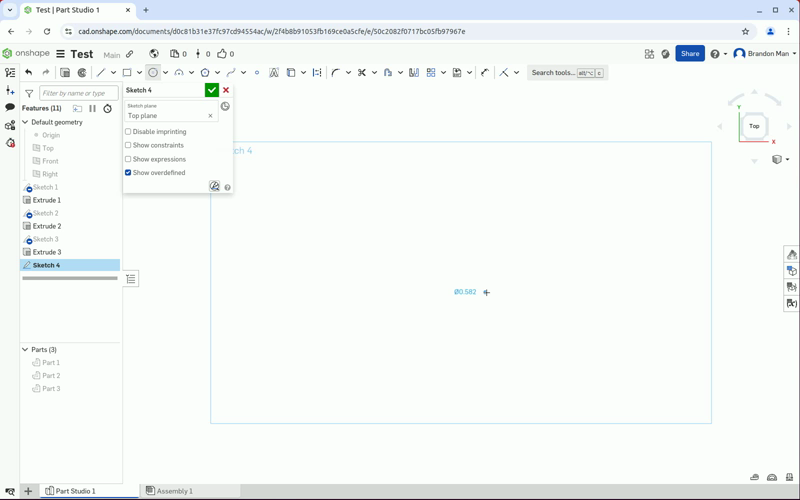
scroll(6)
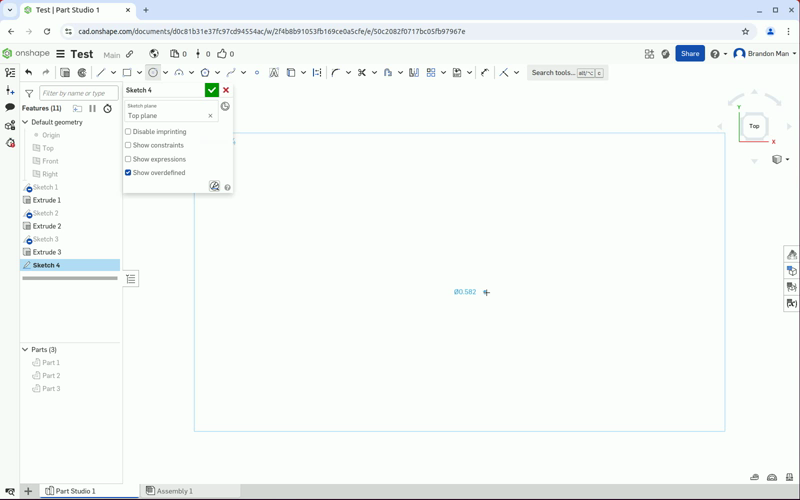
scroll(6)
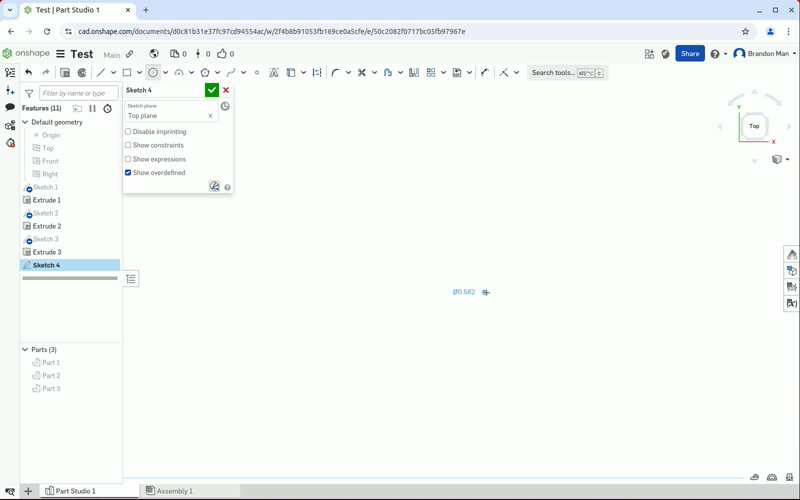
scroll(6)
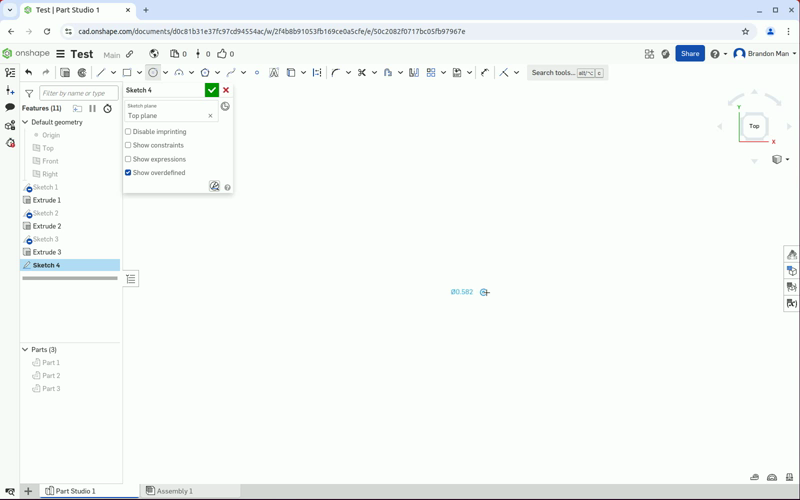
scroll(6)
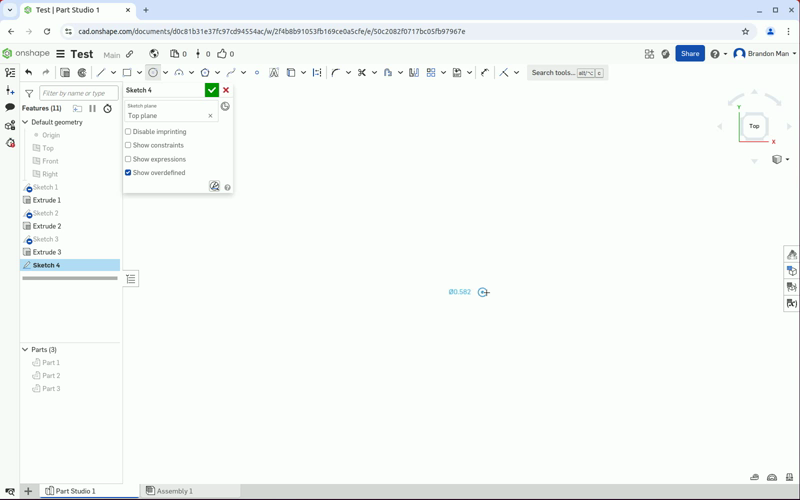
scroll(6)
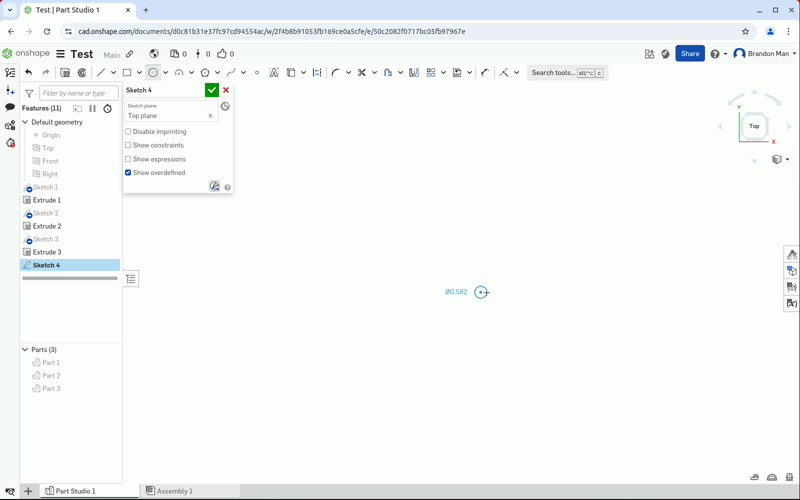
scroll(6)
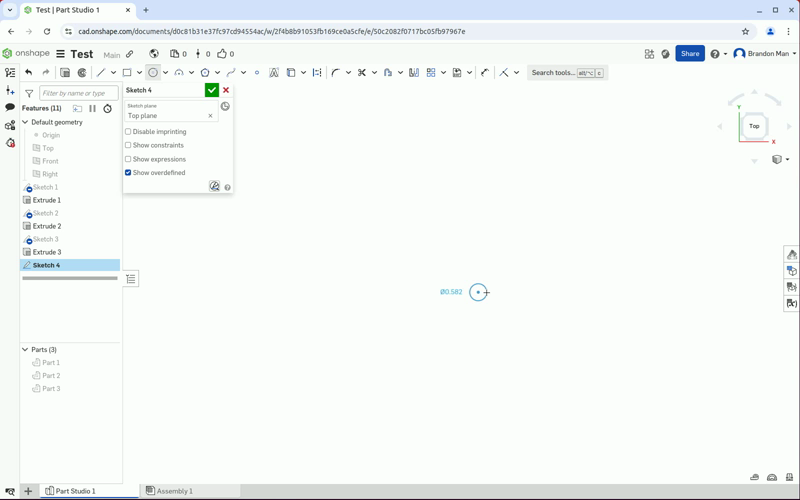
scroll(6)
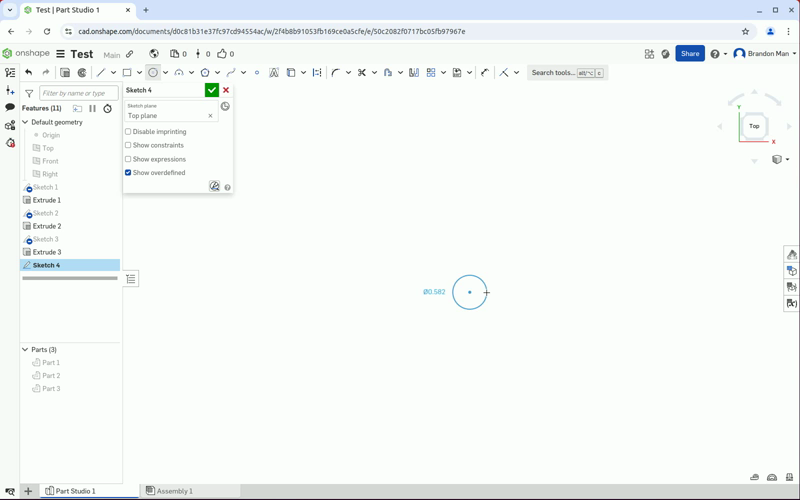
click(486, 292)
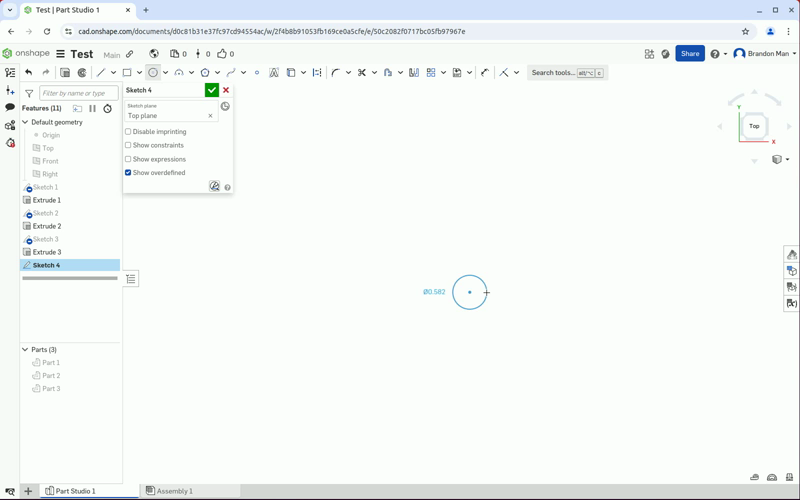
scroll(-6)
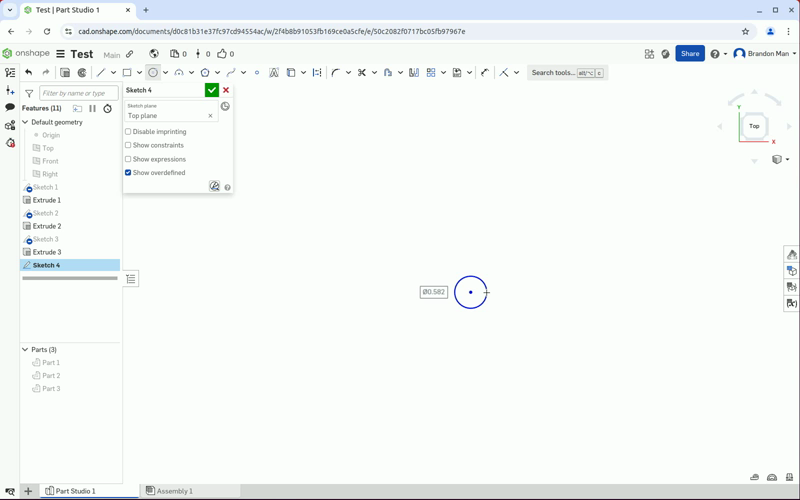
scroll(-6)
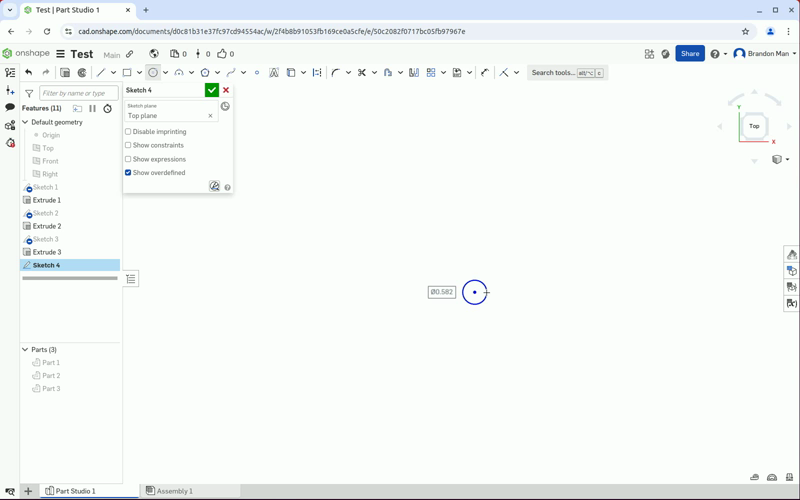
scroll(-6)
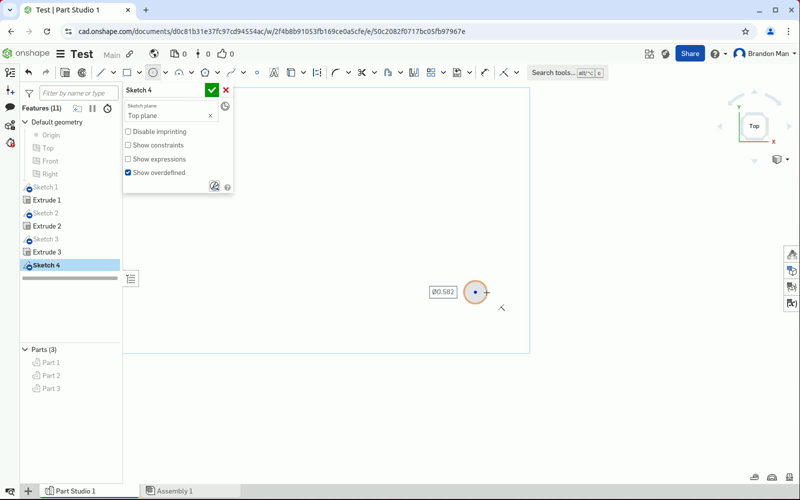
scroll(-6)
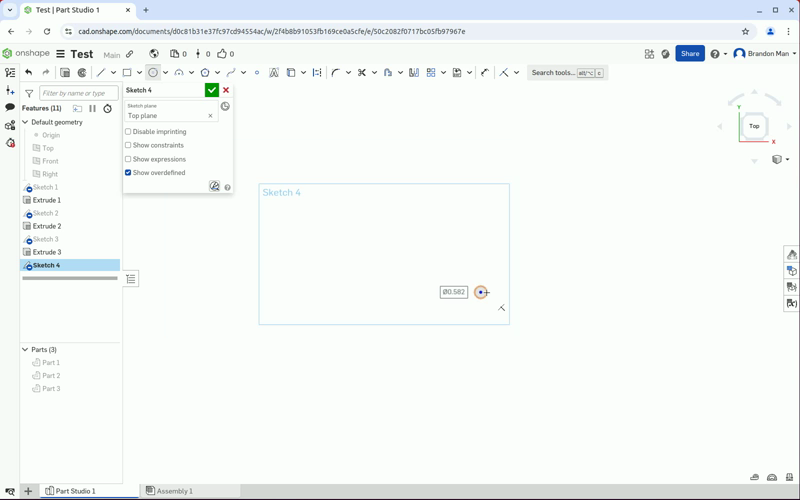
scroll(-6)
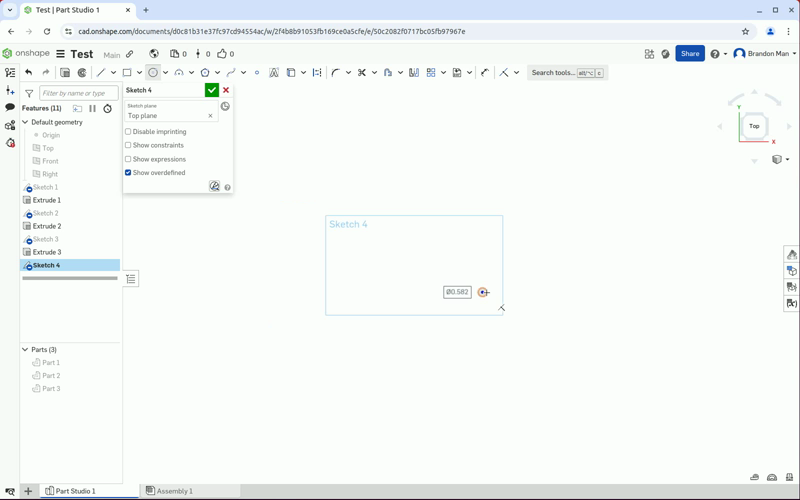
scroll(-6)
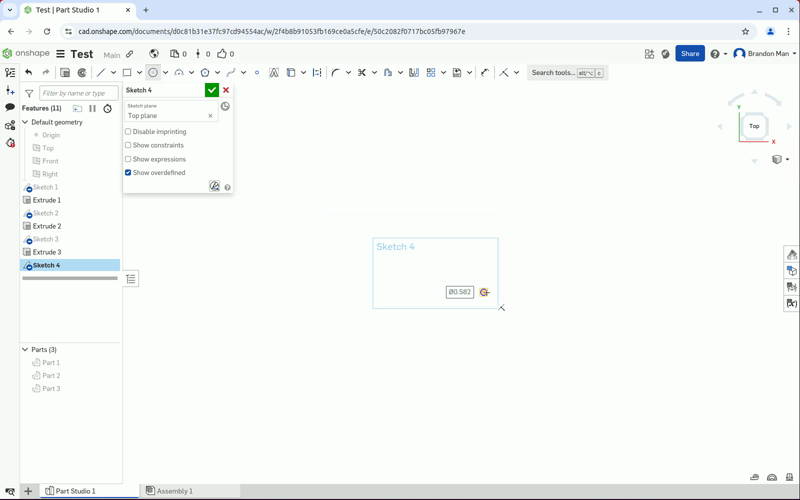
scroll(-6)
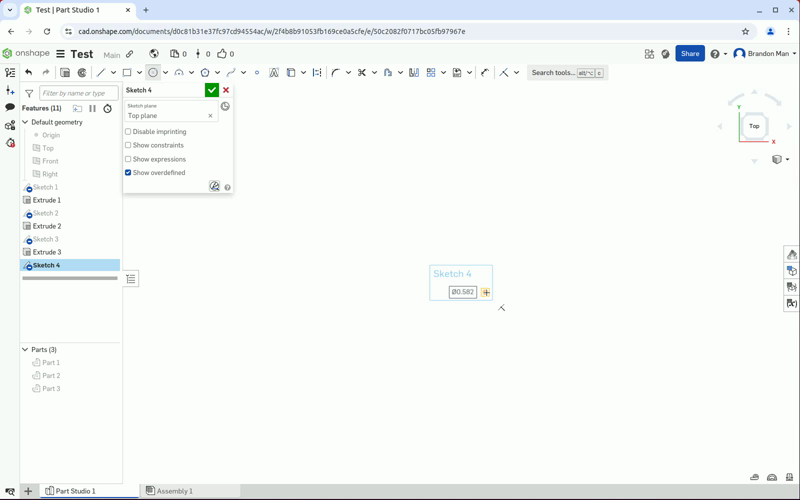
key(esc)
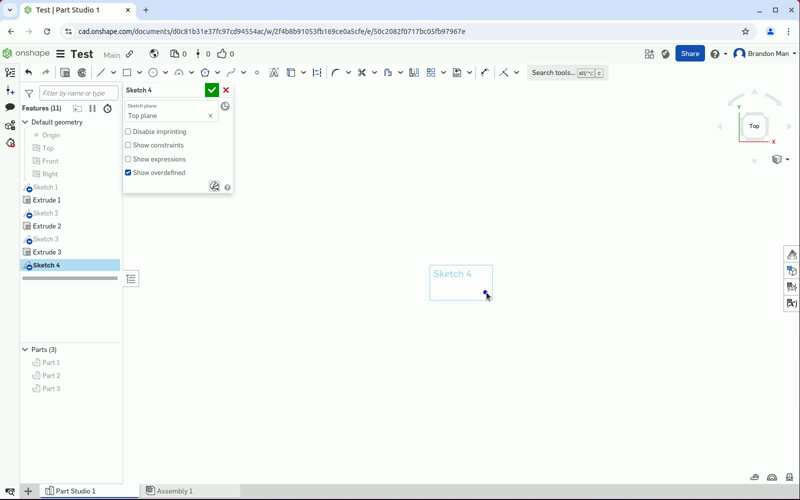
mouse_move(485, 291)
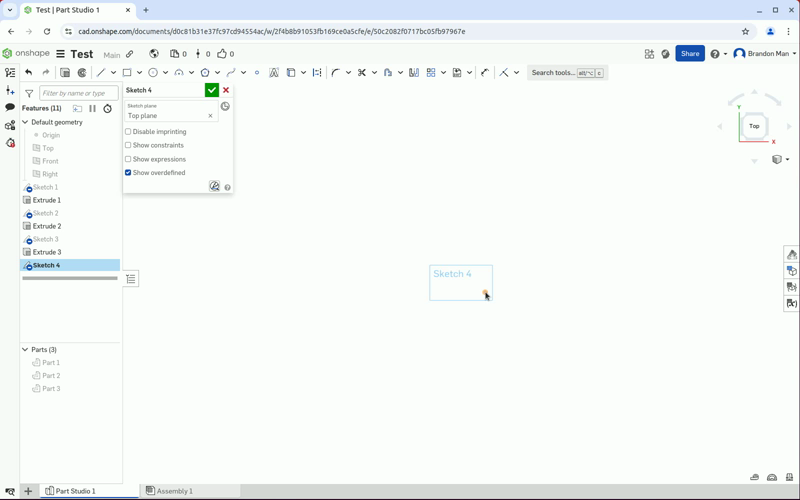
scroll(6)
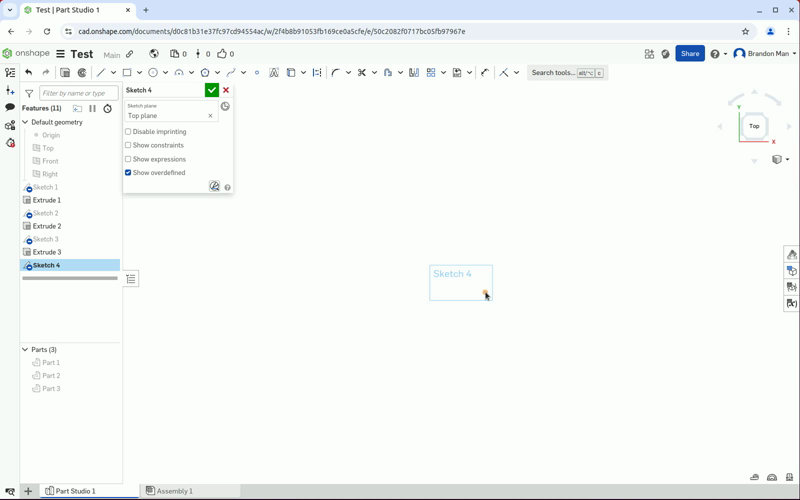
scroll(6)
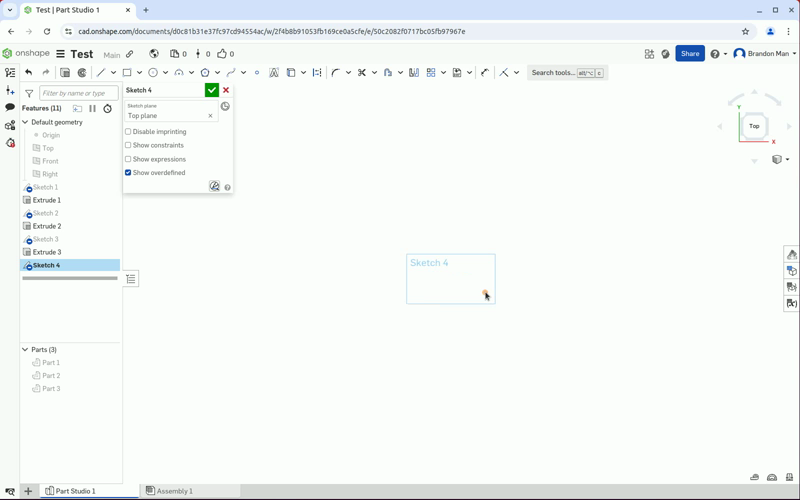
scroll(6)
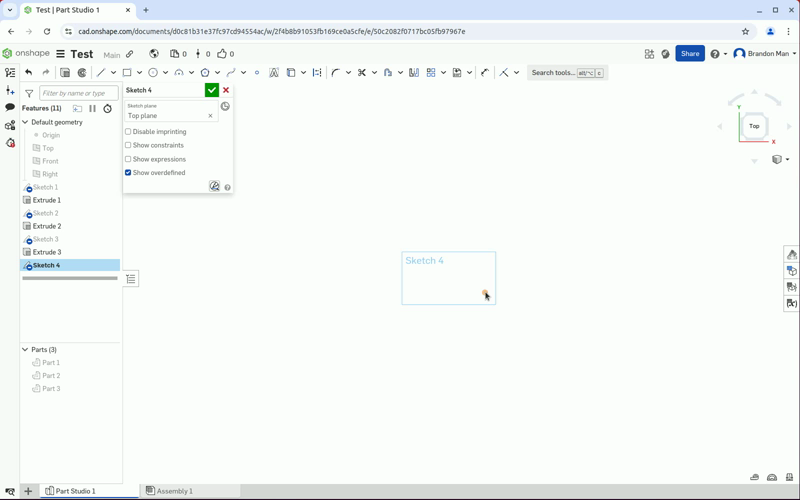
scroll(6)
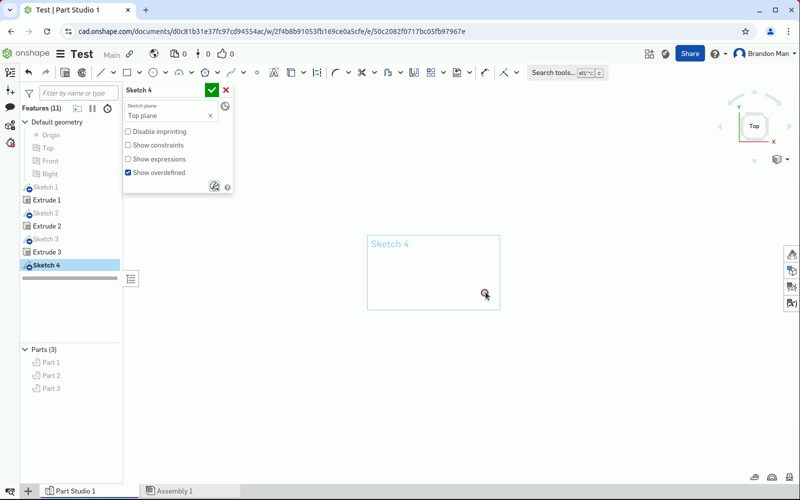
scroll(6)
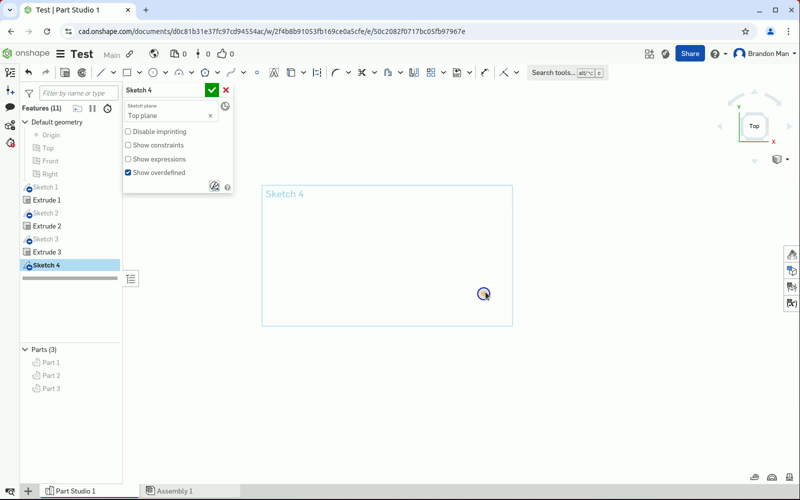
scroll(6)
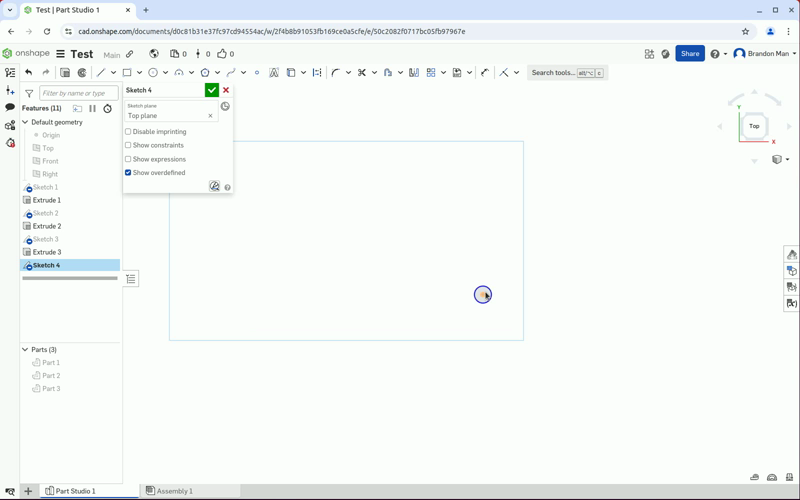
scroll(6)
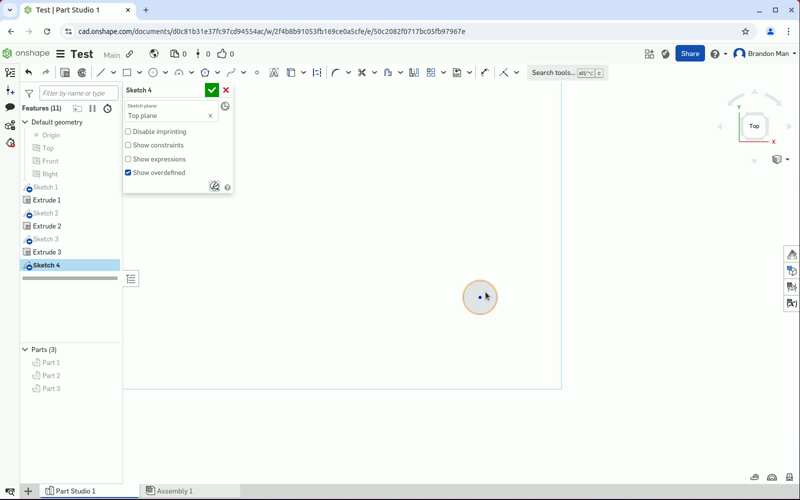
click(485, 291)
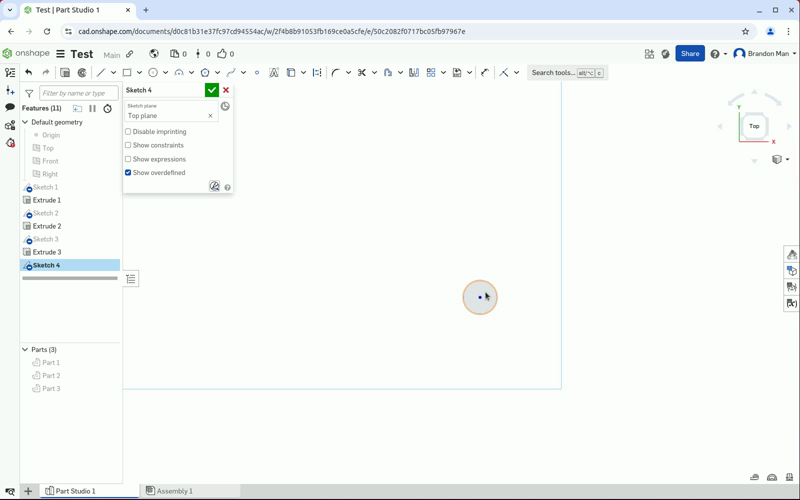
scroll(-6)
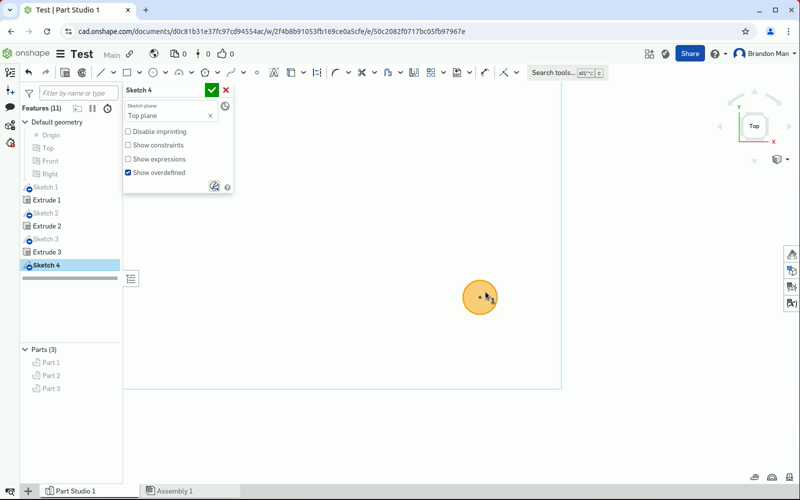
scroll(-6)
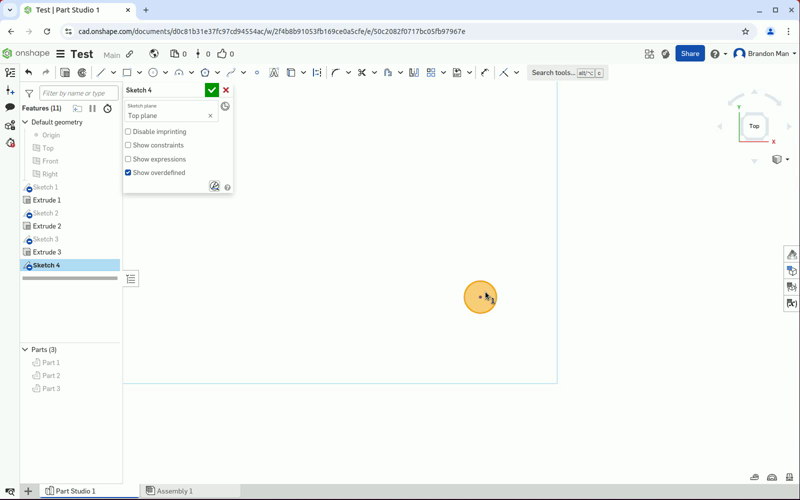
scroll(-6)
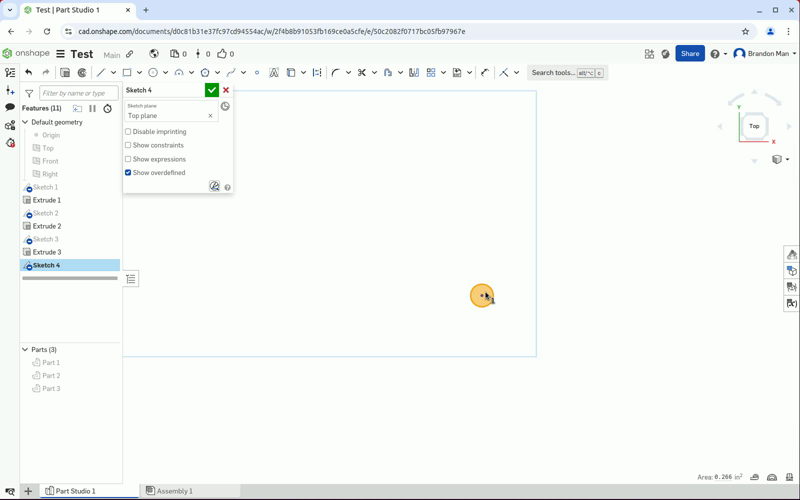
scroll(-6)
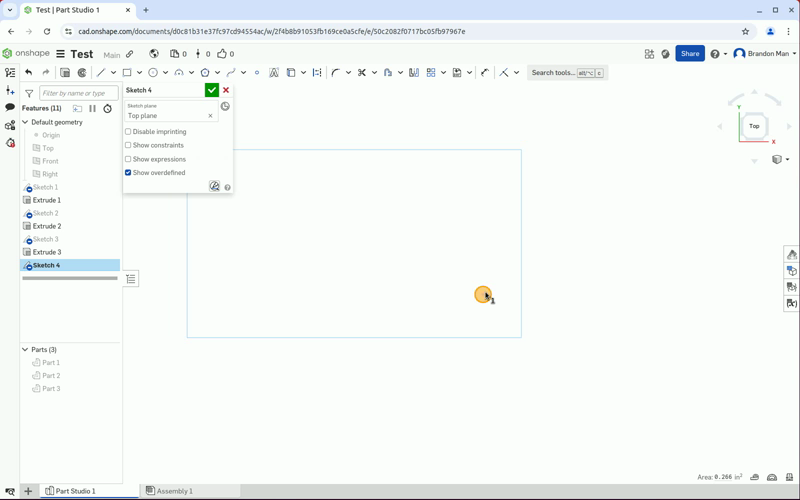
scroll(-6)
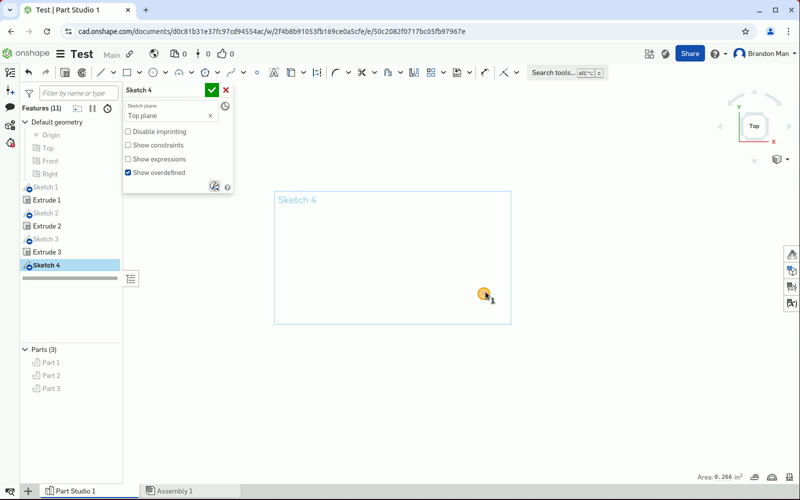
scroll(-6)
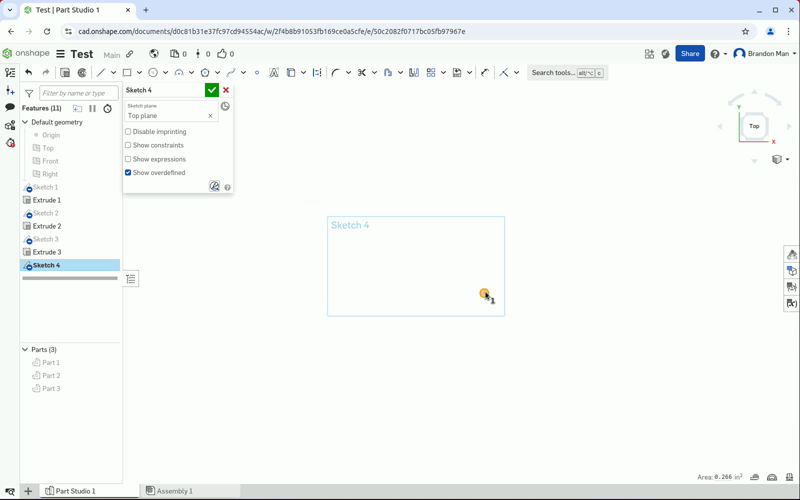
scroll(-6)
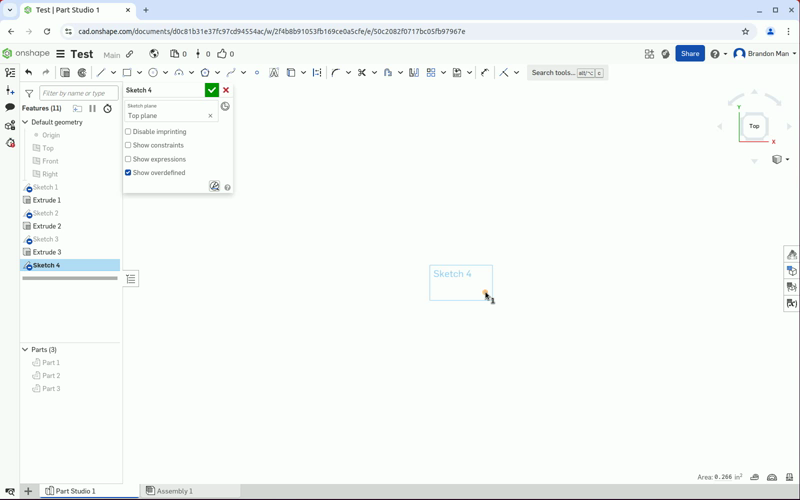
mouse_move(73, 352)
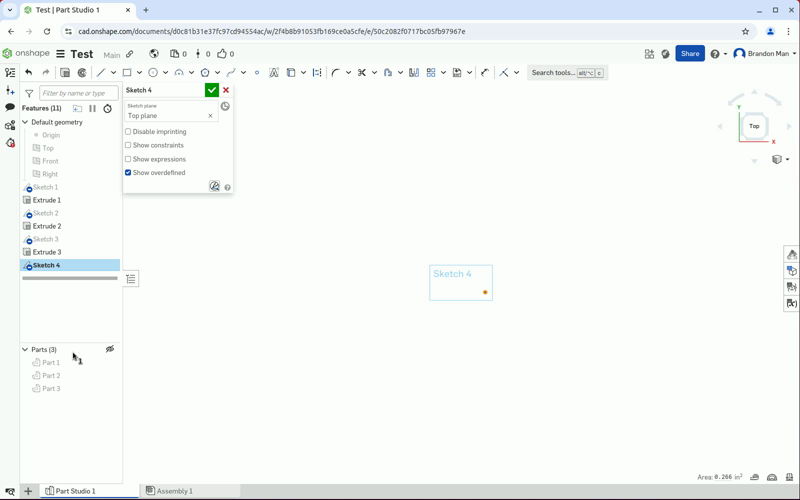
key(shift+y)
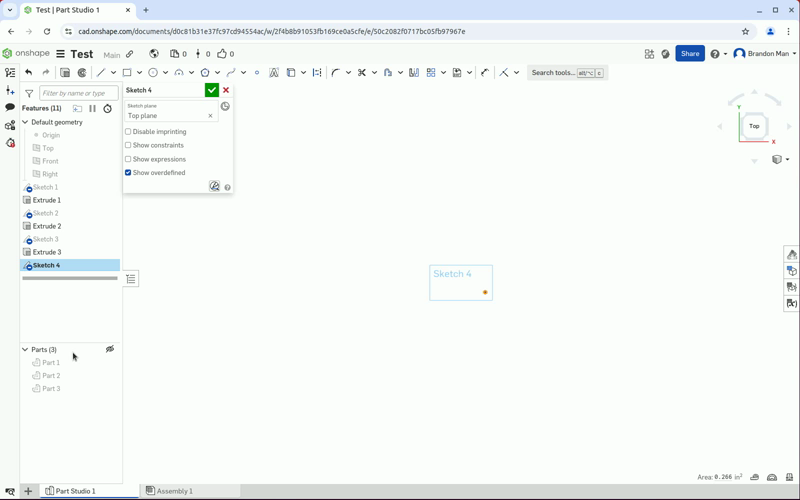
key(shift+e)
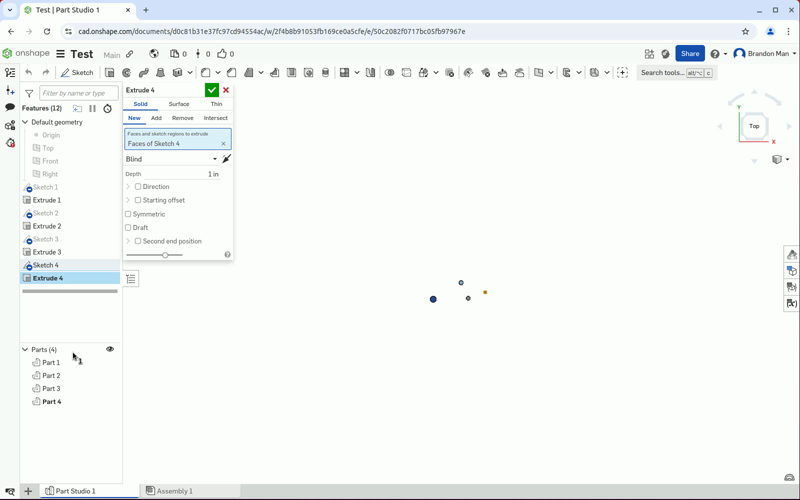
mouse_move(143, 106)
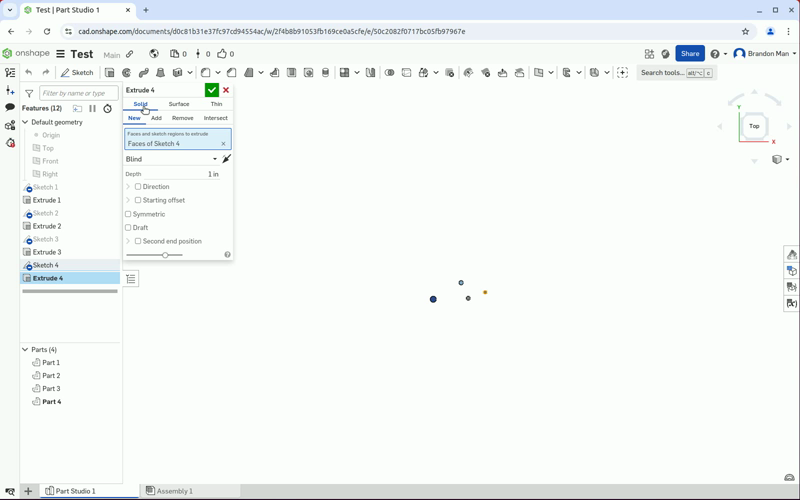
click(143, 106)
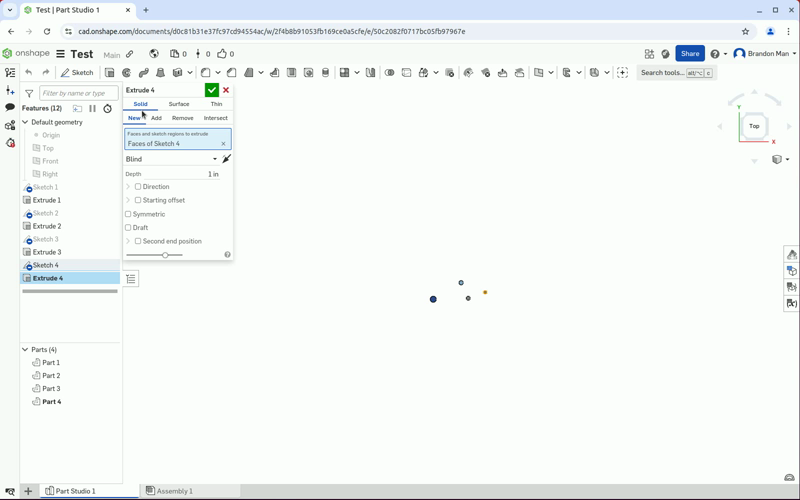
mouse_move(137, 120)
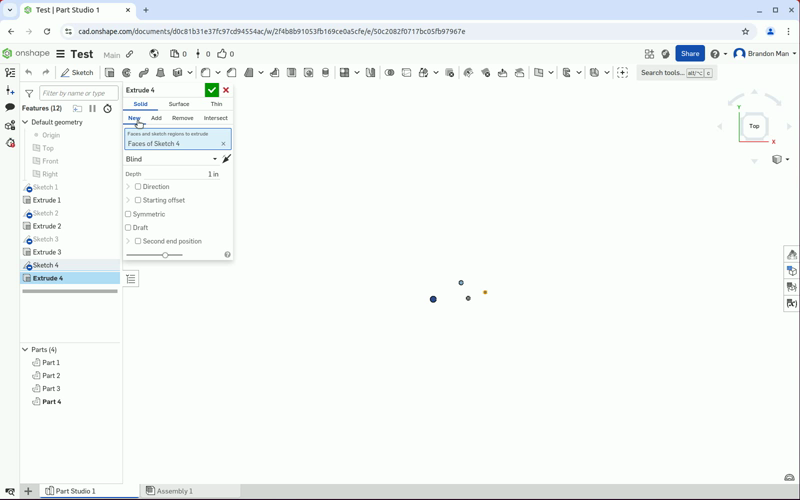
click(137, 120)
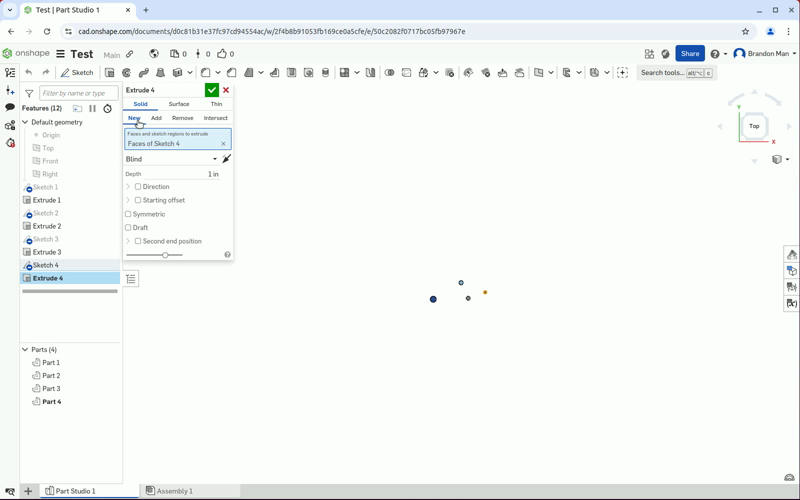
key(tab, 4)
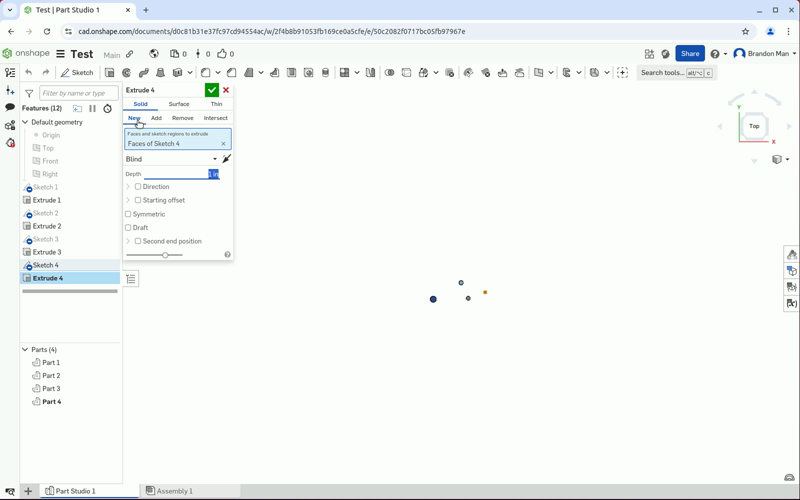
text(23.108)
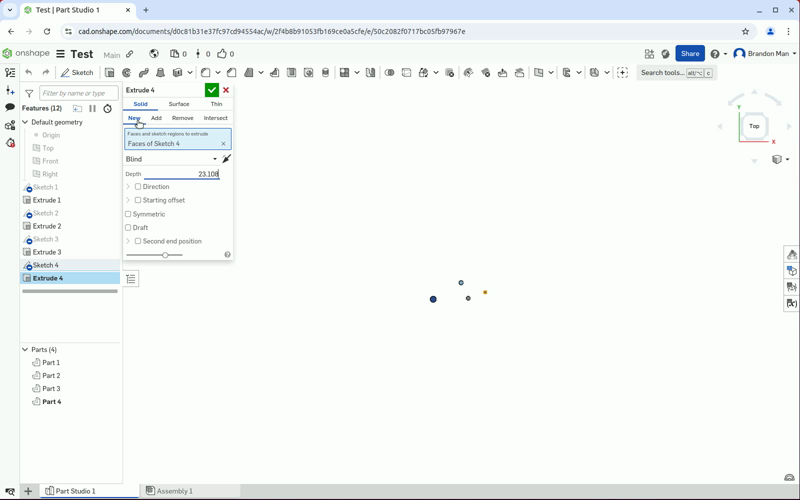
key(enter)
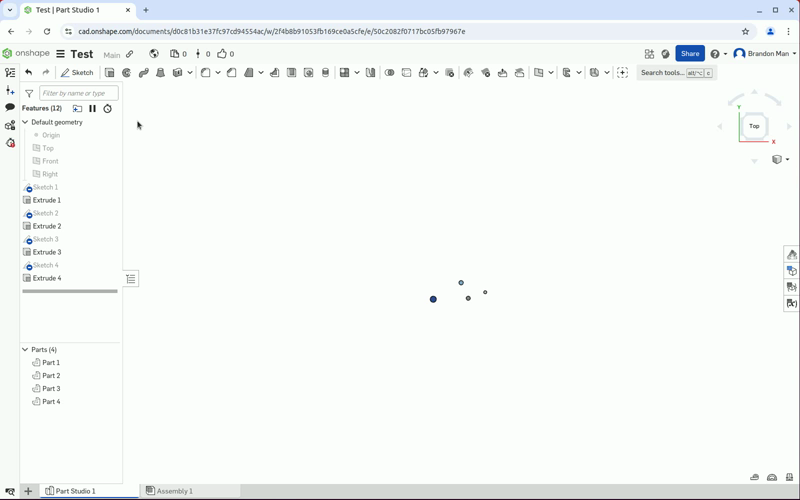
key(shift+h)
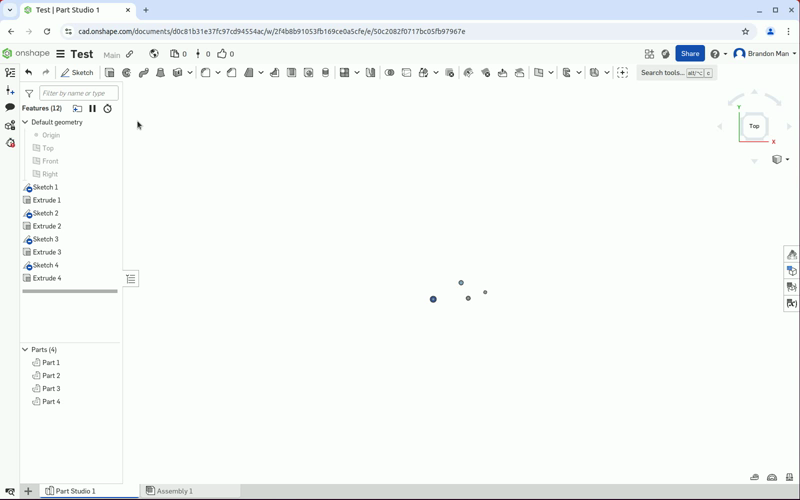
key(shift+h)
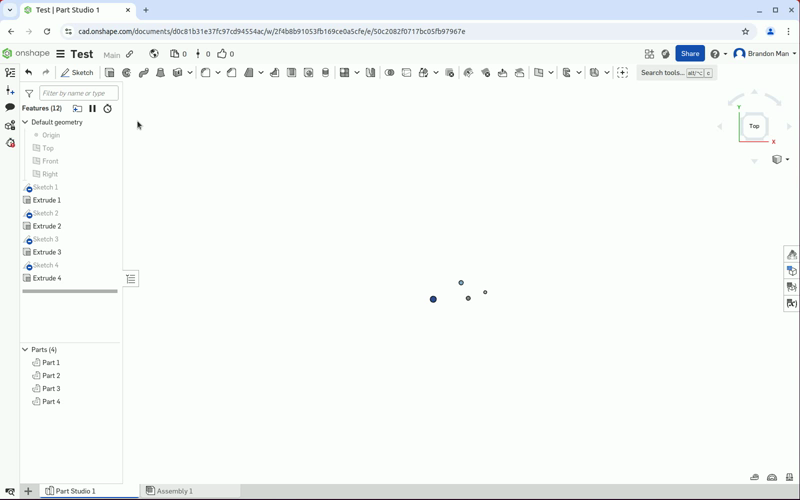
mouse_move(73, 189)
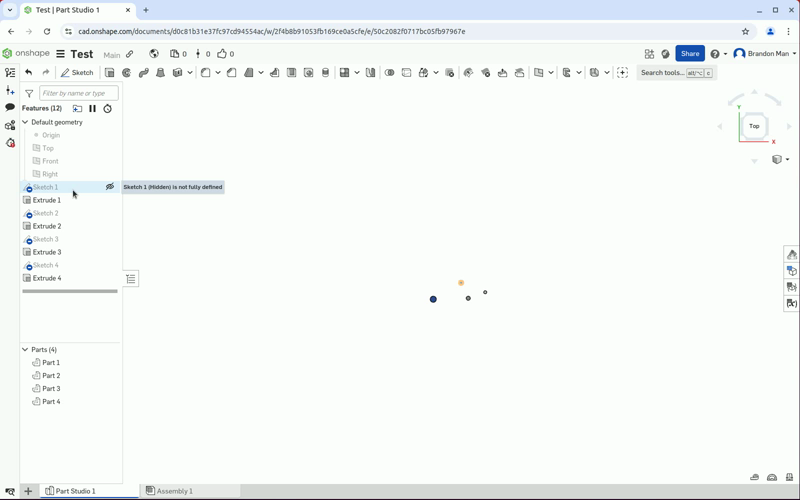
click(73, 189)
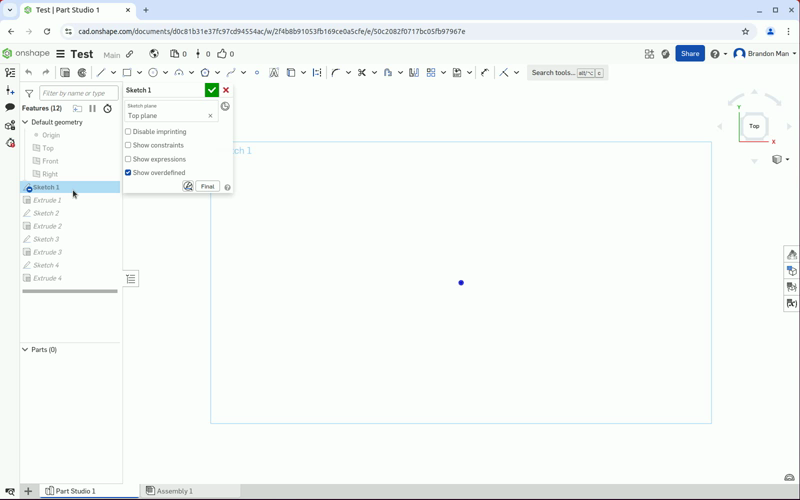
mouse_move(229, 92)
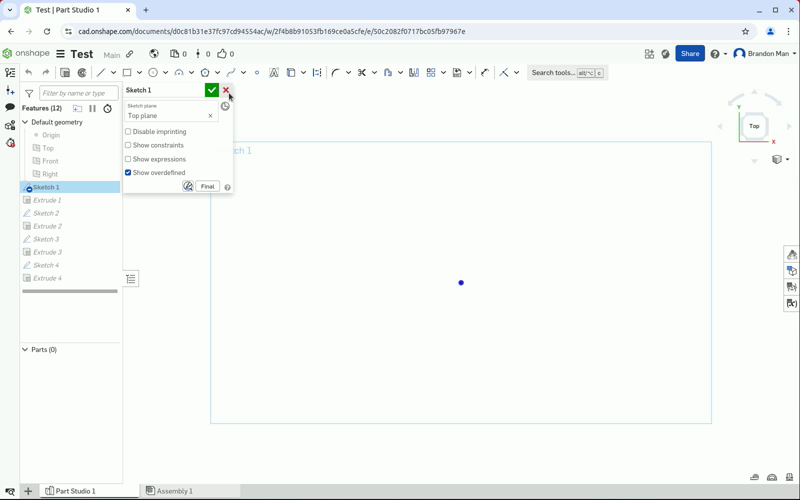
click(229, 92)
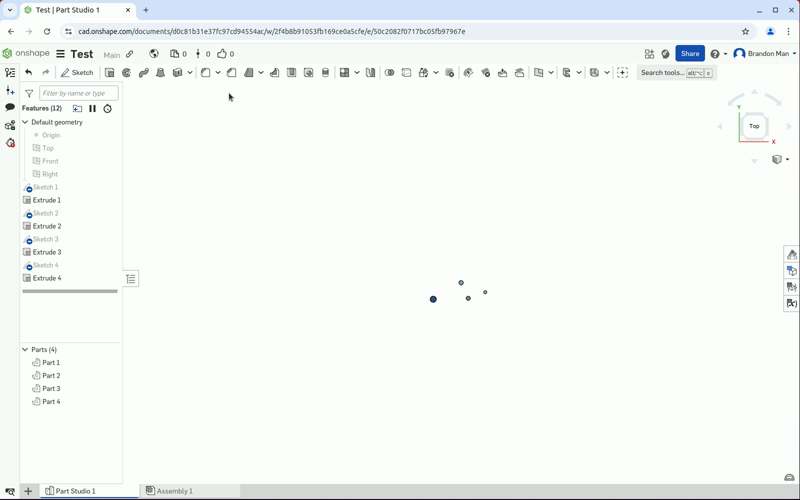
mouse_move(73, 352)
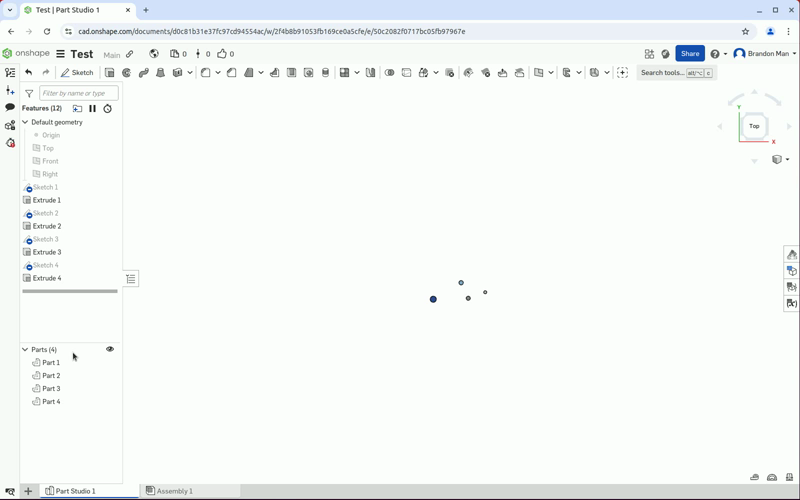
key(y)
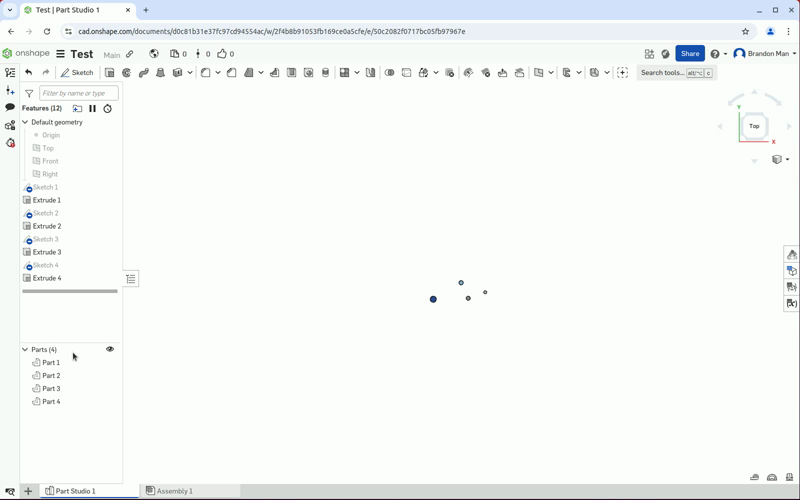
key(shift+p)
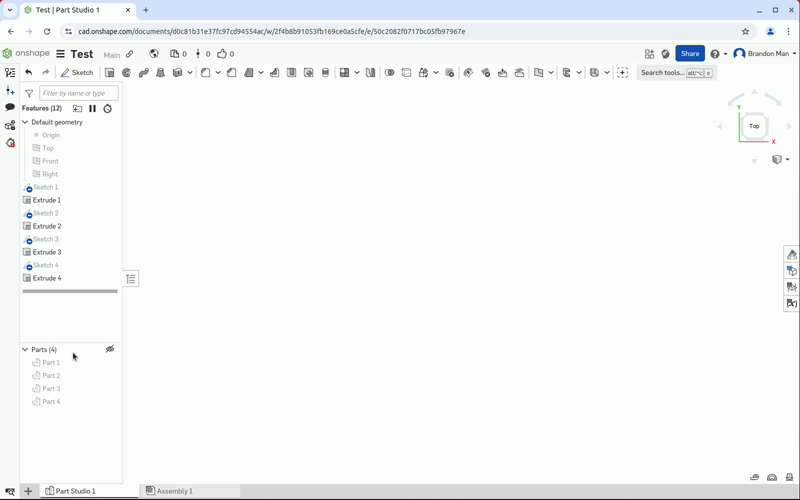
key(space)
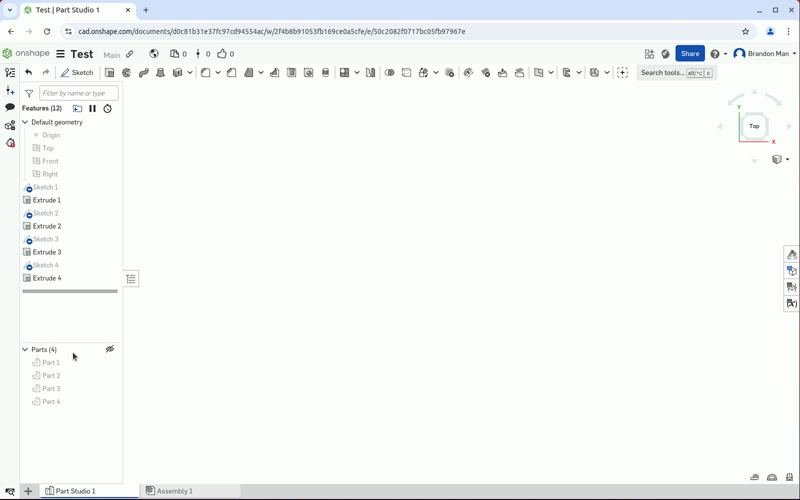
key_down(shift)
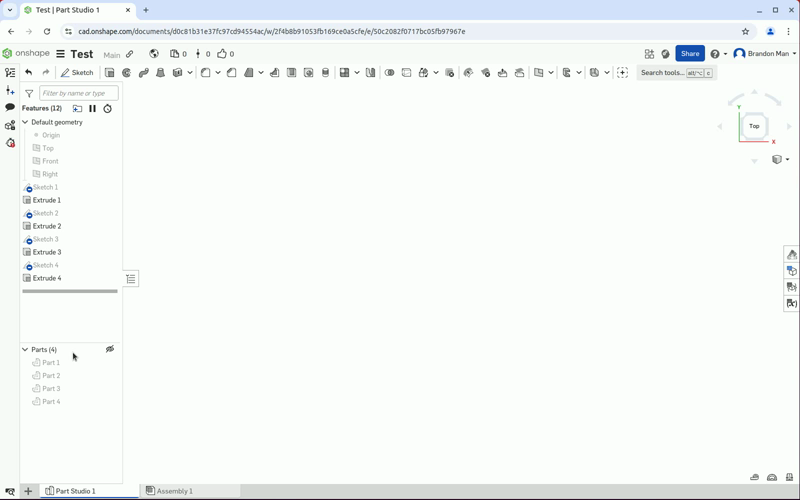
key(up)
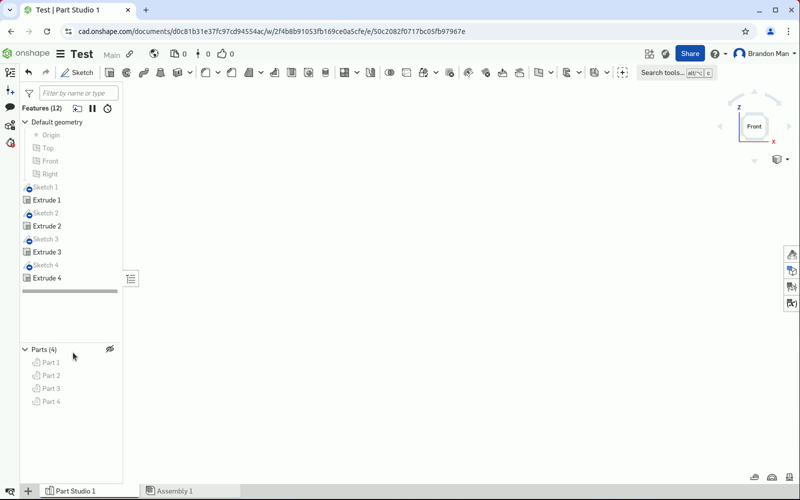
key_up(shift)
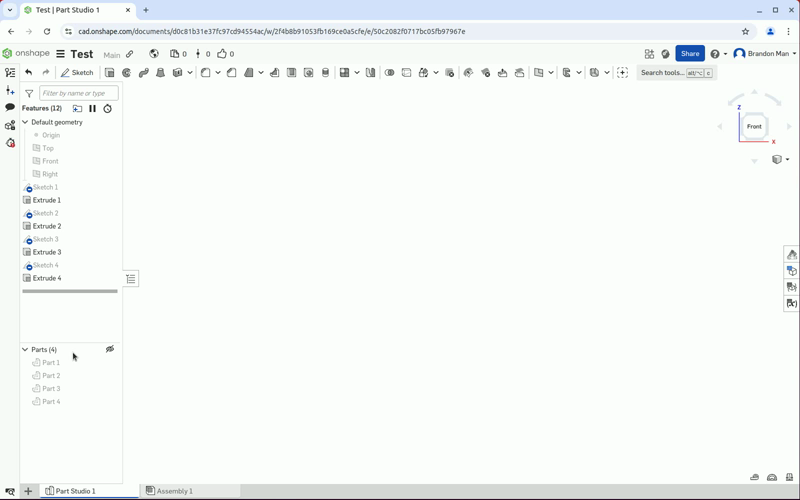
mouse_move(73, 352)
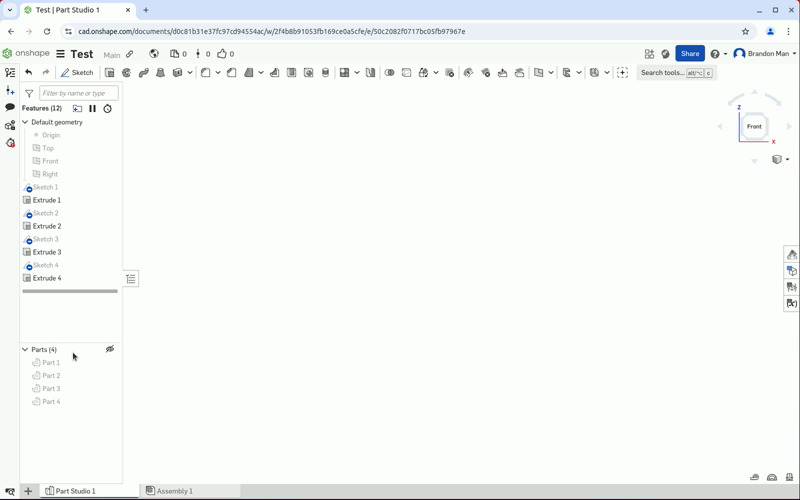
key(shift+y)
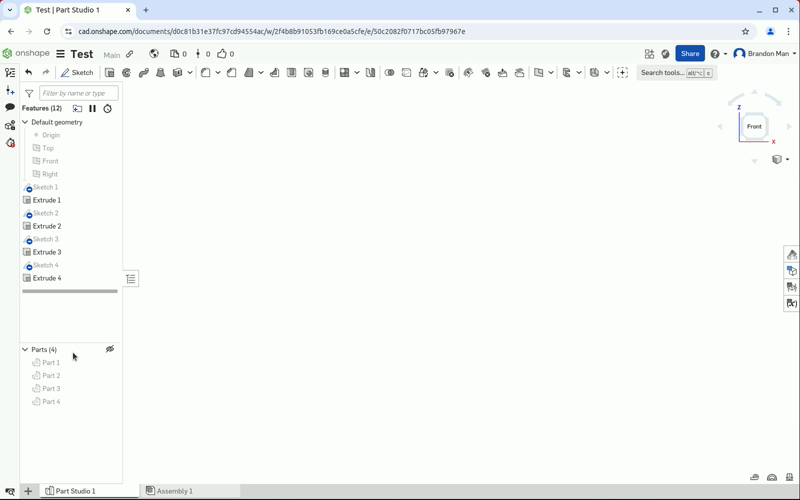
key(shift+s)
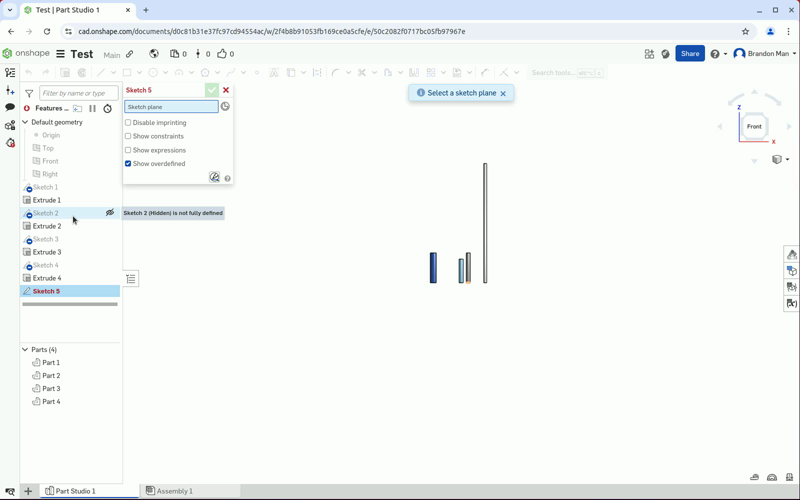
scroll(3)
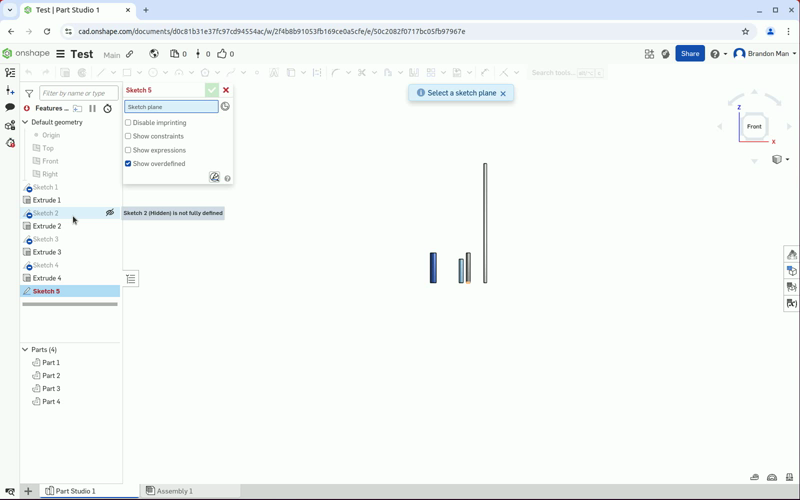
mouse_move(73, 163)
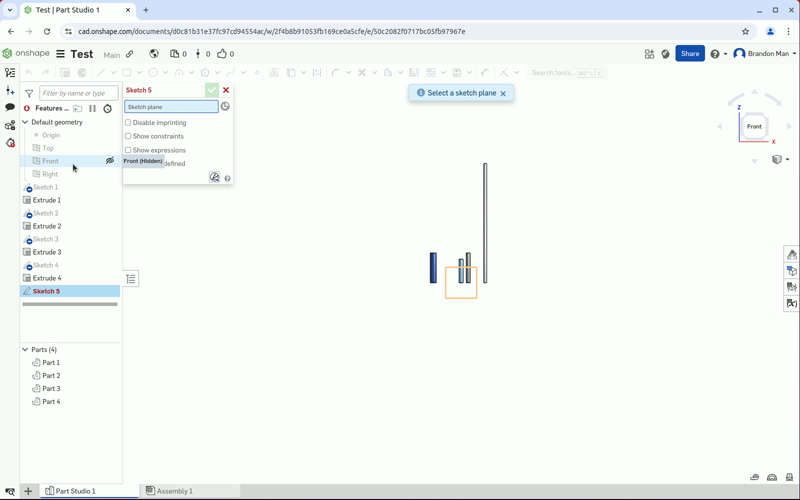
click(73, 163)
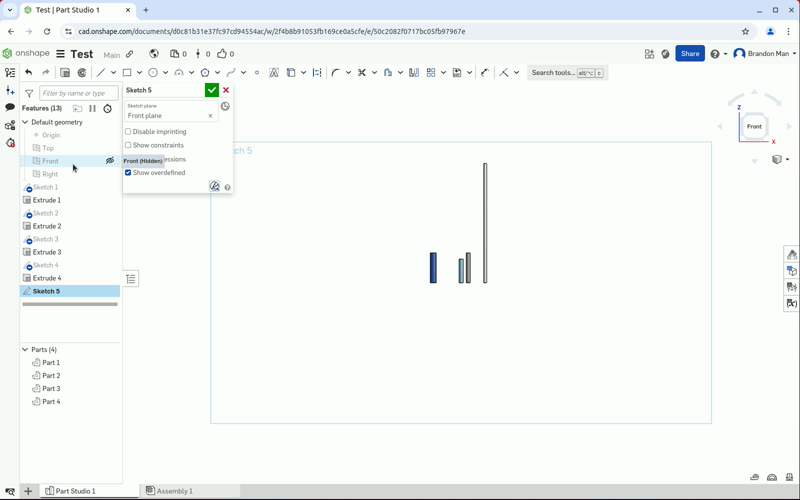
mouse_move(73, 352)
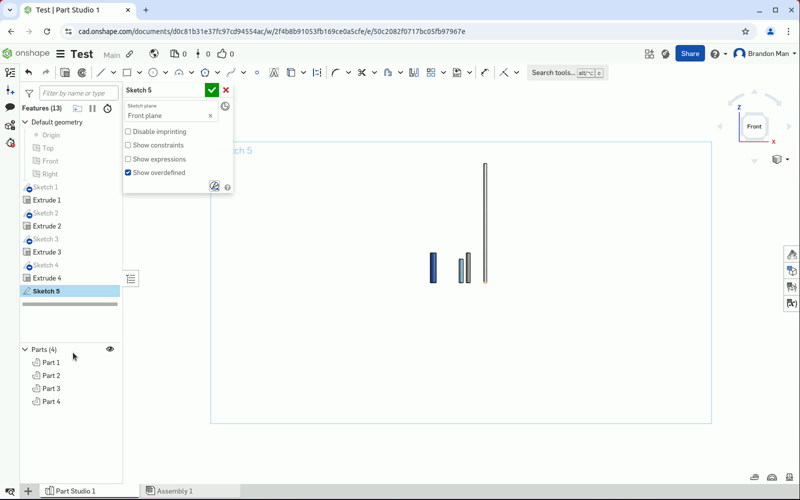
key(y)
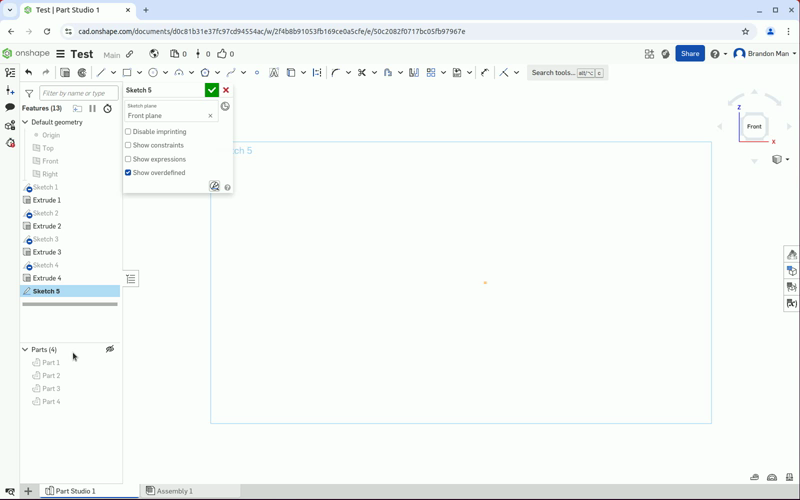
key(c)
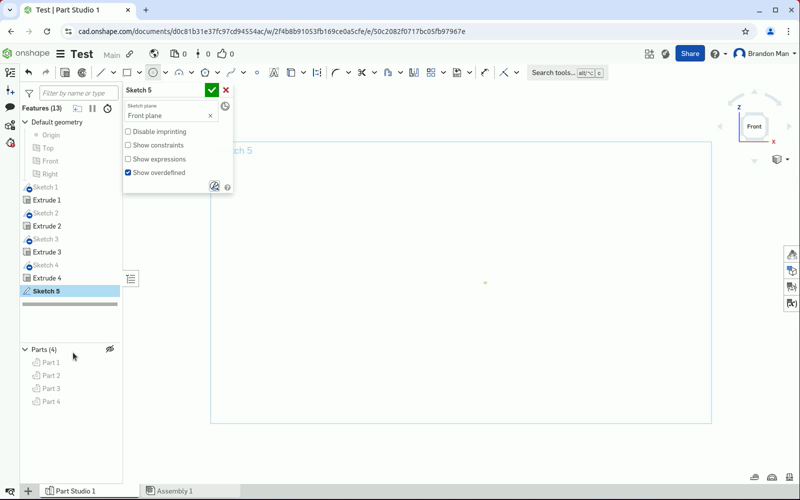
key_down(shift)
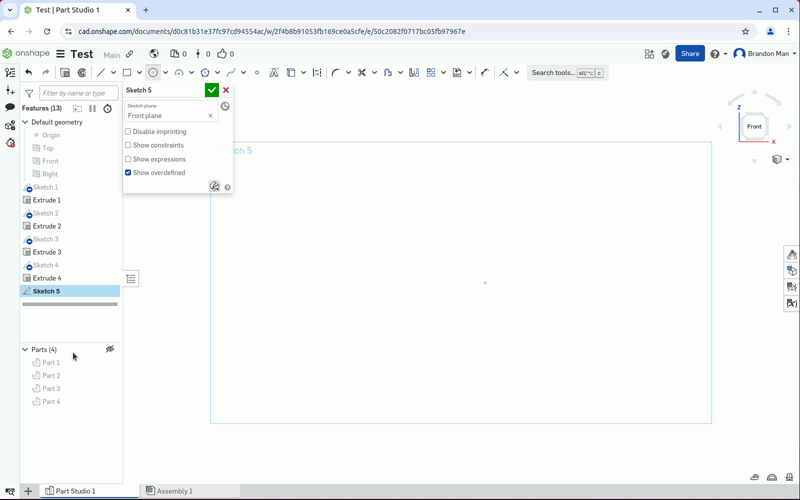
mouse_move(442, 254)
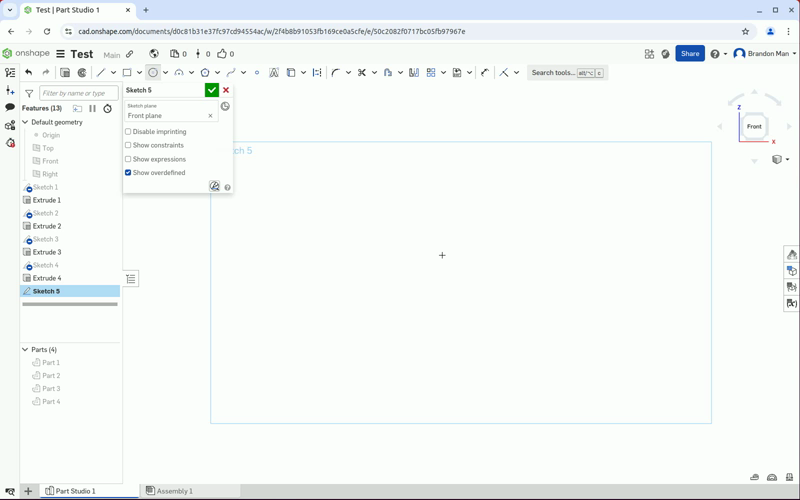
click(442, 254)
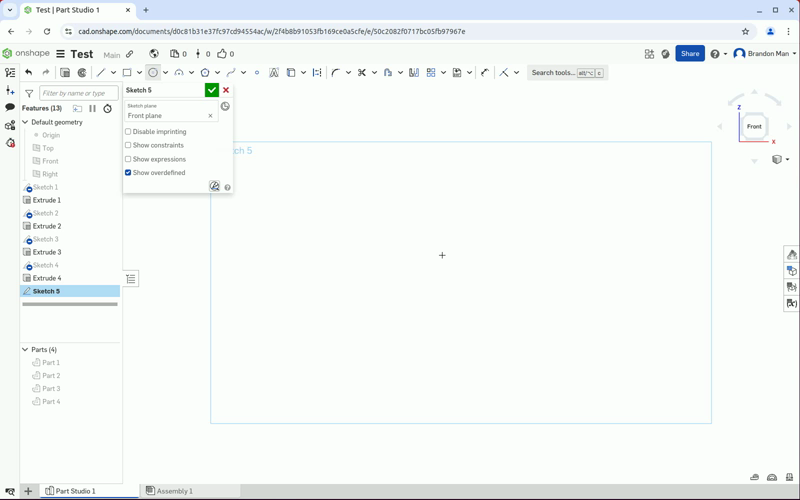
key_up(shift)
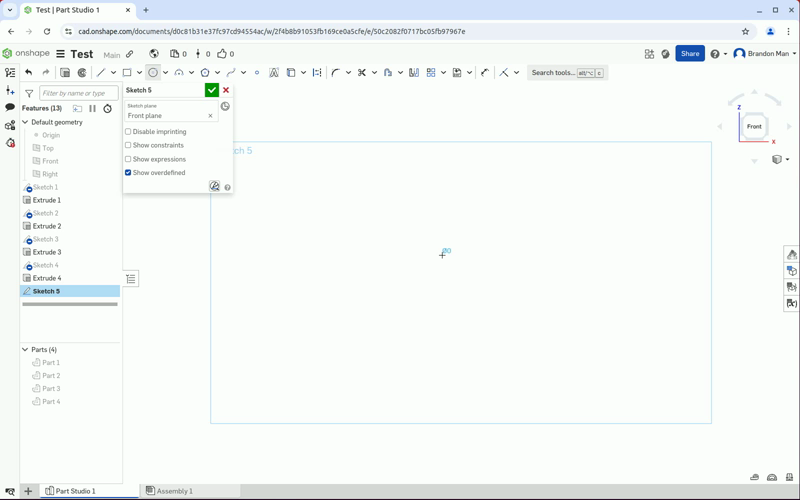
mouse_move(445, 254)
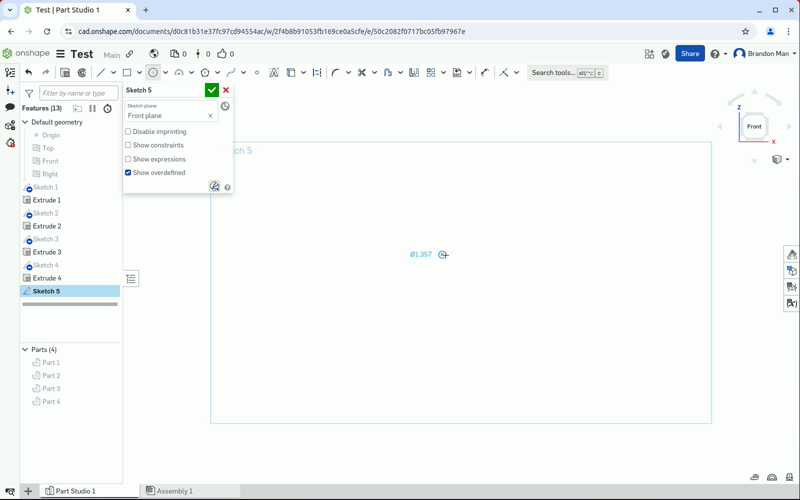
click(445, 254)
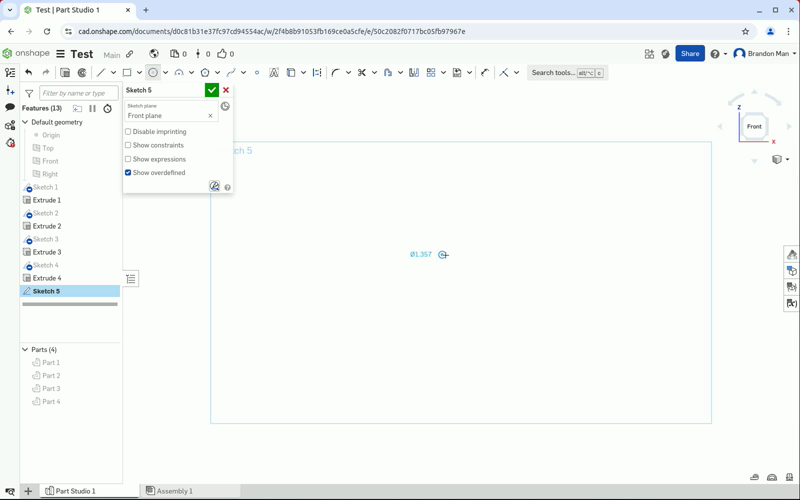
key(esc)
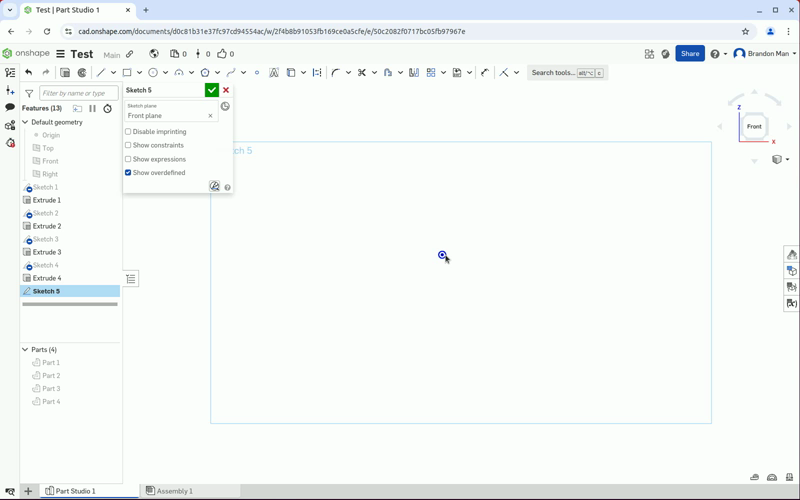
mouse_move(442, 254)
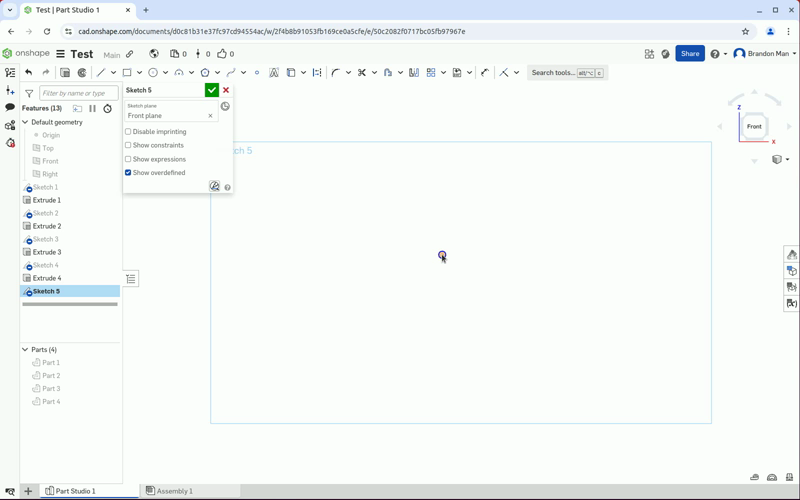
scroll(6)
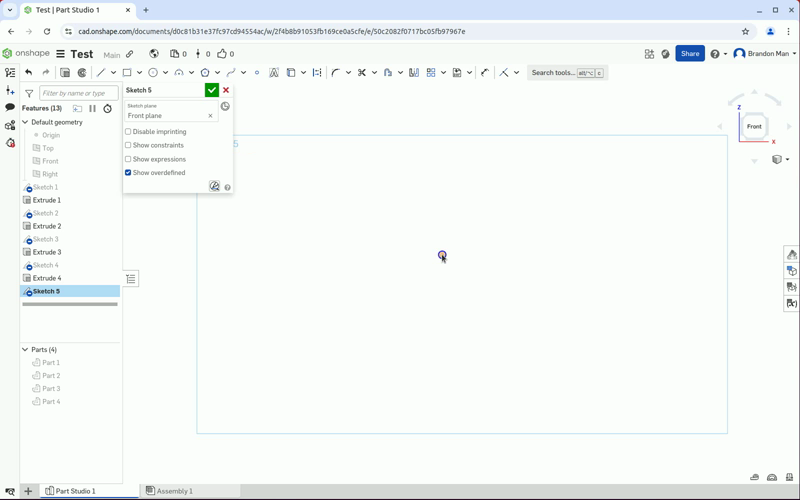
scroll(6)
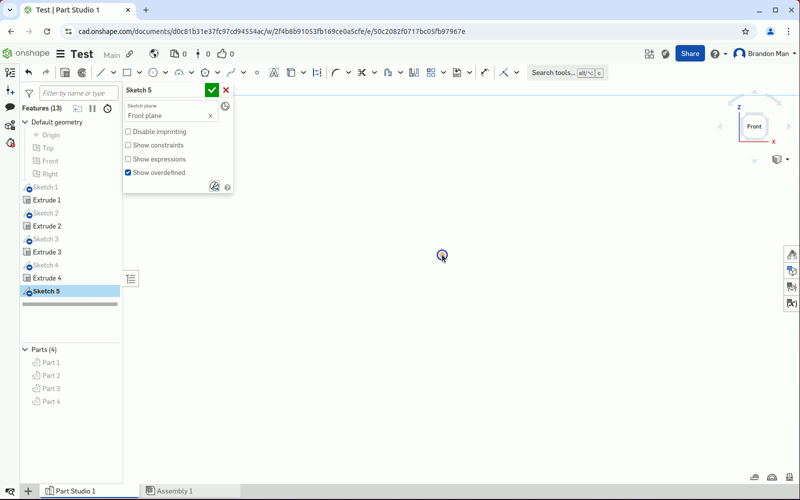
scroll(6)
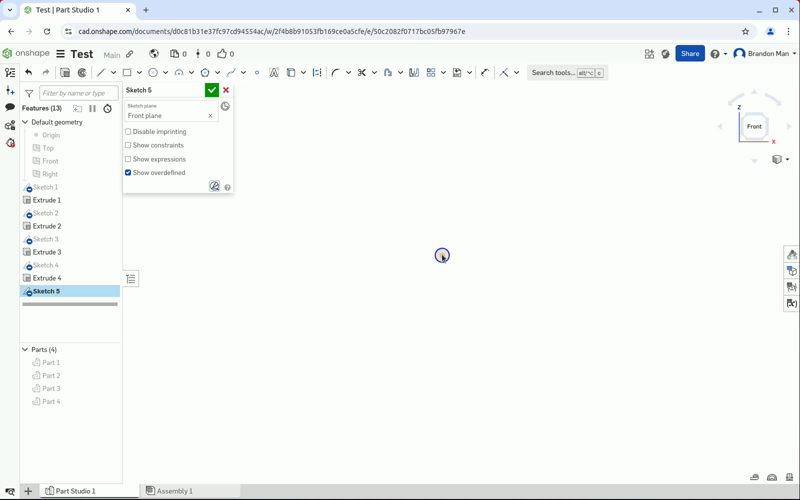
scroll(6)
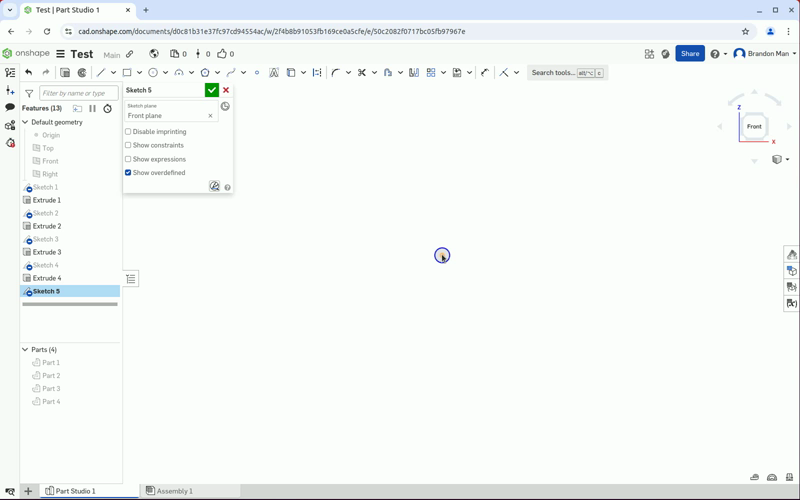
scroll(6)
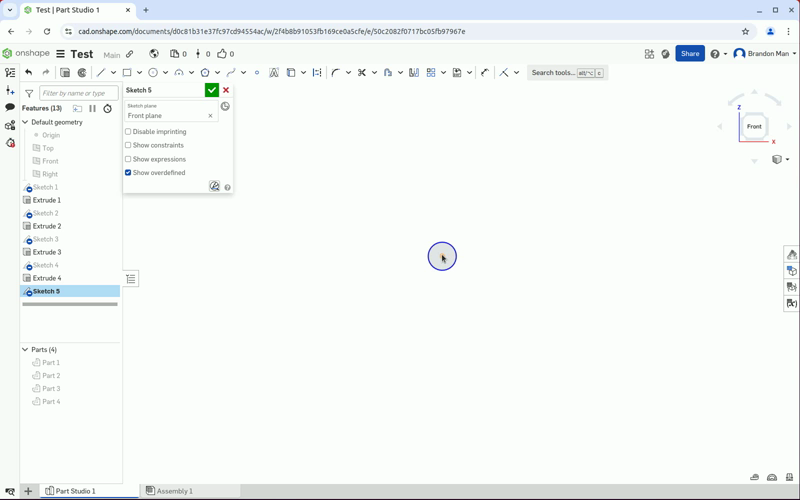
scroll(6)
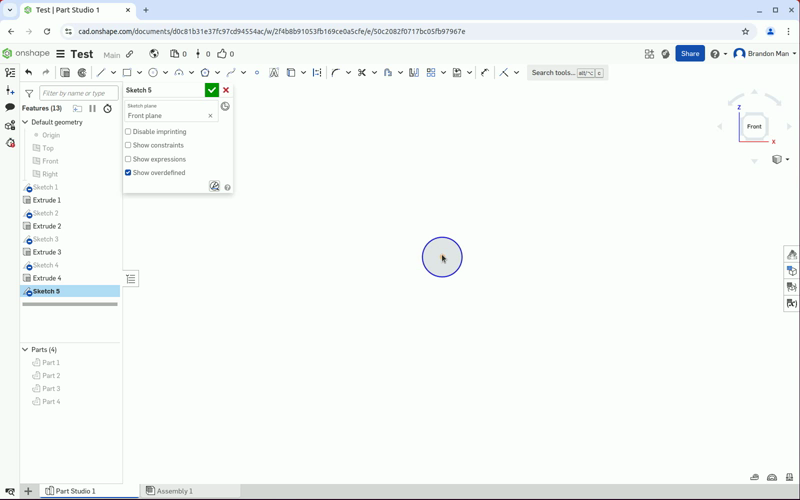
scroll(6)
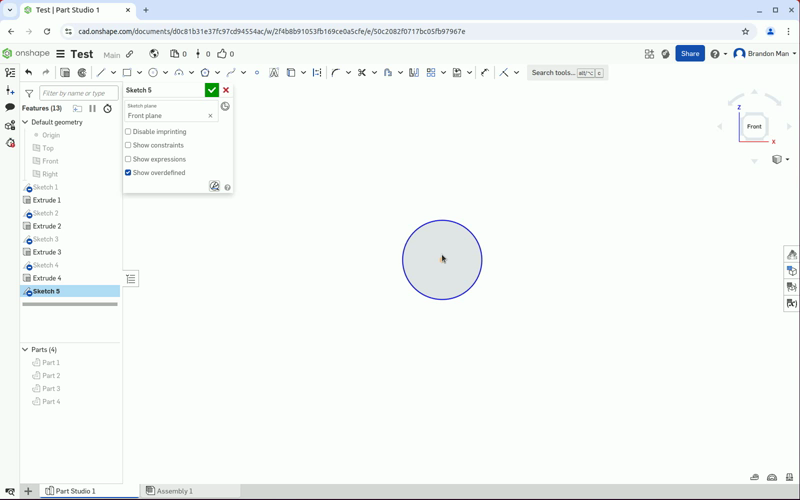
click(442, 254)
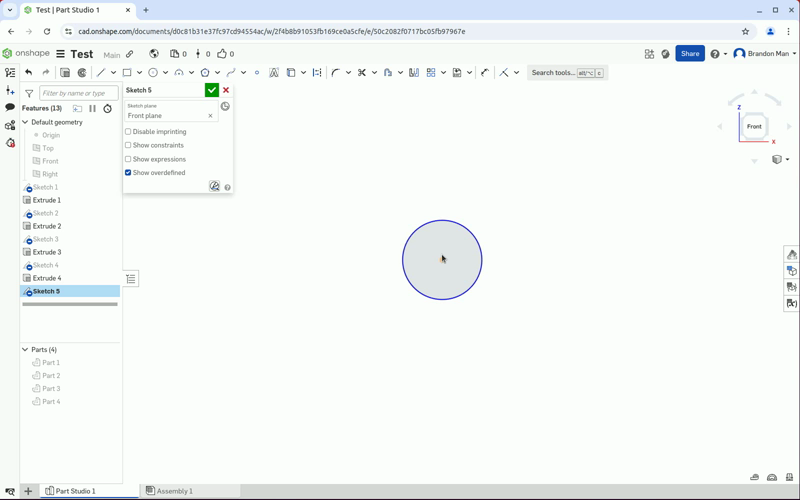
scroll(-6)
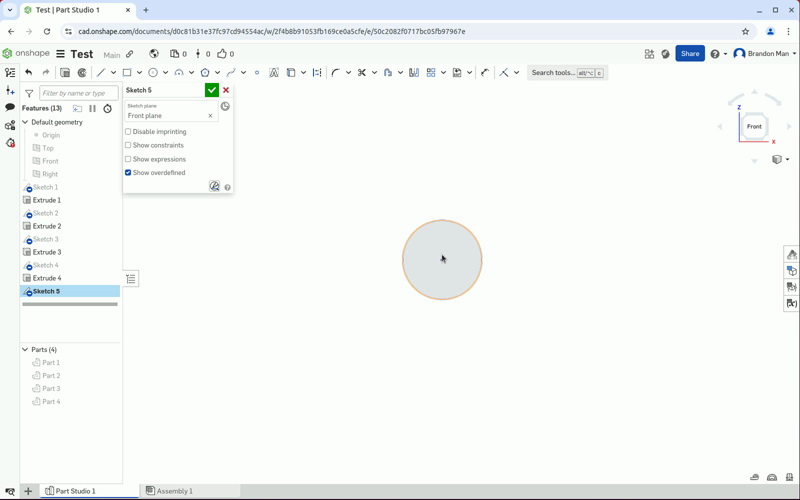
scroll(-6)
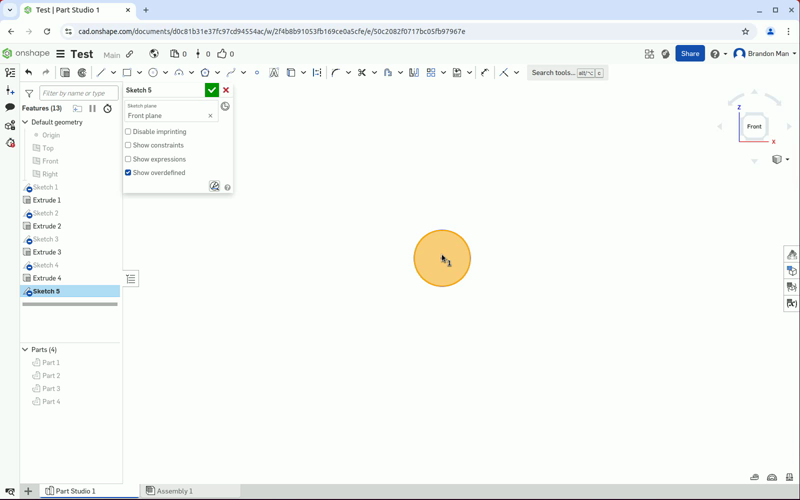
scroll(-6)
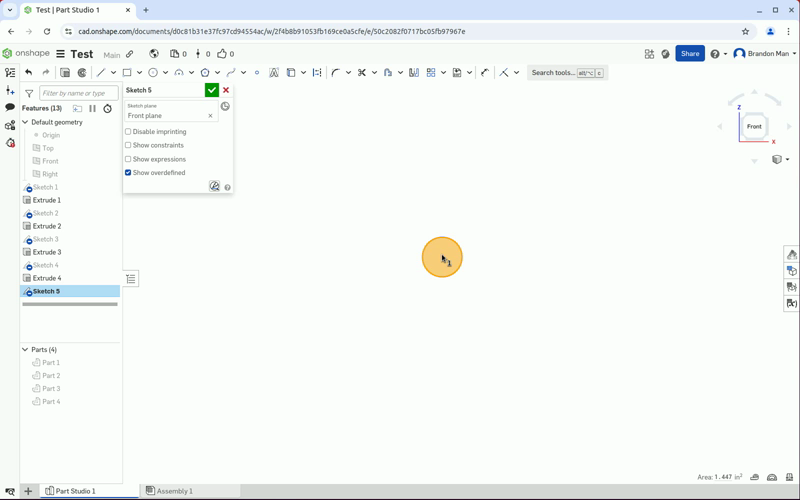
scroll(-6)
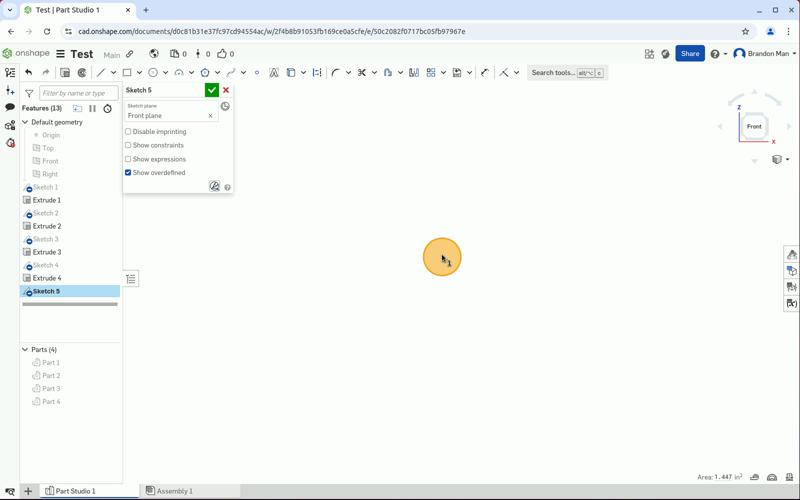
scroll(-6)
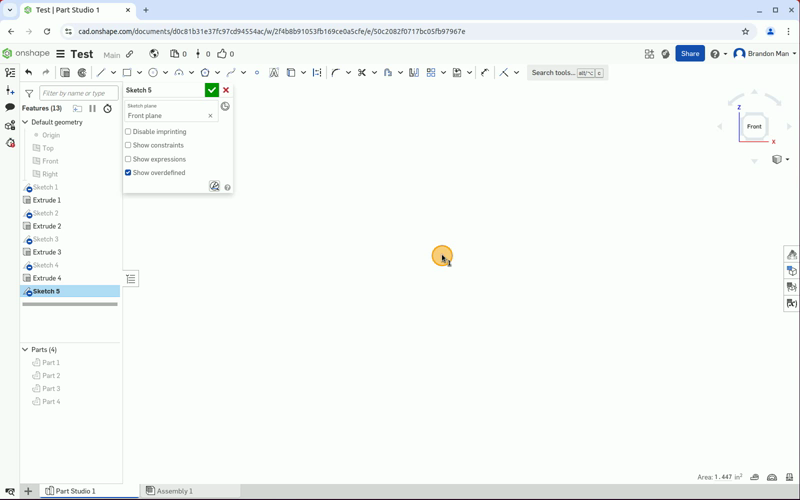
scroll(-6)
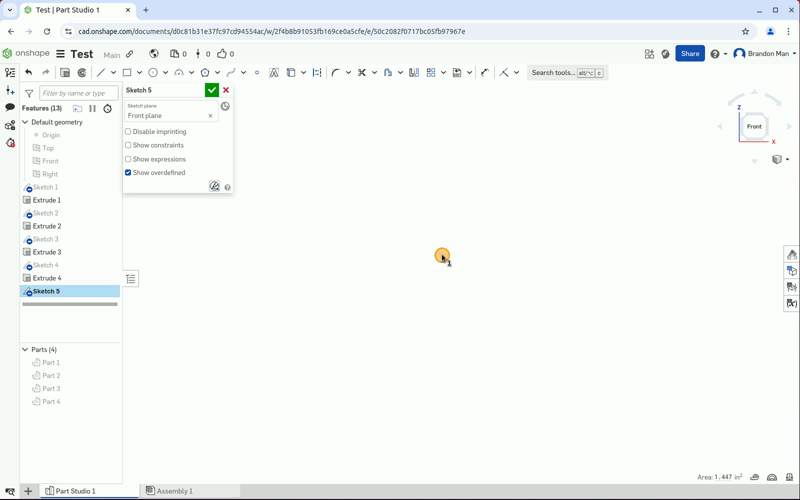
scroll(-6)
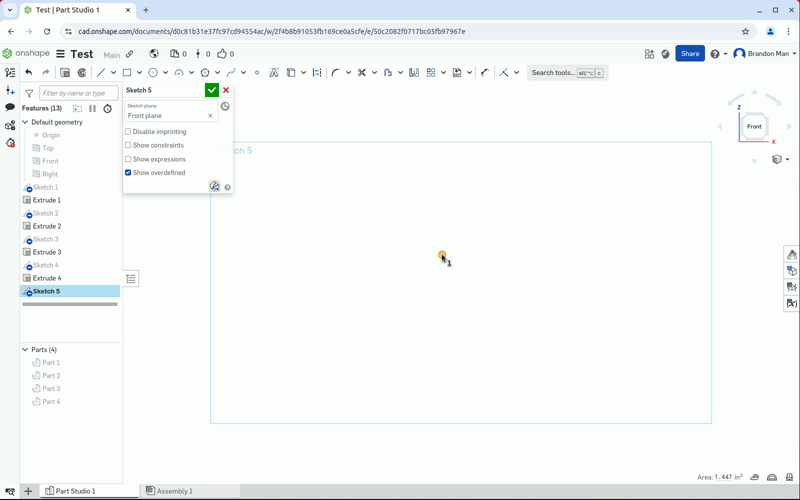
mouse_move(73, 352)
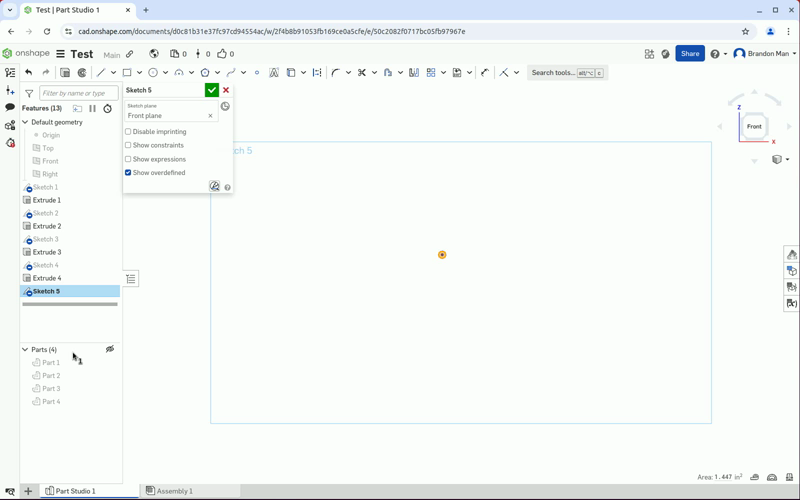
key(shift+y)
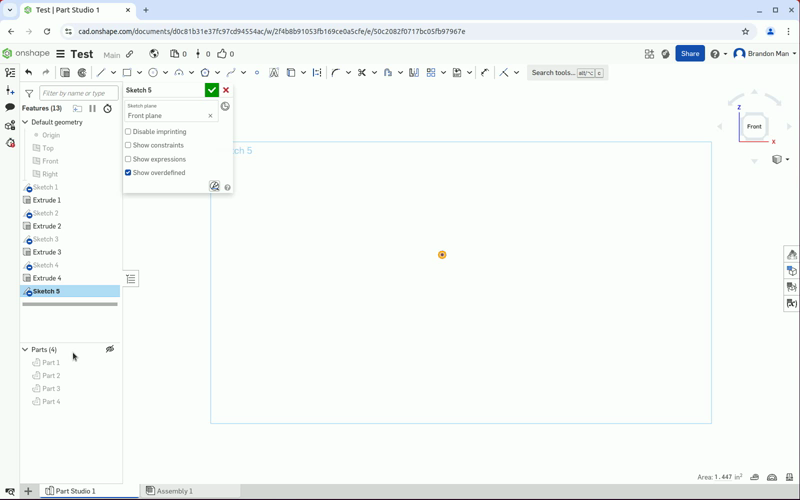
key(shift+e)
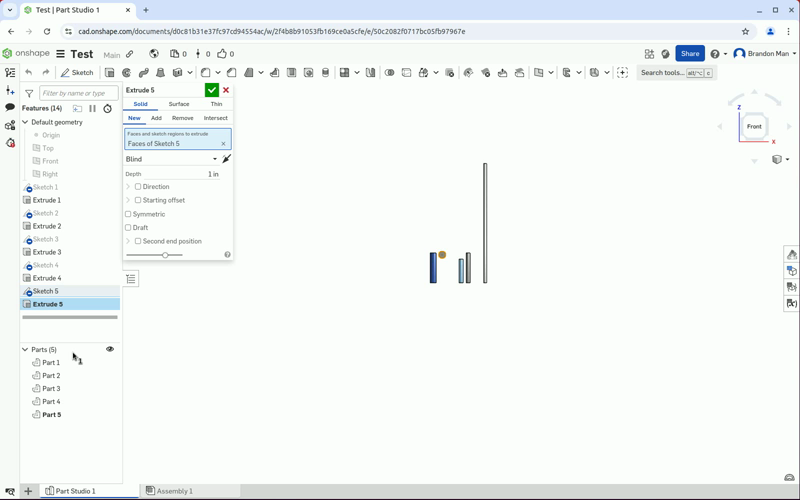
mouse_move(143, 106)
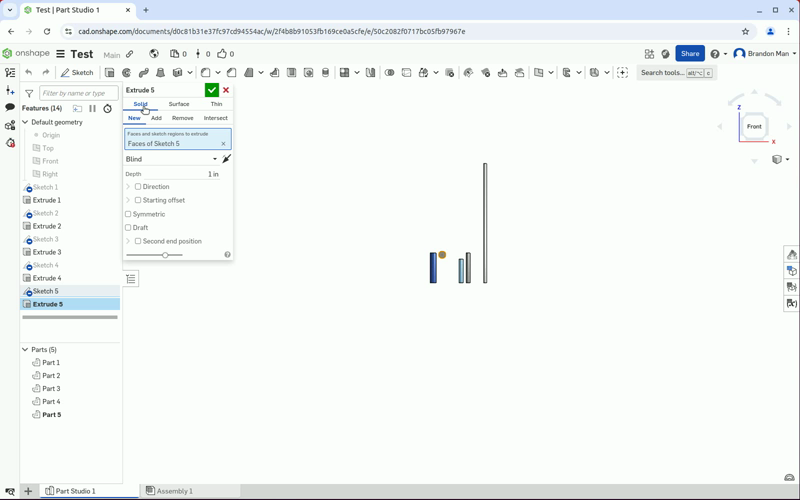
click(143, 106)
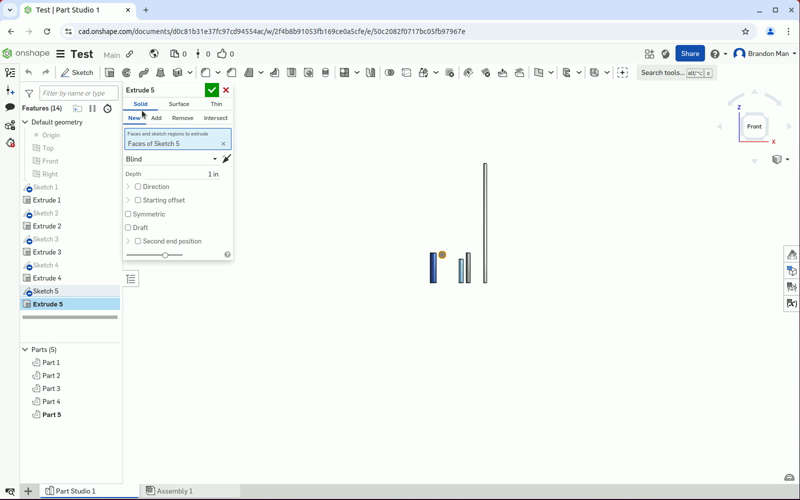
mouse_move(137, 120)
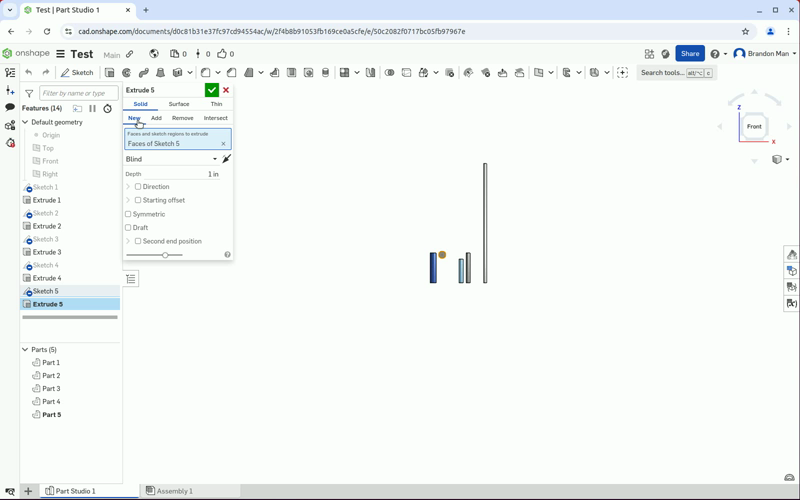
click(137, 120)
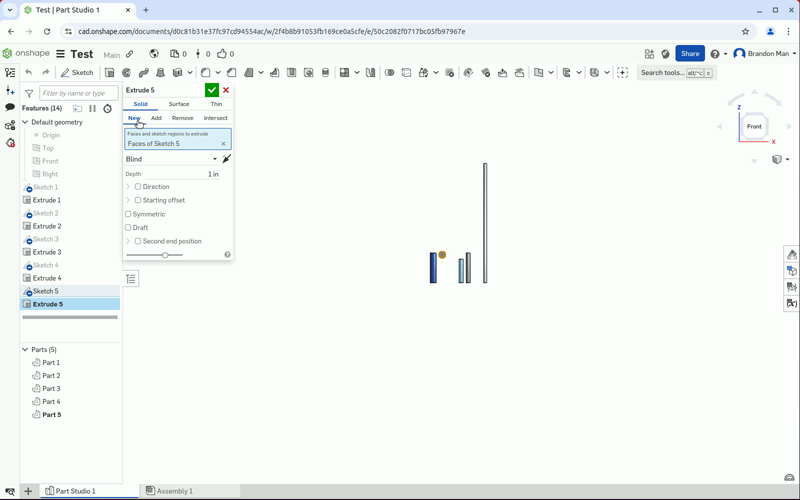
key(tab, 4)
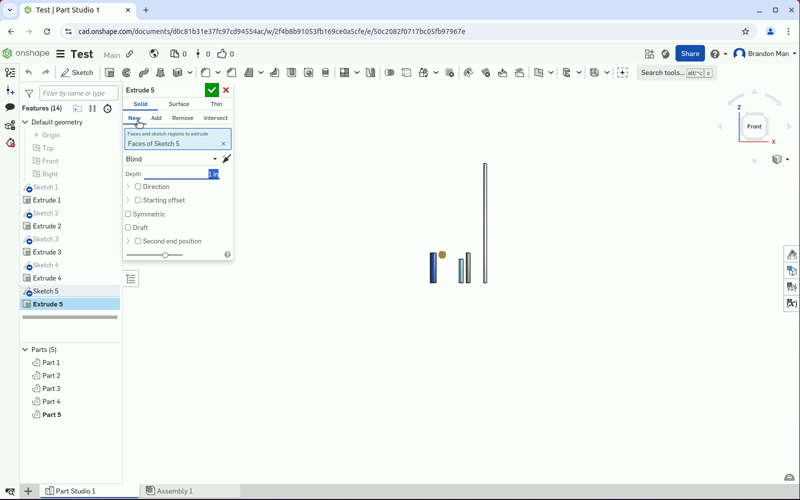
text(11.554)
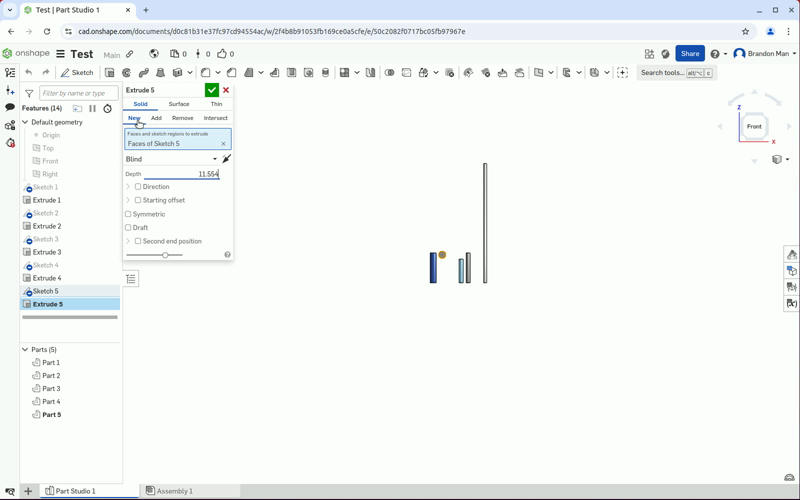
key(enter)
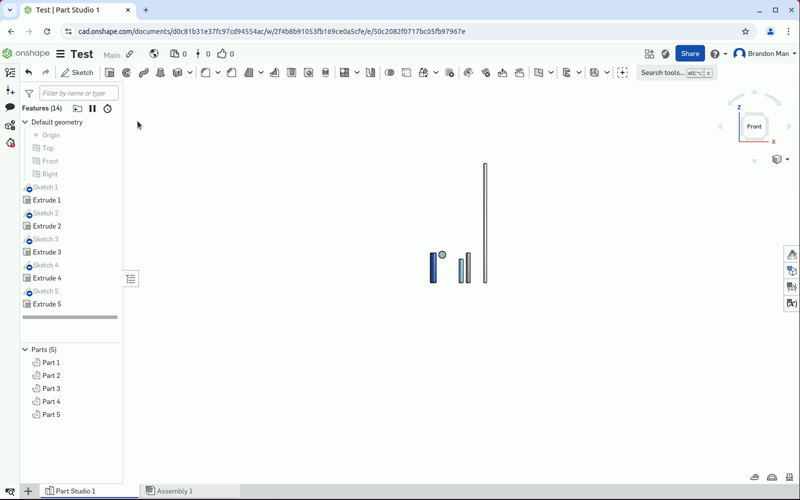
key(shift+h)
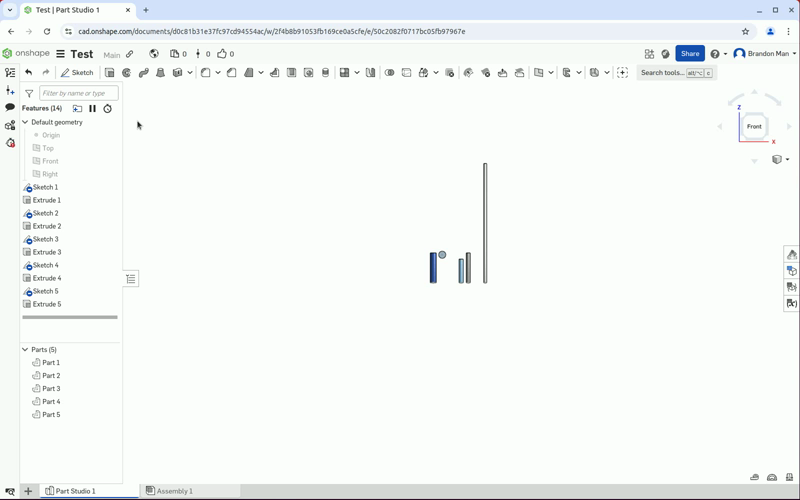
key(shift+h)
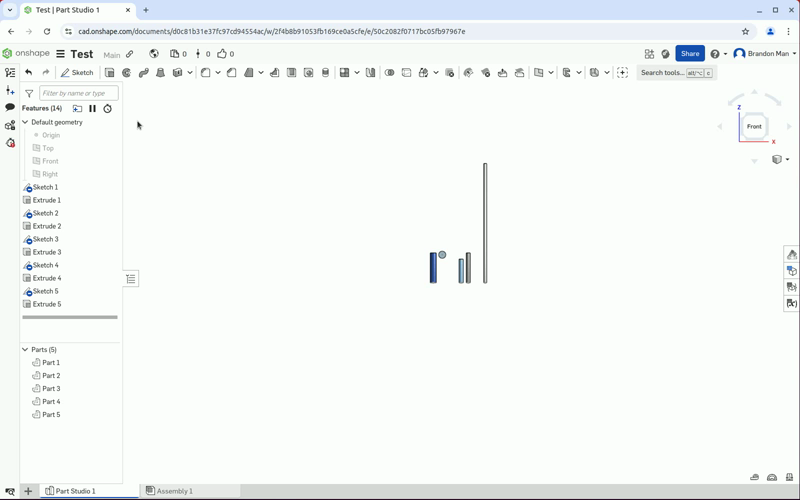
key(shift+7)
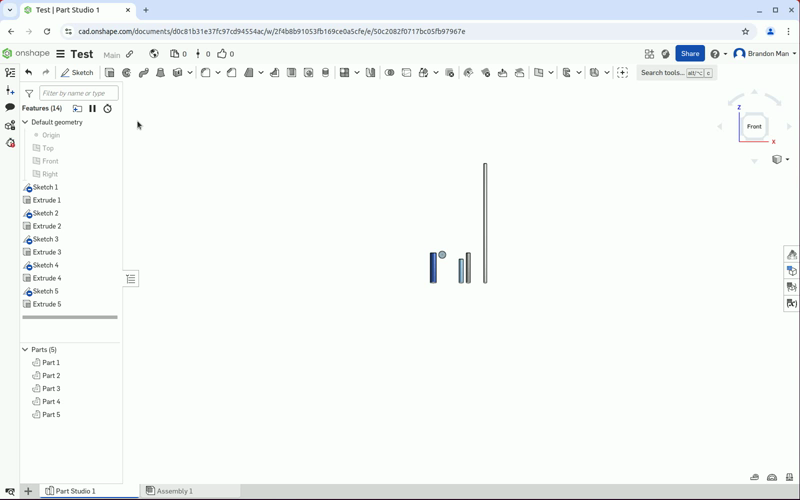
key(left, 2)
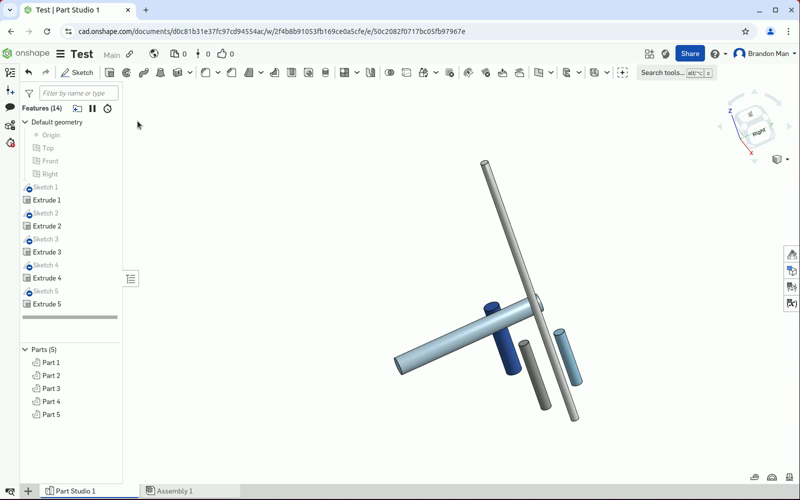
key(down, 2)
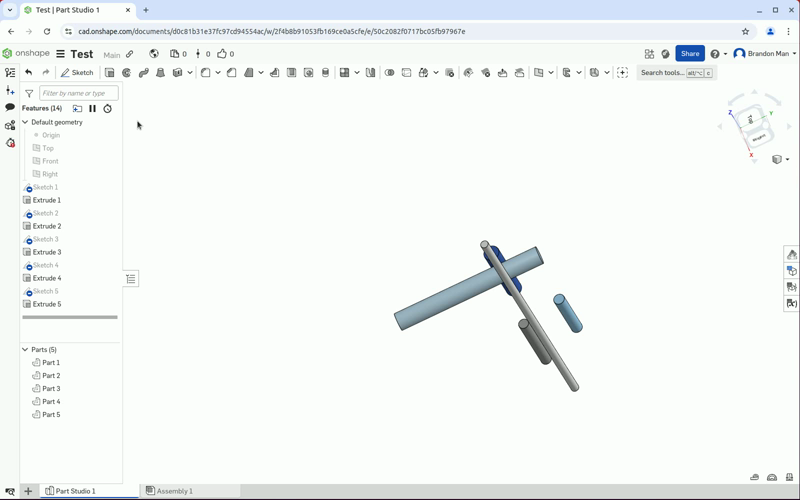
key(up, 2)
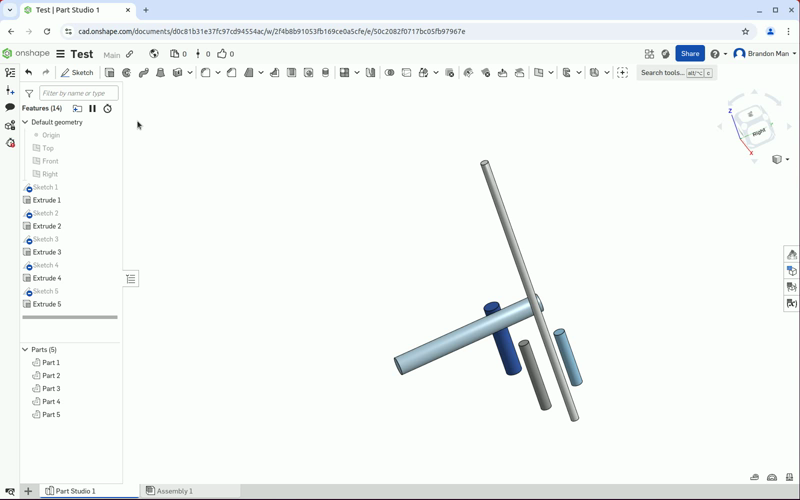
key(right, 2)
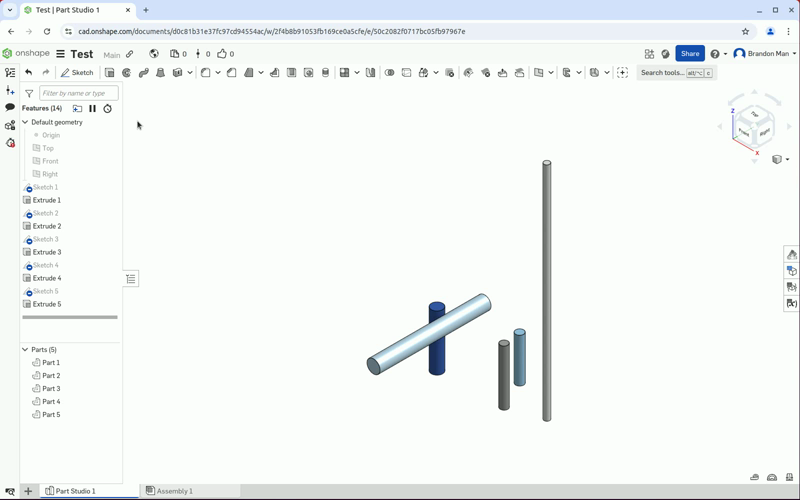
mouse_move(73, 189)
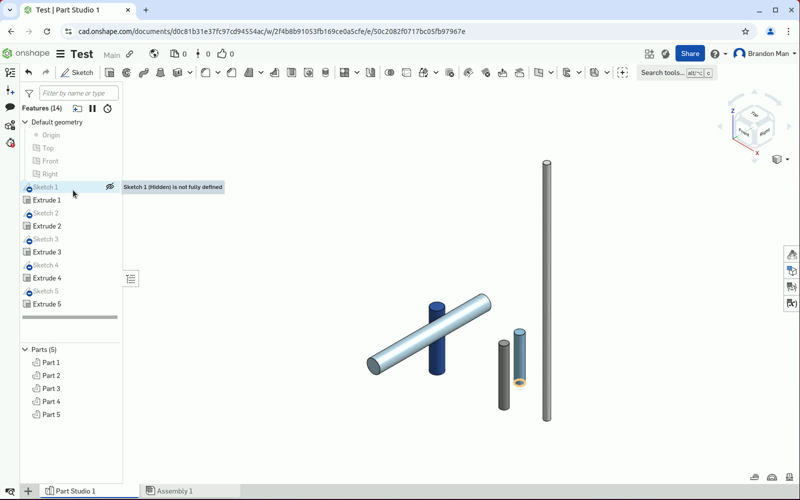
click(73, 189)